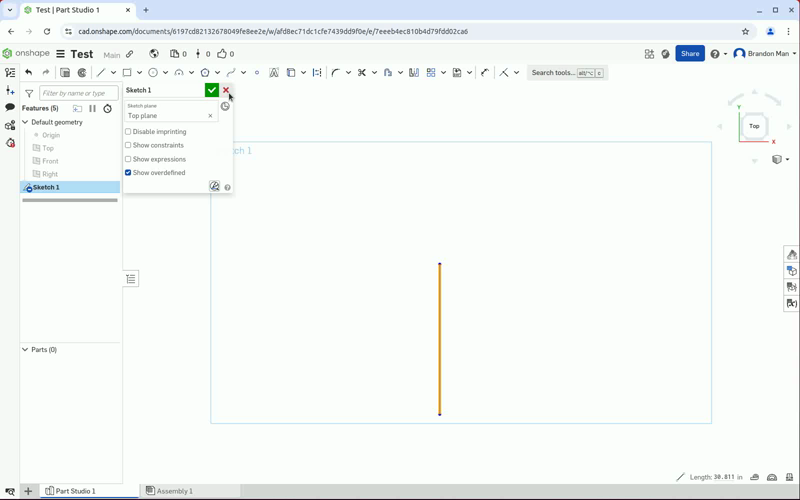
key(shift+h)
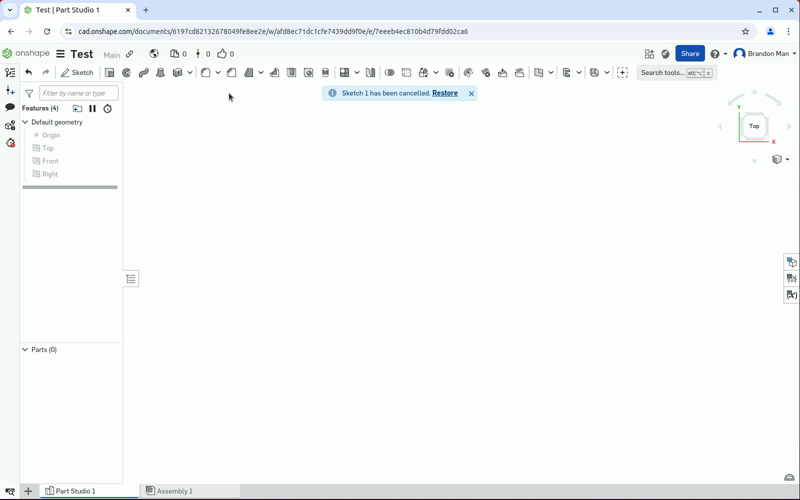
mouse_move(73, 352)
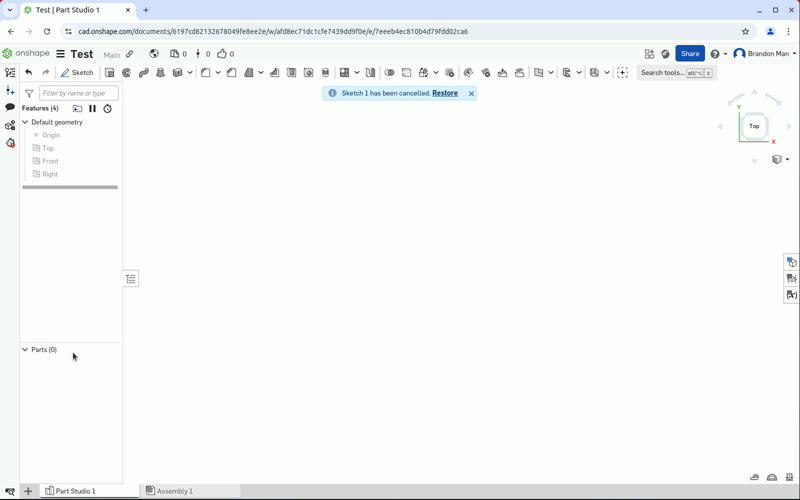
key(y)
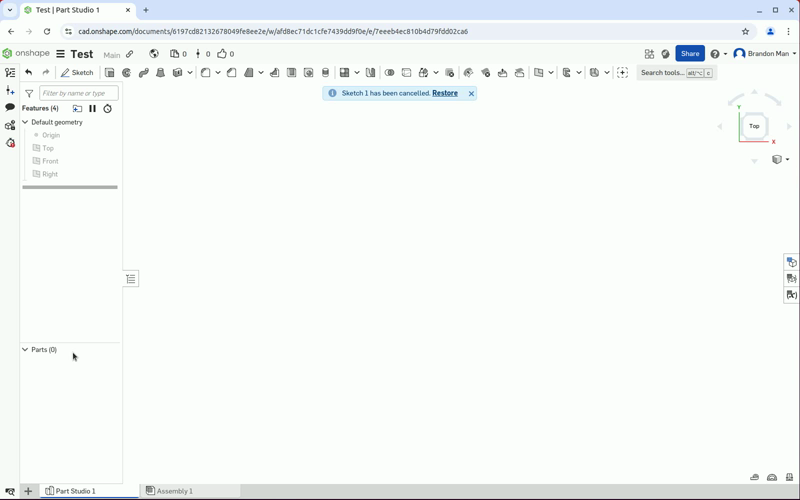
key(shift+p)
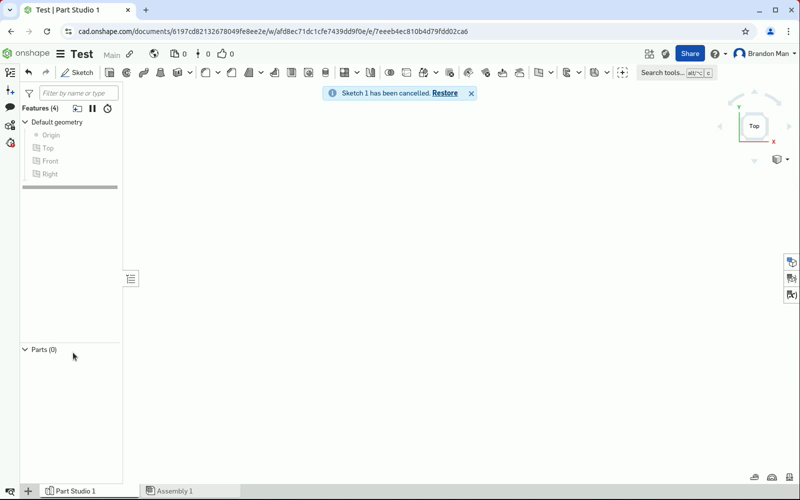
key(space)
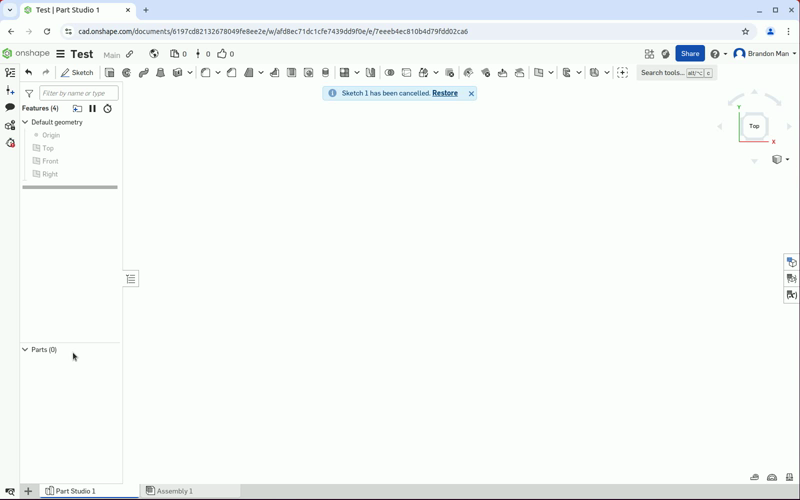
key_down(shift)
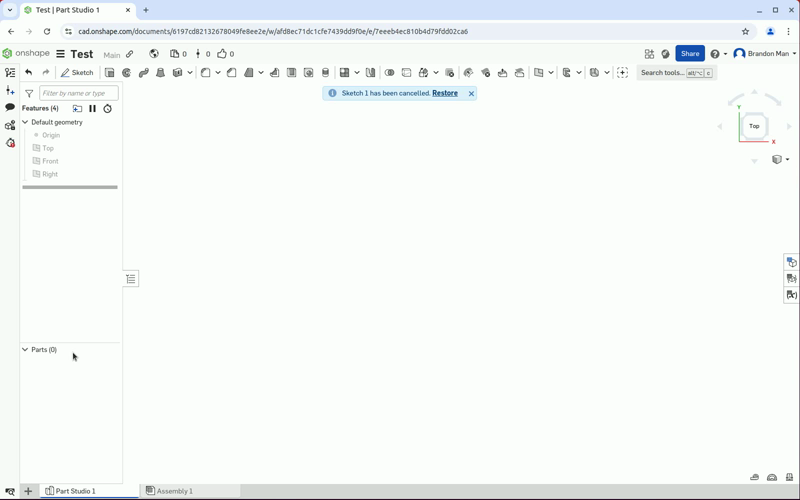
key(up)
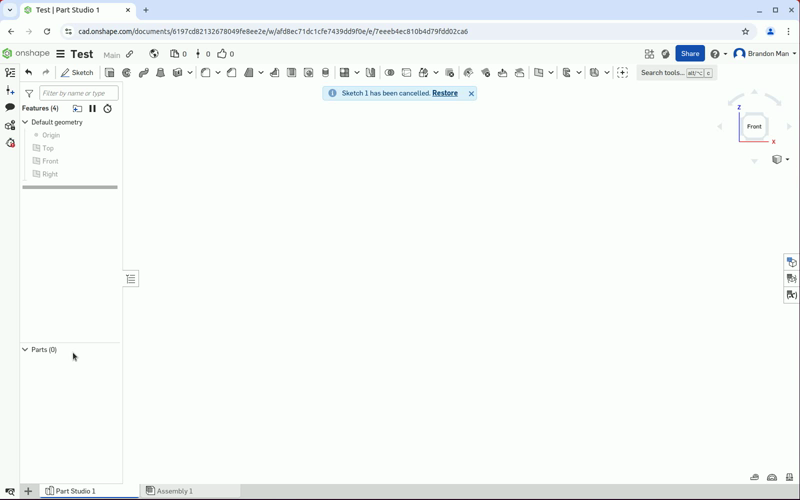
key_up(shift)
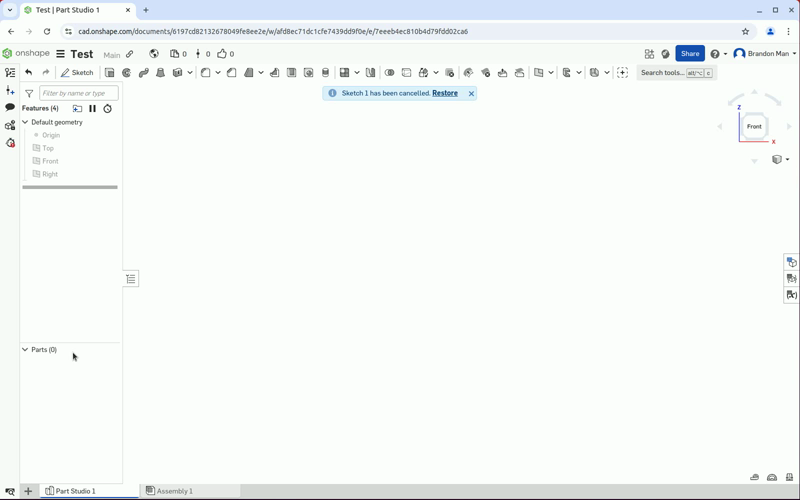
mouse_move(73, 352)
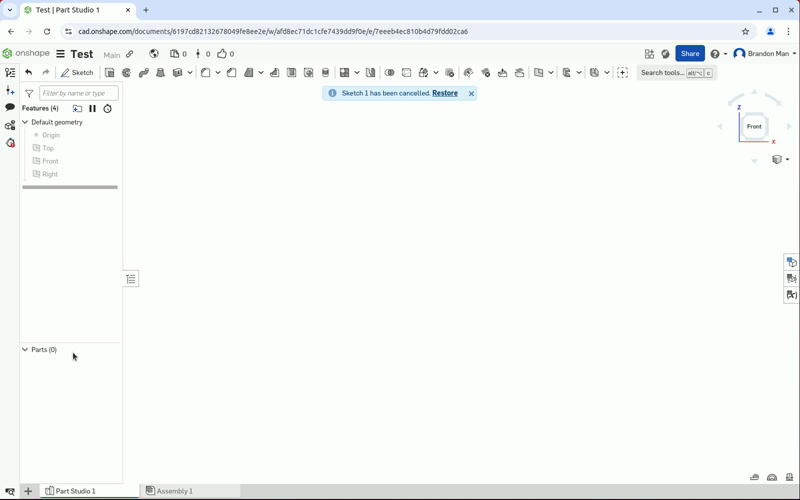
key(shift+y)
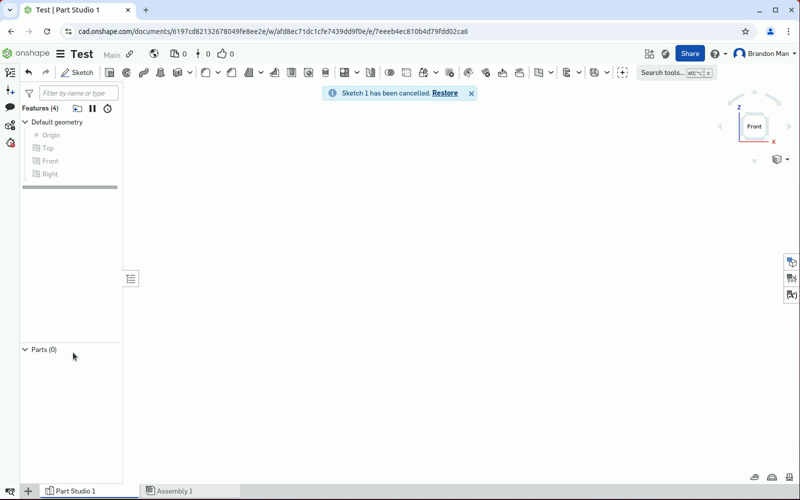
key(shift+s)
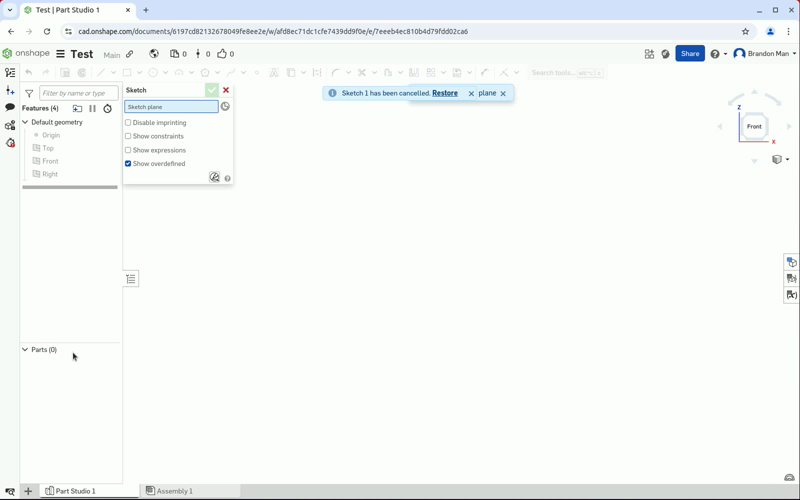
mouse_move(73, 163)
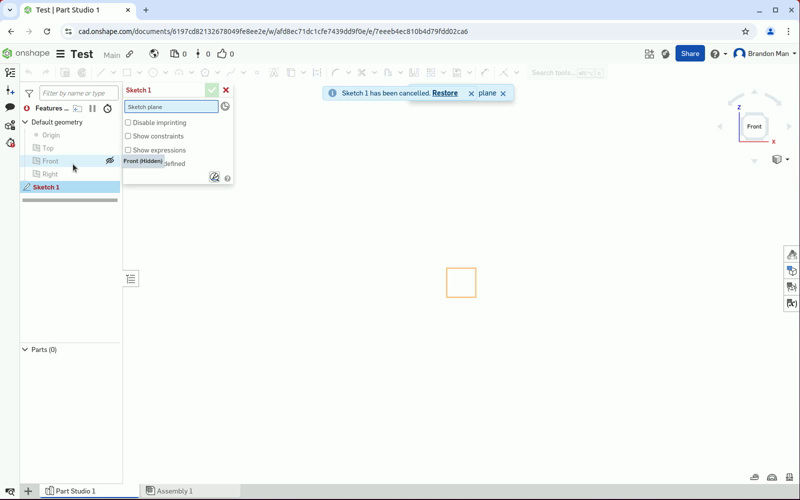
click(73, 163)
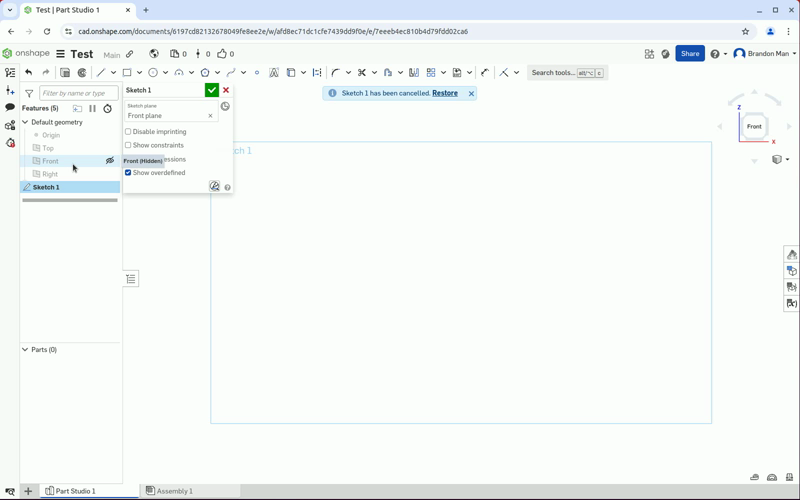
mouse_move(73, 352)
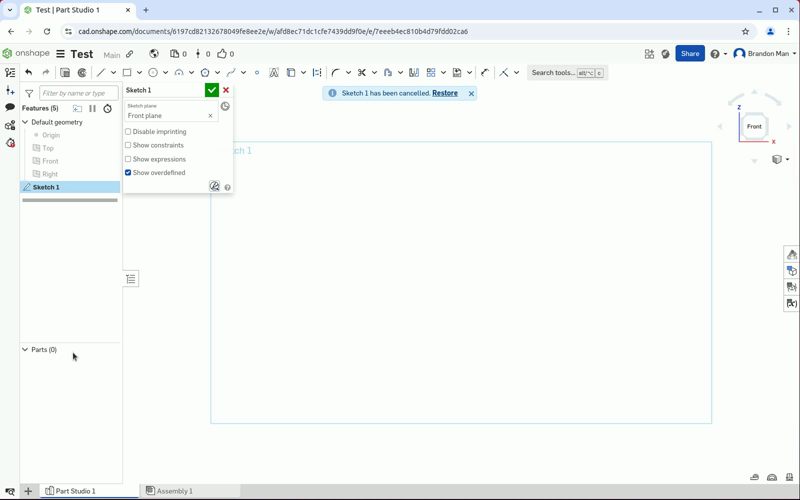
key(y)
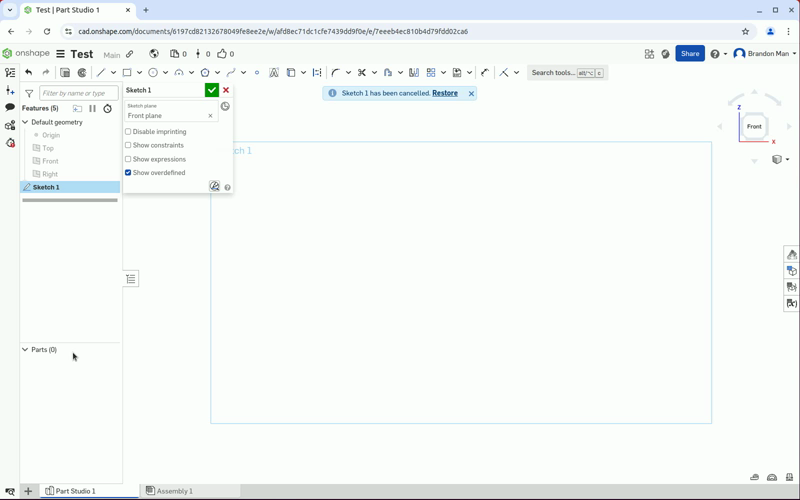
key(l)
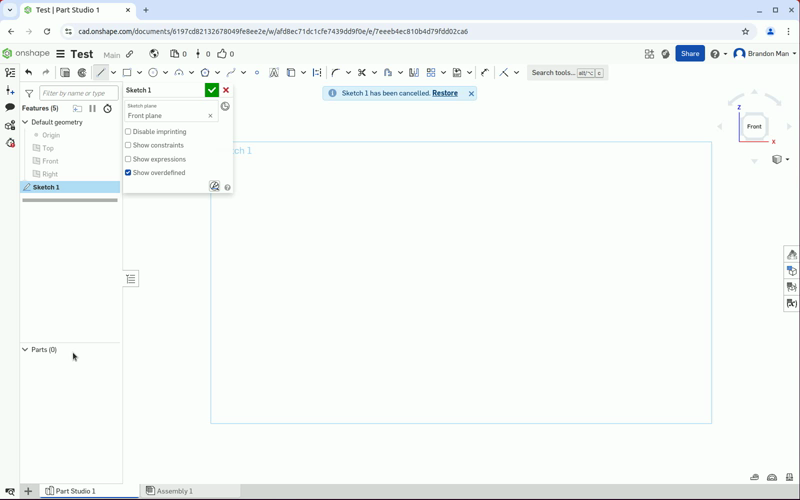
key_down(shift)
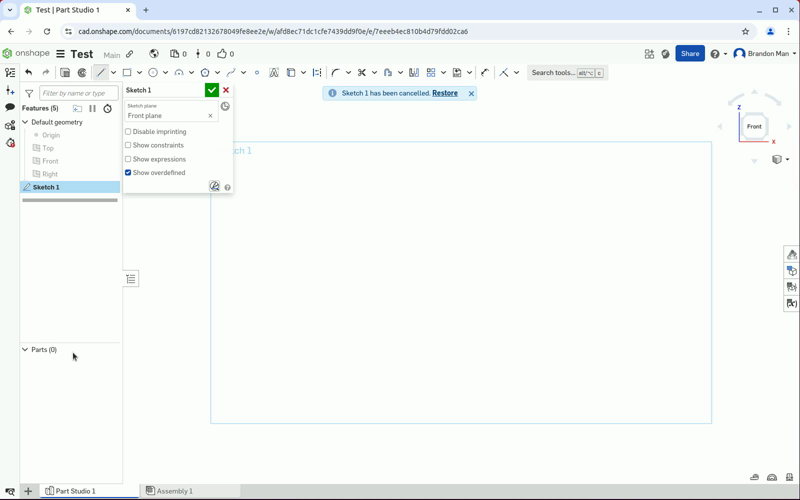
mouse_move(348, 311)
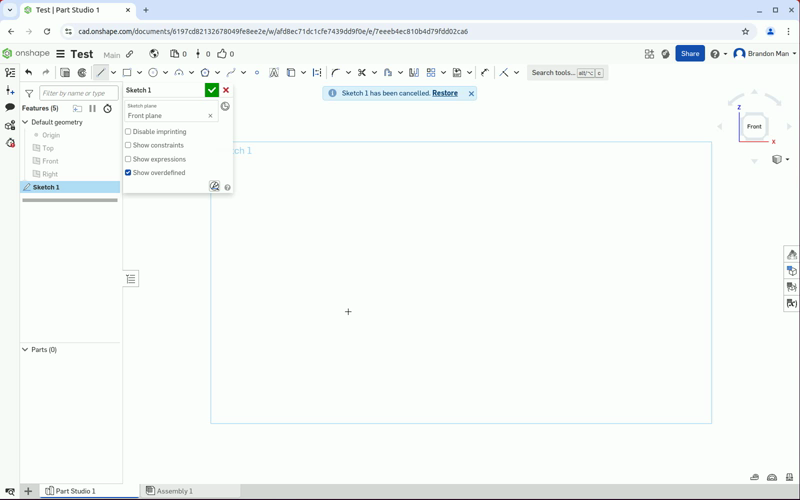
click(348, 311)
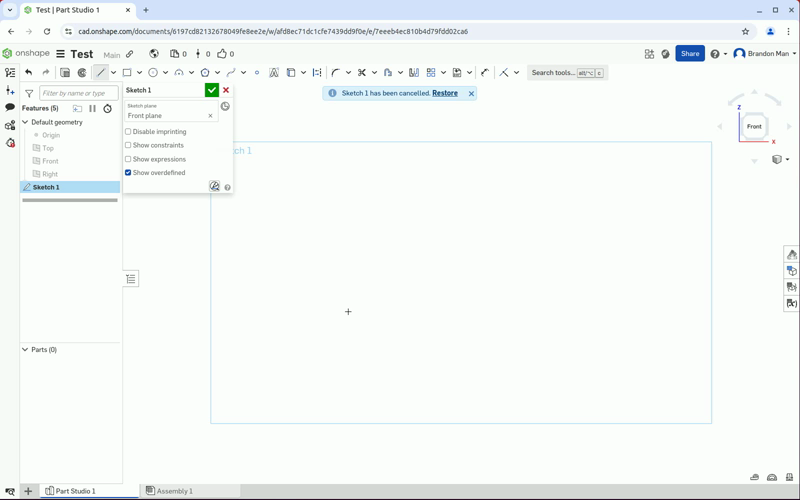
key_up(shift)
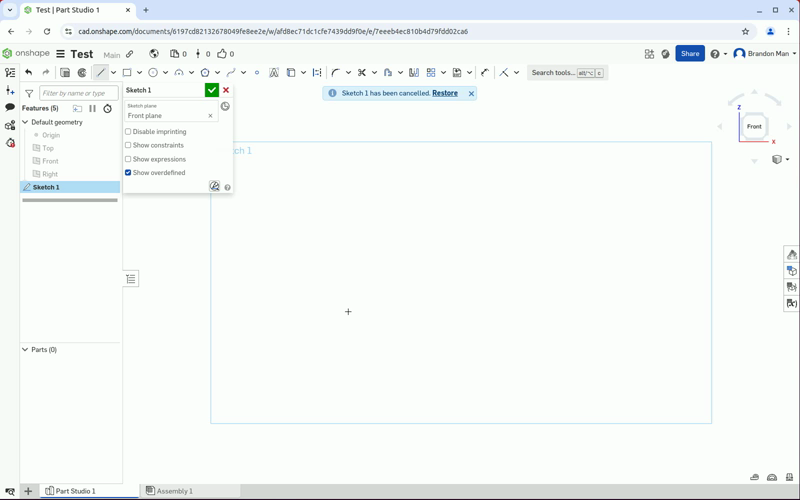
key_down(shift)
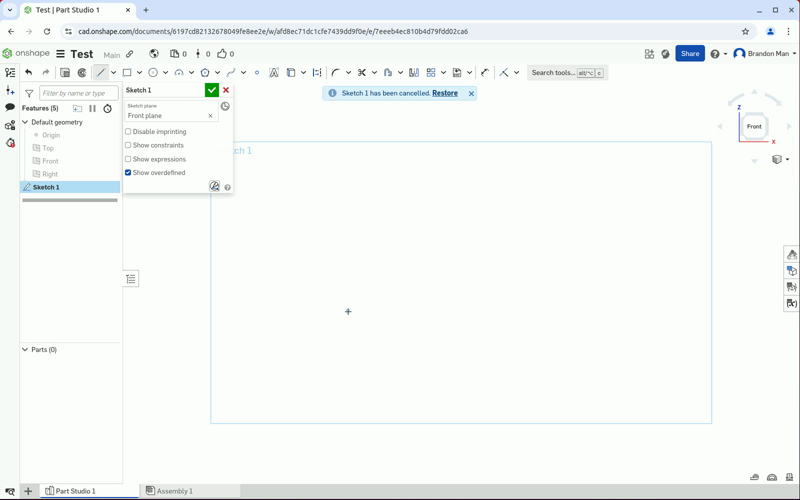
mouse_move(468, 311)
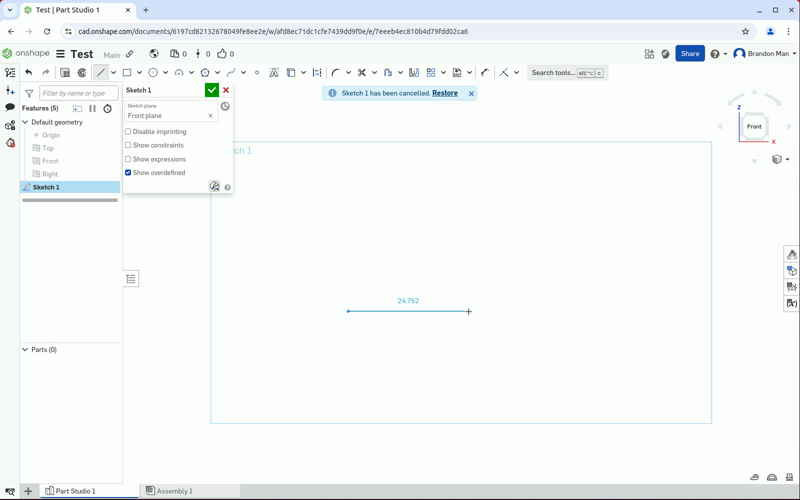
click(468, 311)
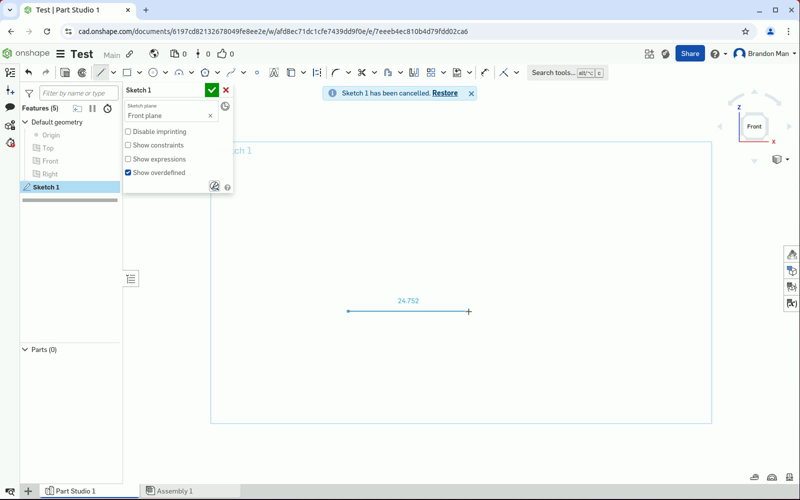
key_up(shift)
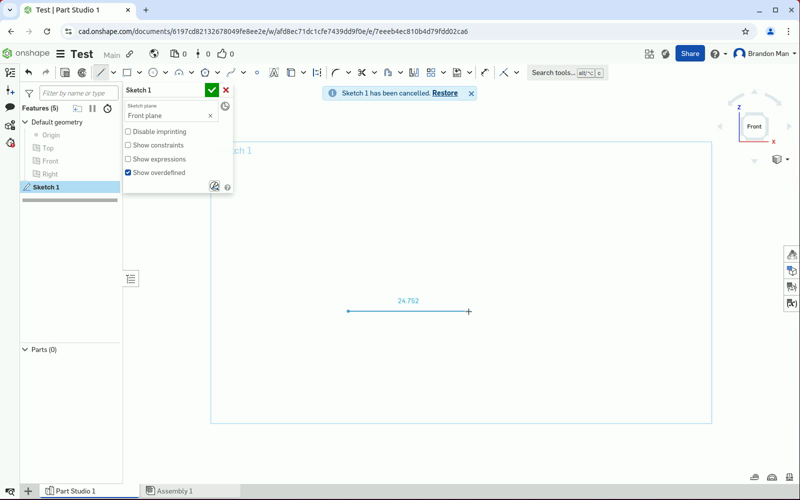
key_down(shift)
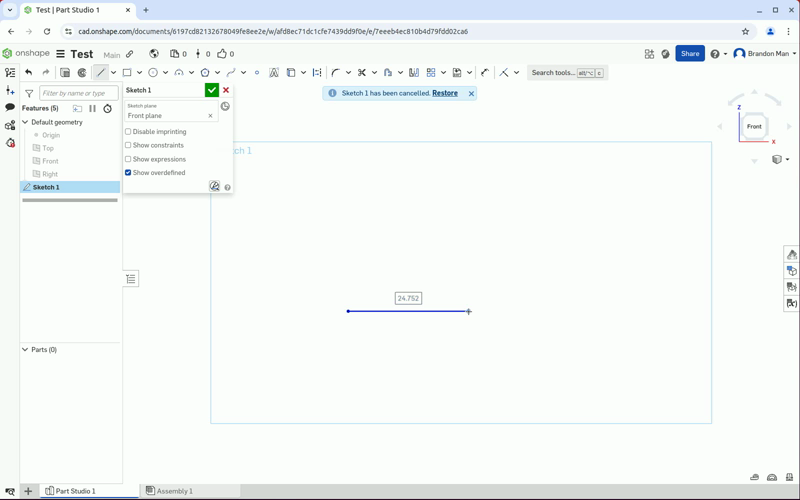
mouse_move(468, 217)
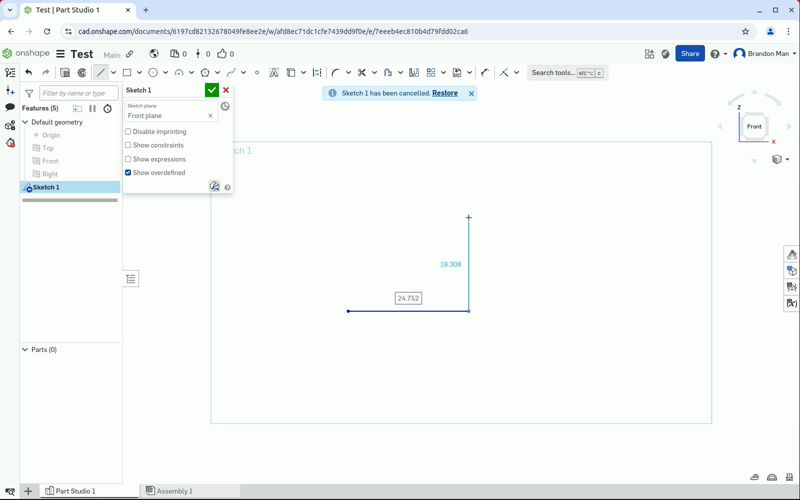
click(468, 217)
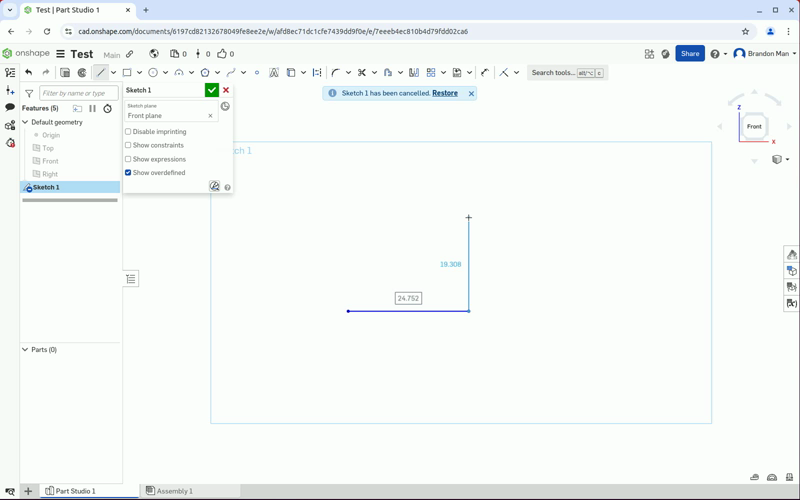
key_up(shift)
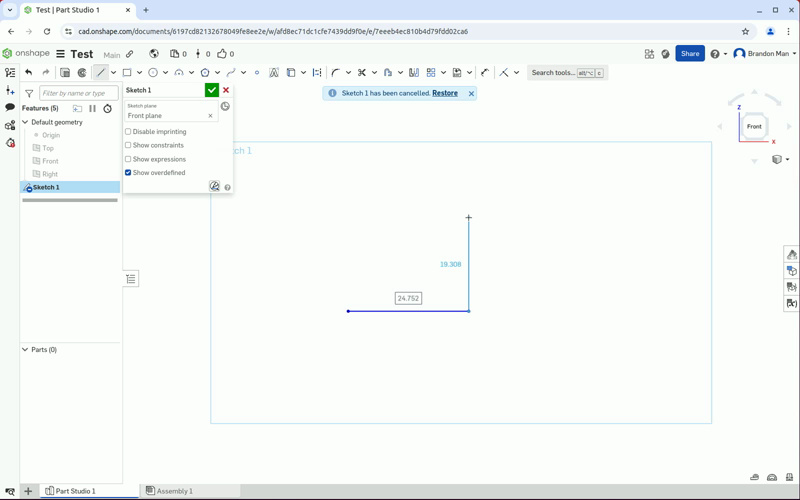
key_down(shift)
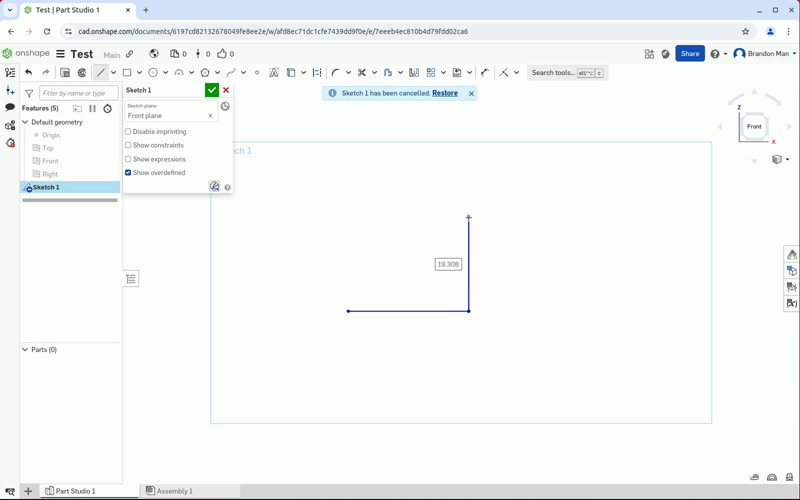
mouse_move(348, 217)
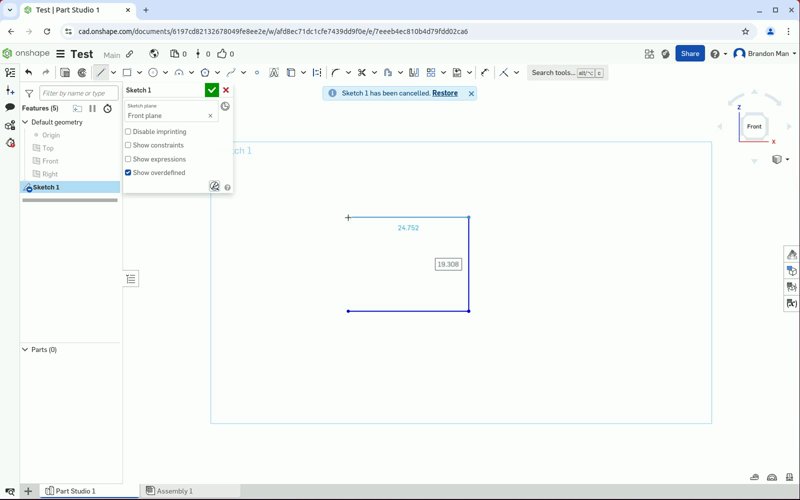
click(348, 217)
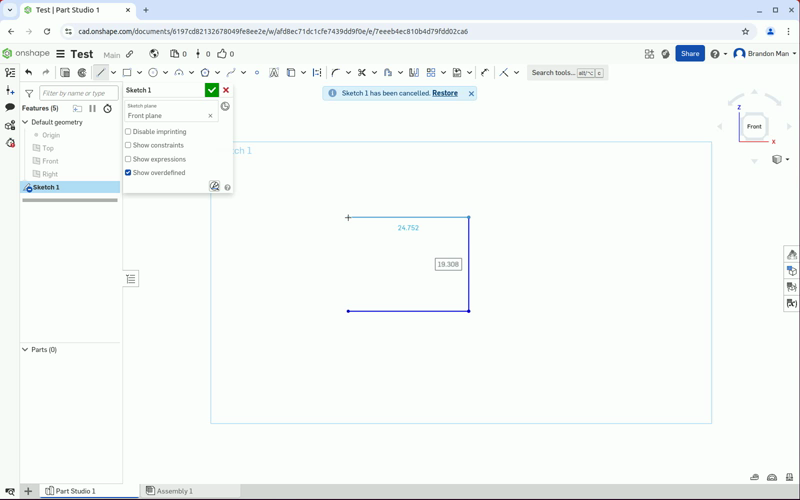
key_up(shift)
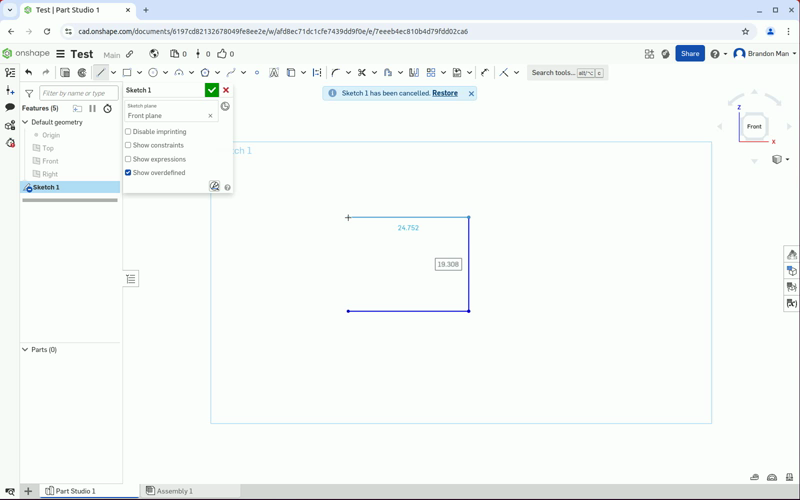
key_down(shift)
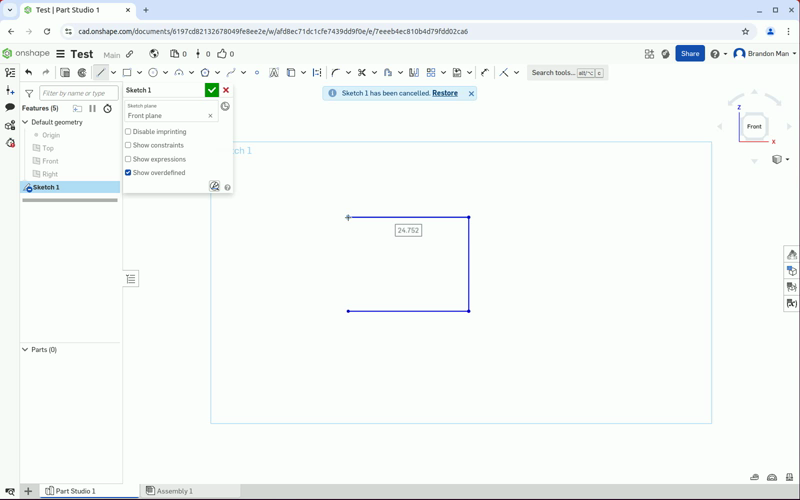
mouse_move(348, 311)
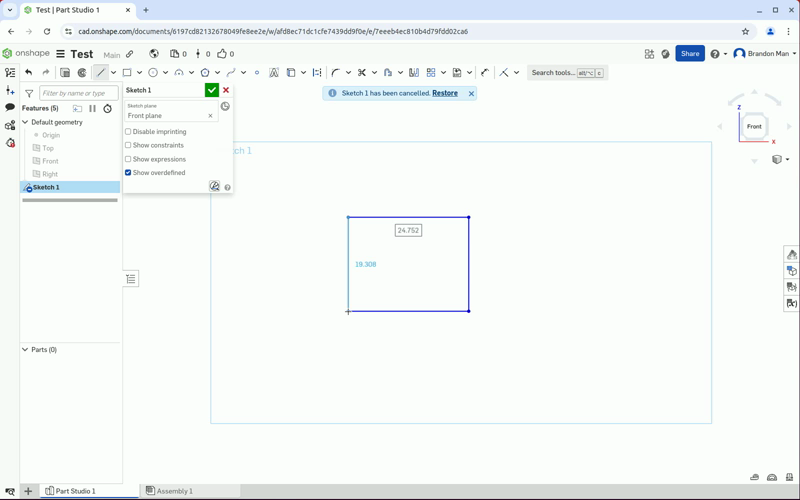
key_up(shift)
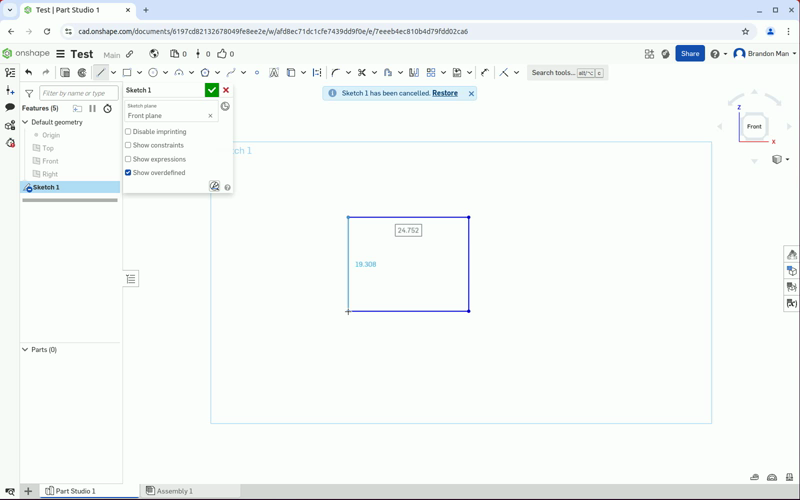
click(348, 311)
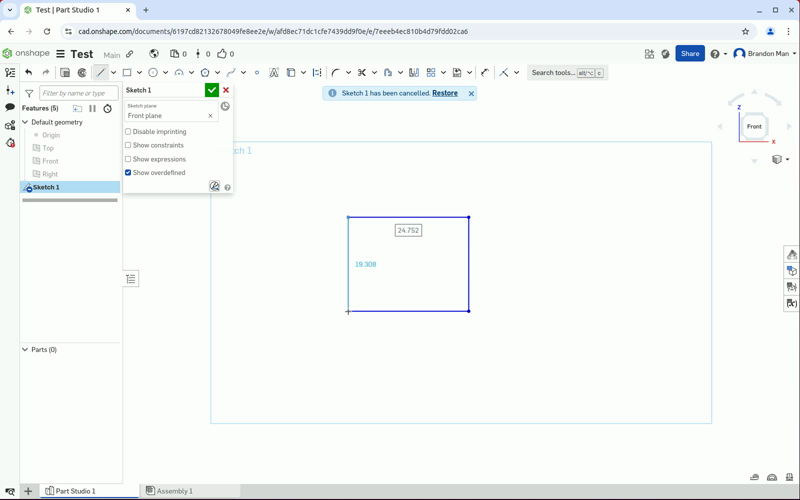
key(esc)
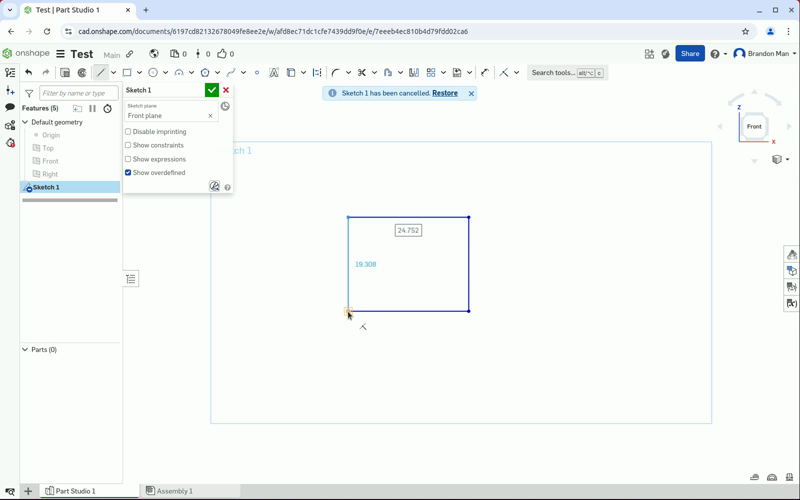
mouse_move(370, 287)
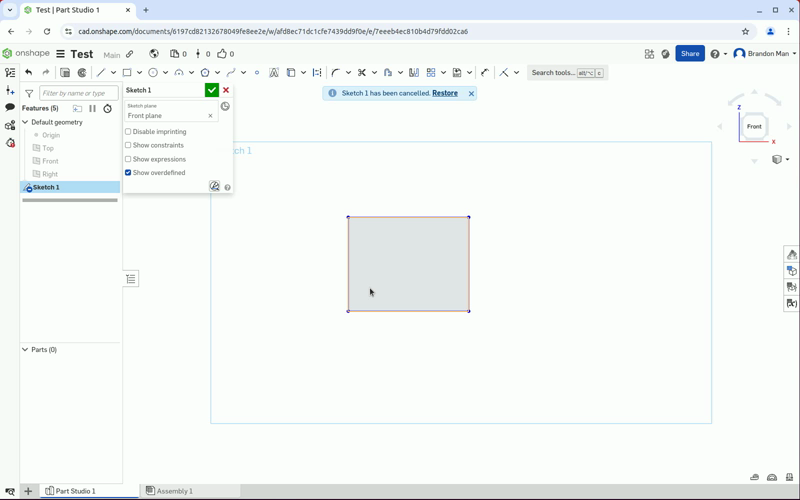
click(370, 287)
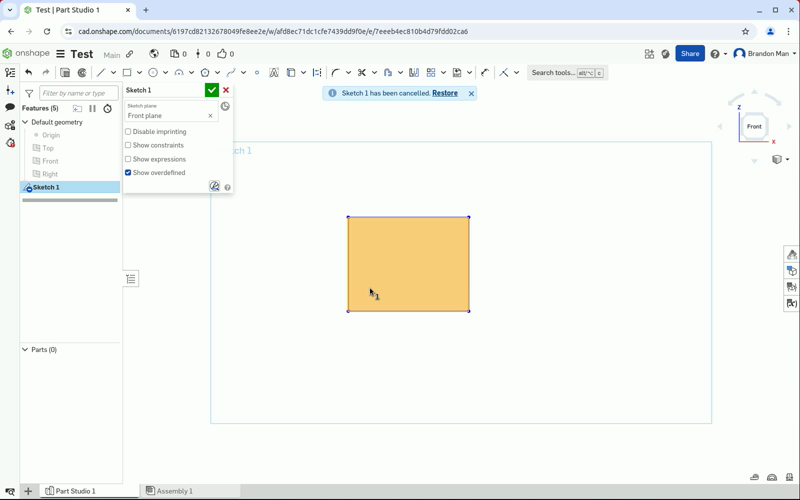
mouse_move(73, 352)
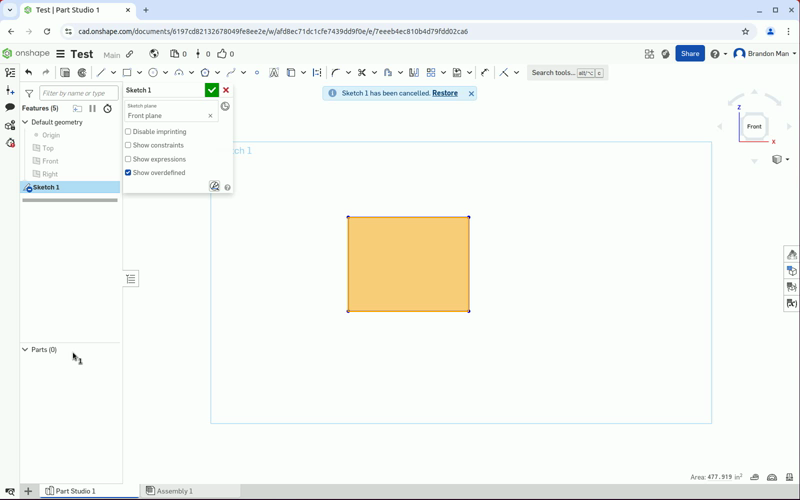
key(shift+y)
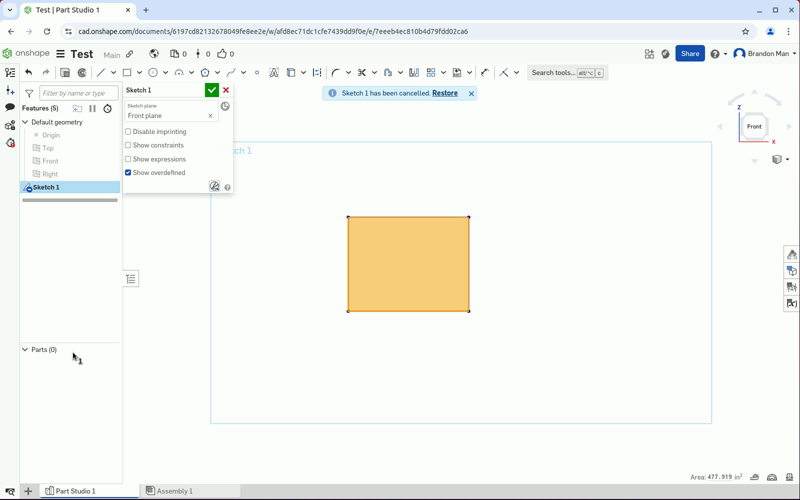
key(shift+e)
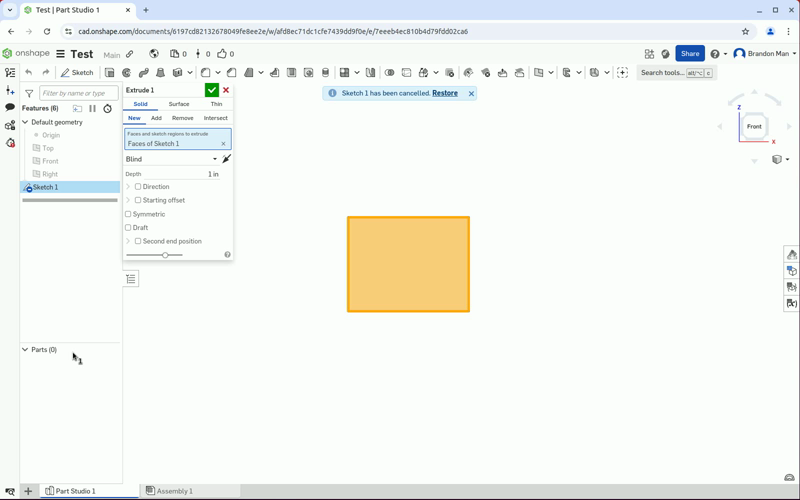
mouse_move(143, 106)
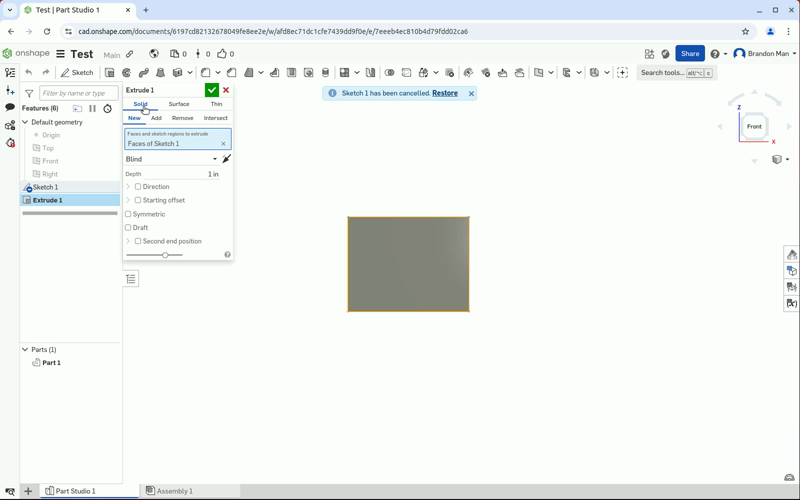
click(143, 106)
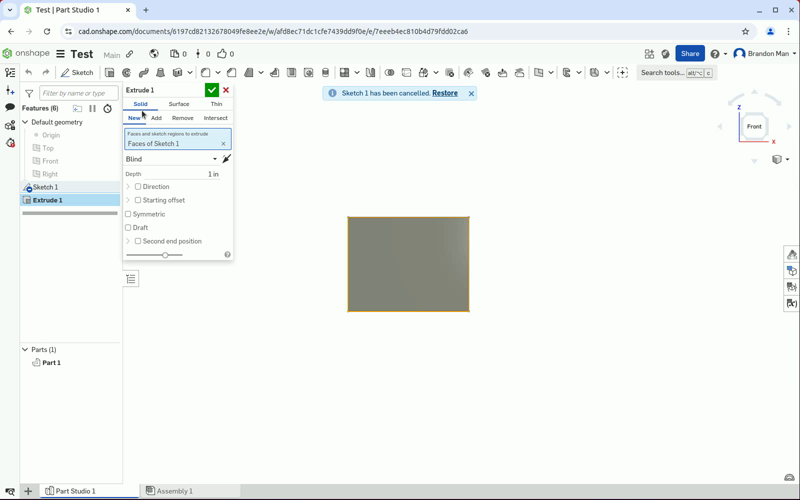
mouse_move(137, 120)
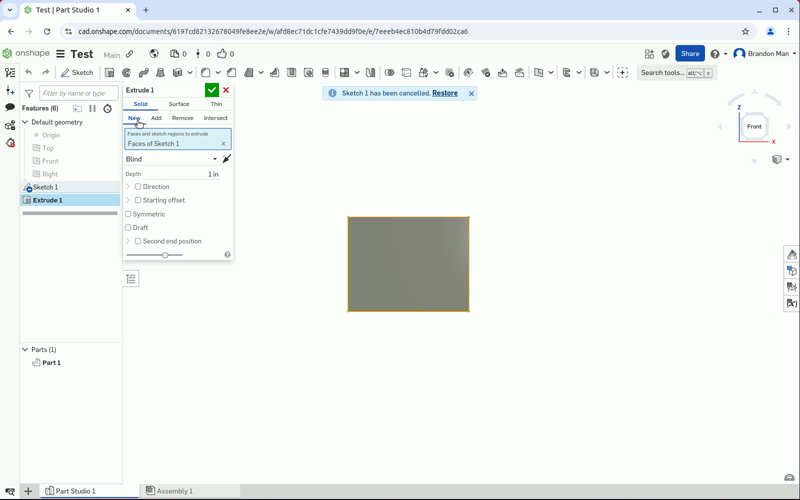
click(137, 120)
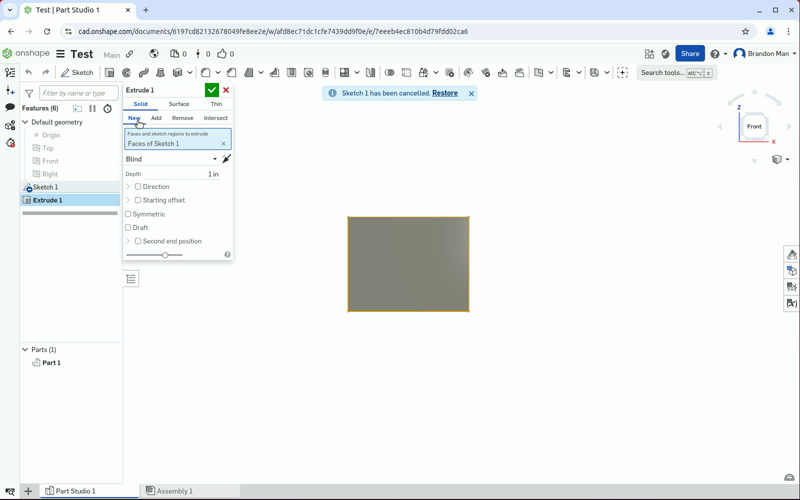
key(tab, 4)
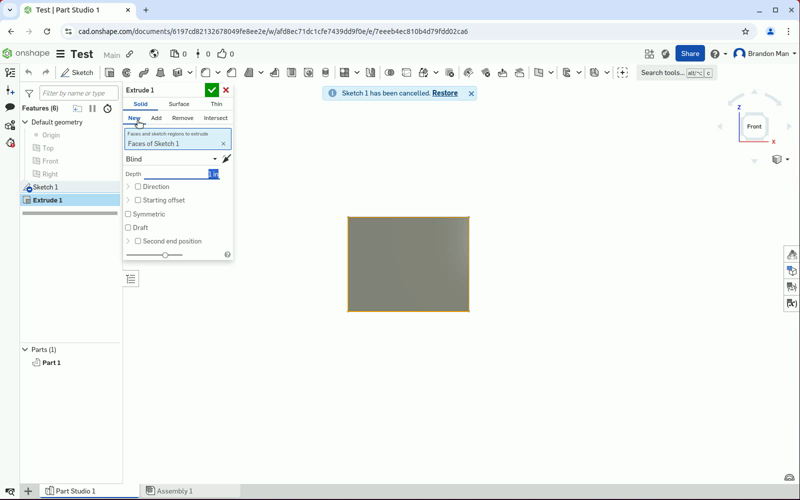
text(11.073)
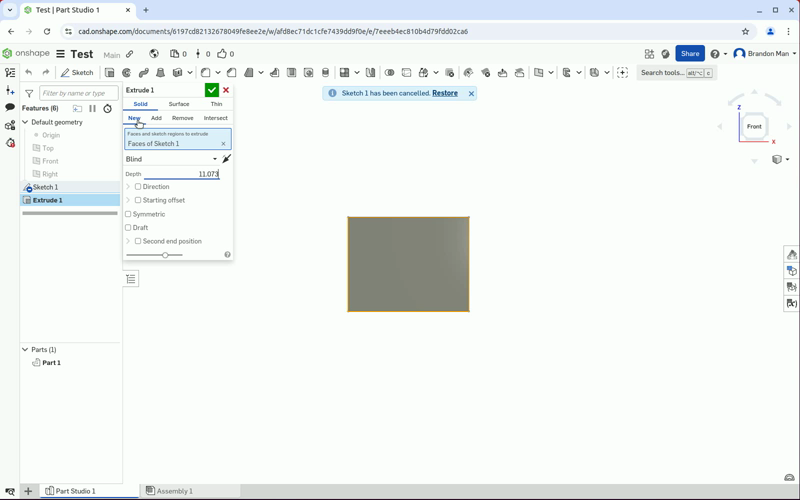
key(enter)
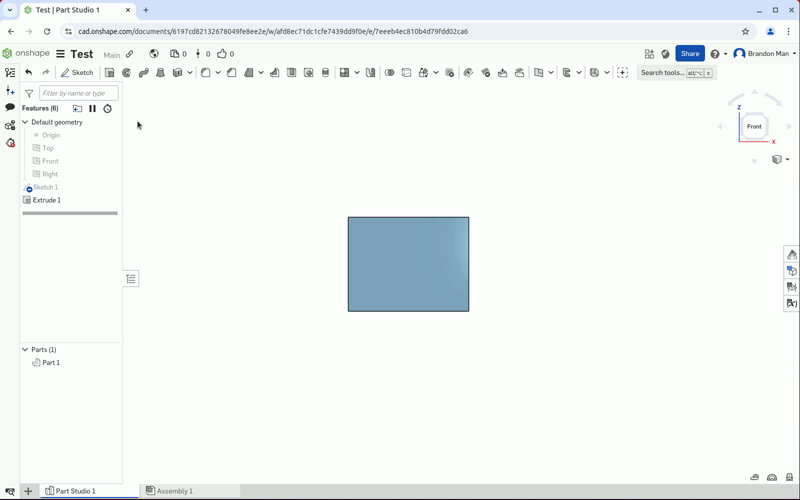
key(shift+h)
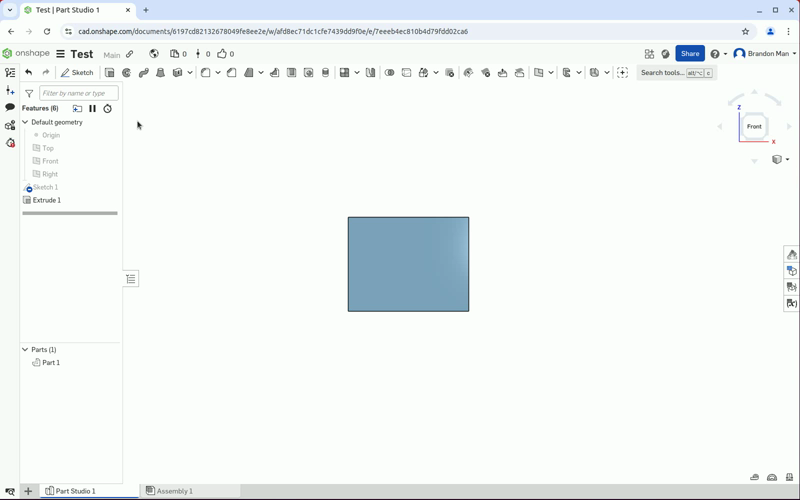
key(shift+h)
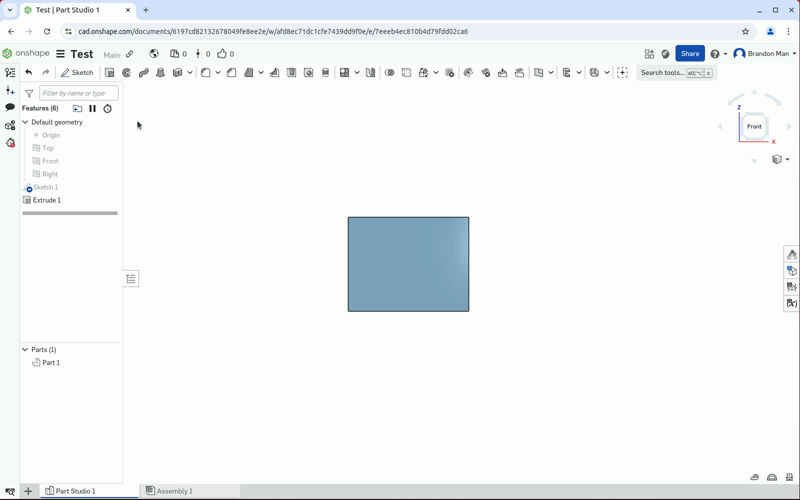
mouse_move(73, 189)
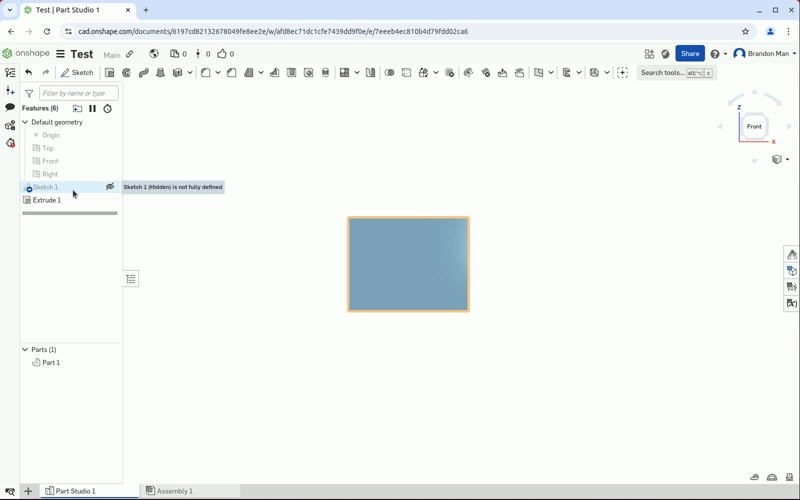
click(73, 189)
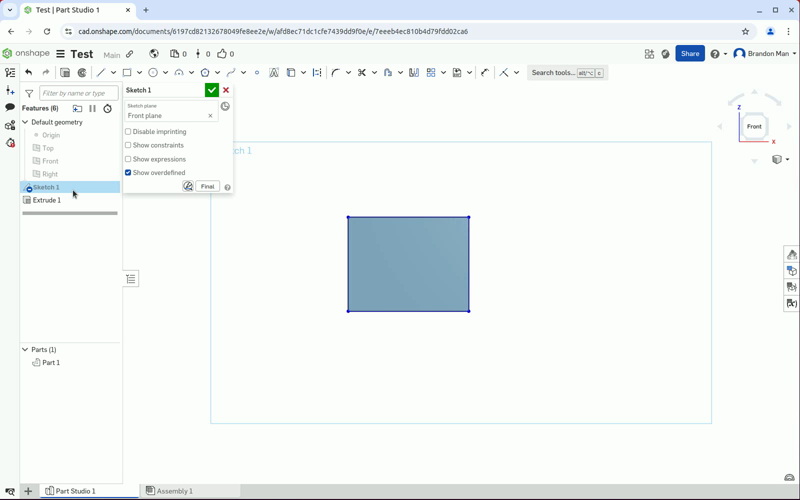
mouse_move(229, 92)
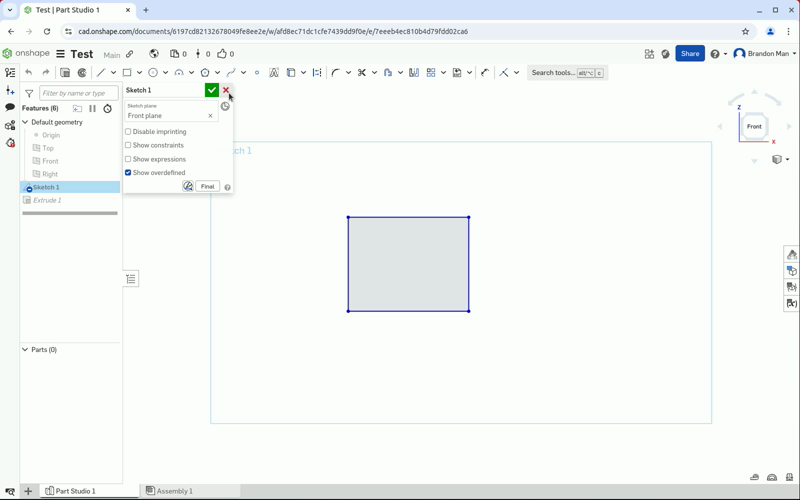
click(229, 92)
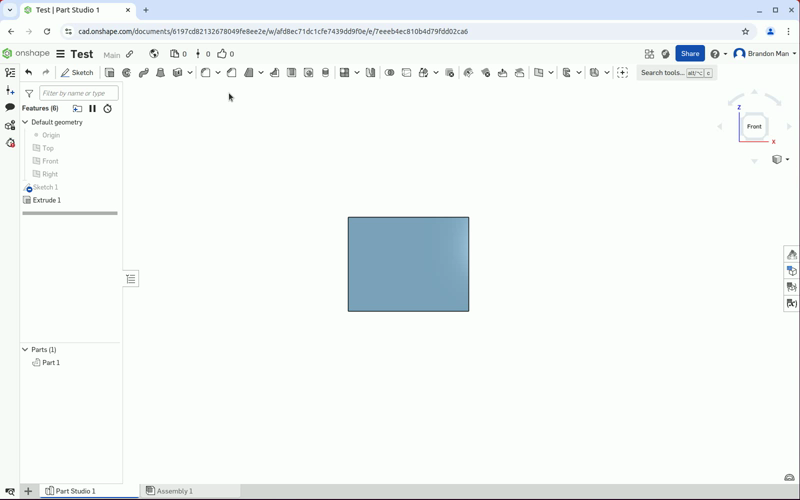
mouse_move(541, 75)
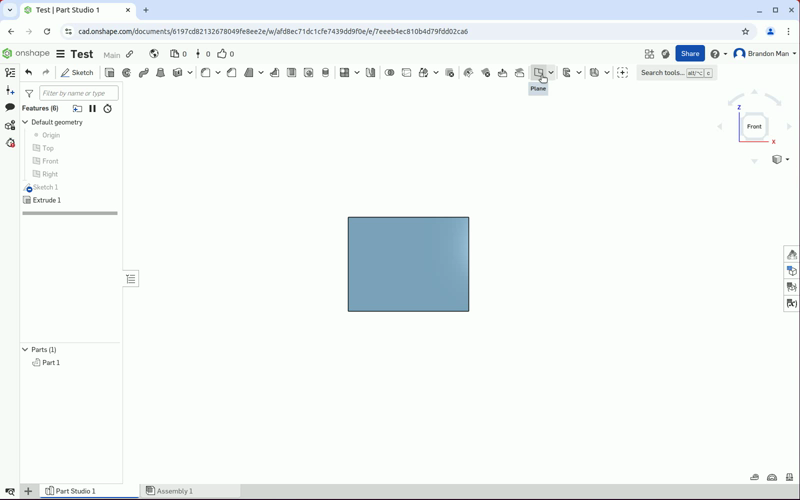
click(541, 75)
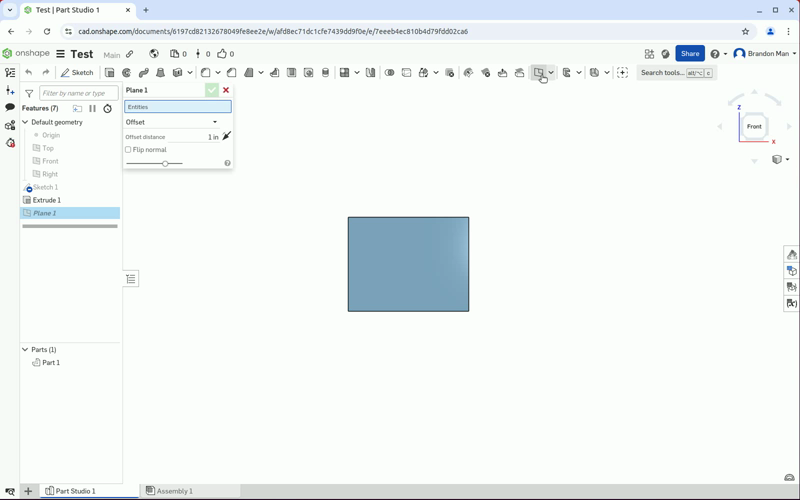
mouse_move(73, 163)
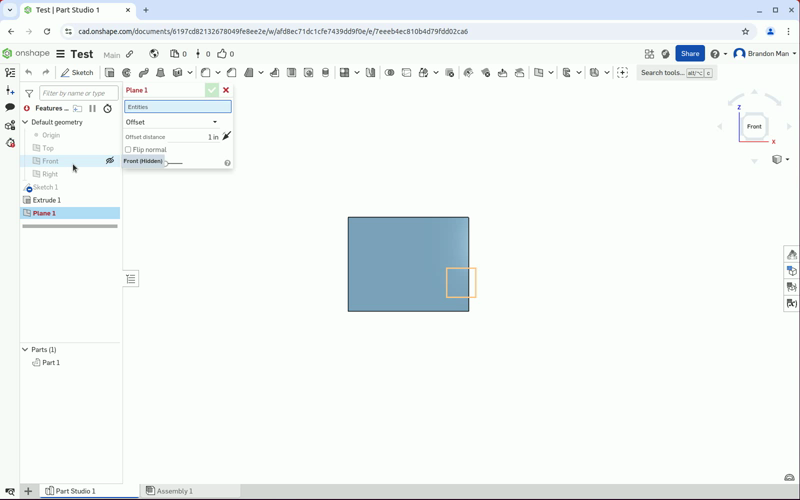
click(73, 163)
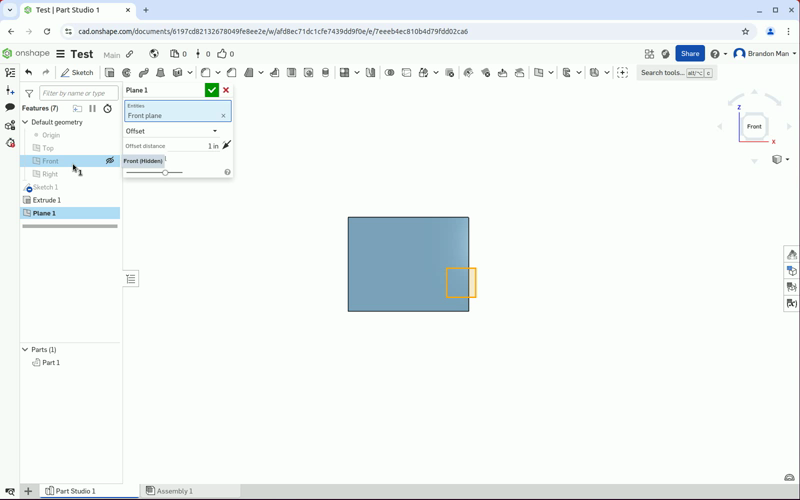
key(tab, 2)
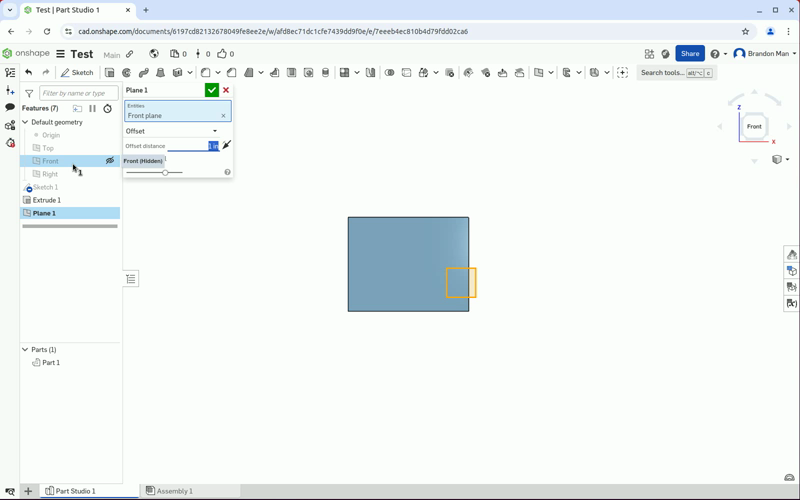
text(11.061)
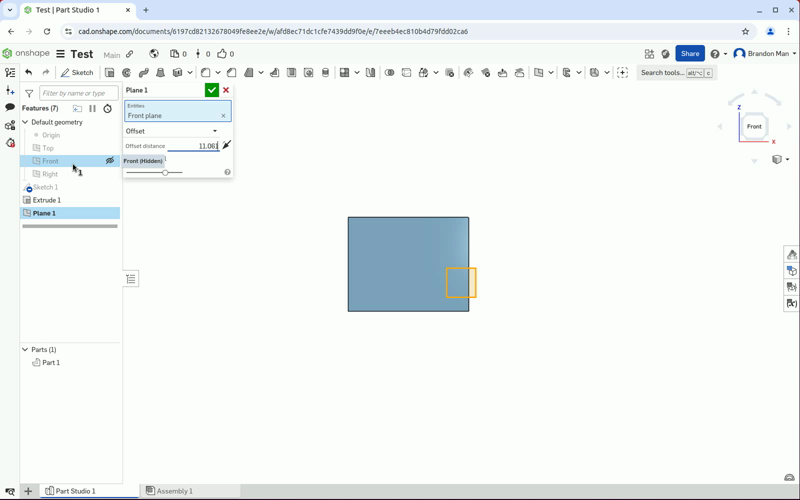
key(enter, 2)
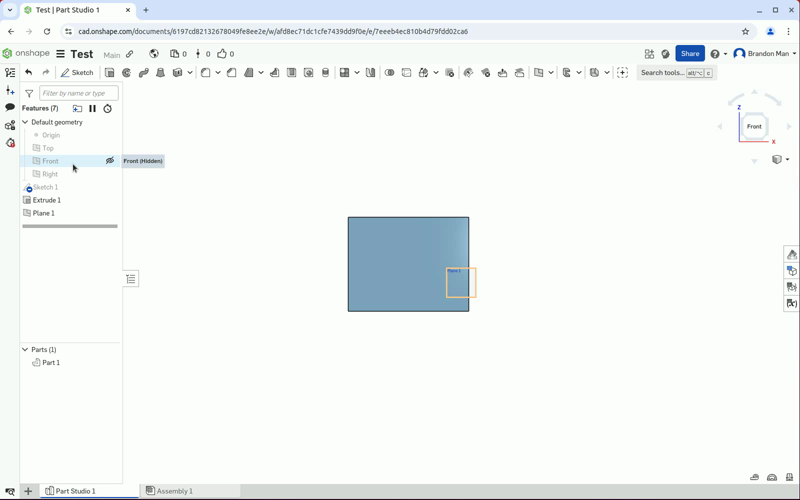
key(shift+s)
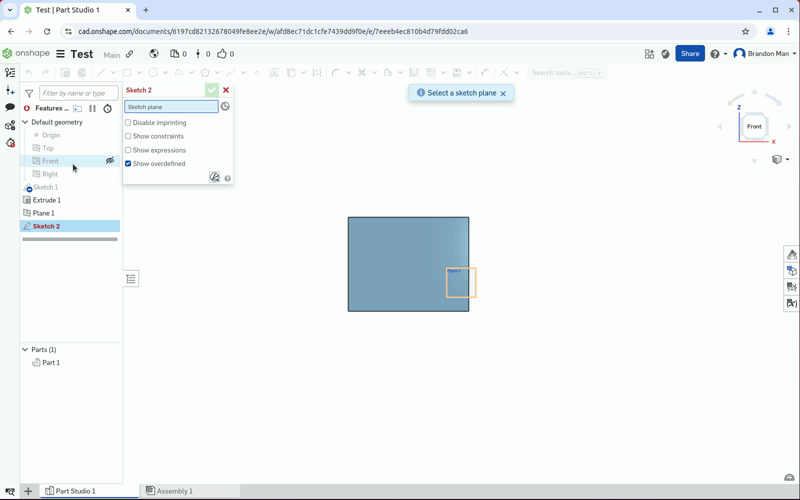
mouse_move(73, 215)
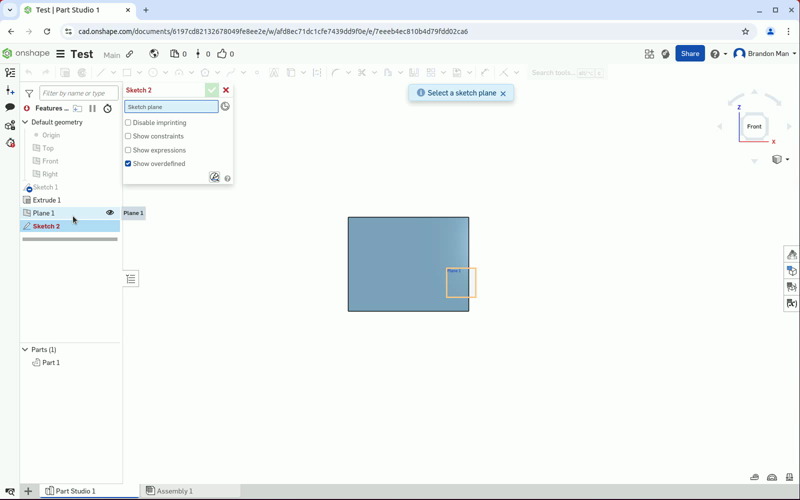
click(73, 215)
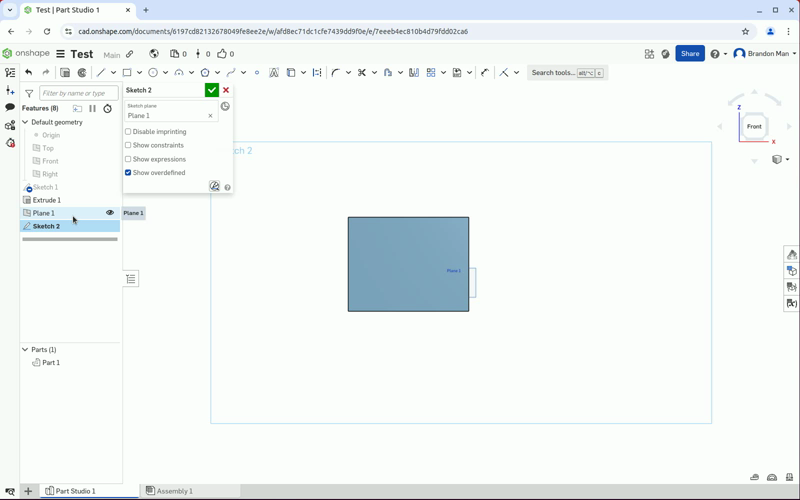
mouse_move(73, 352)
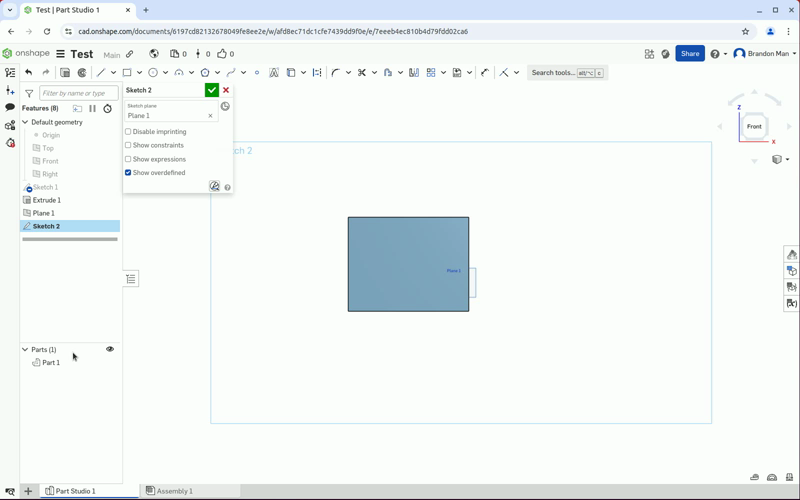
key(y)
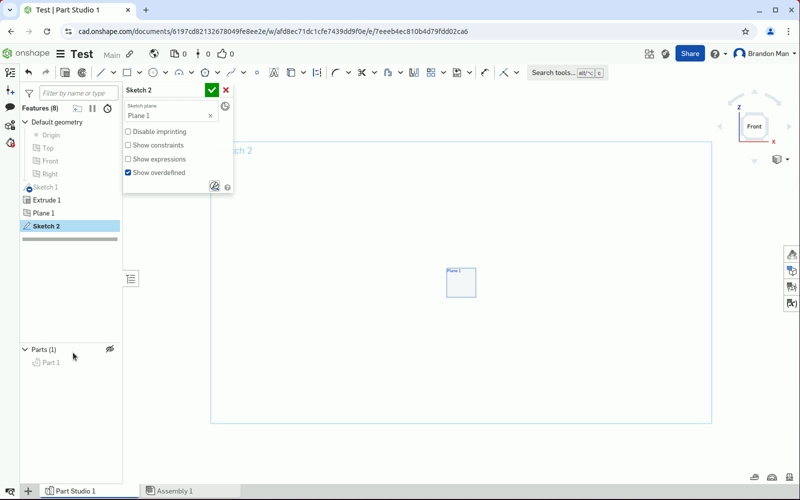
key(c)
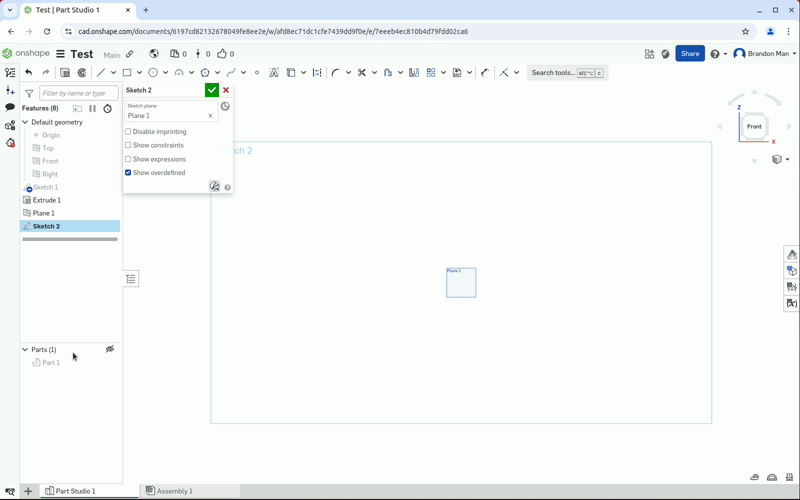
key_down(shift)
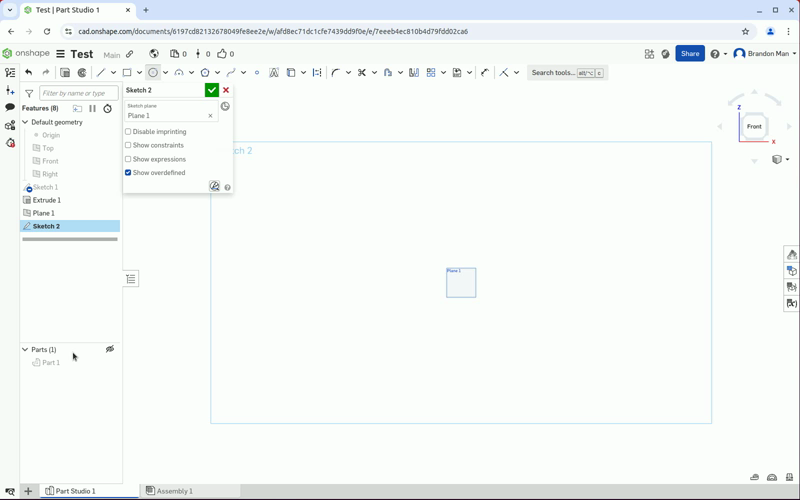
mouse_move(402, 258)
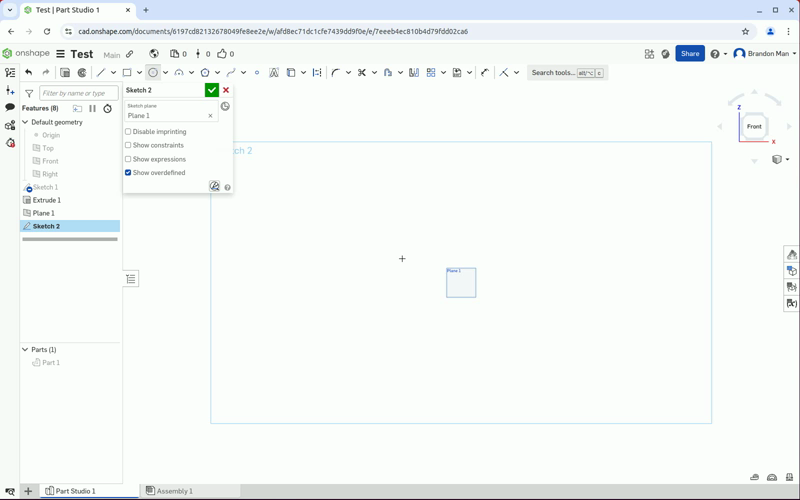
click(402, 258)
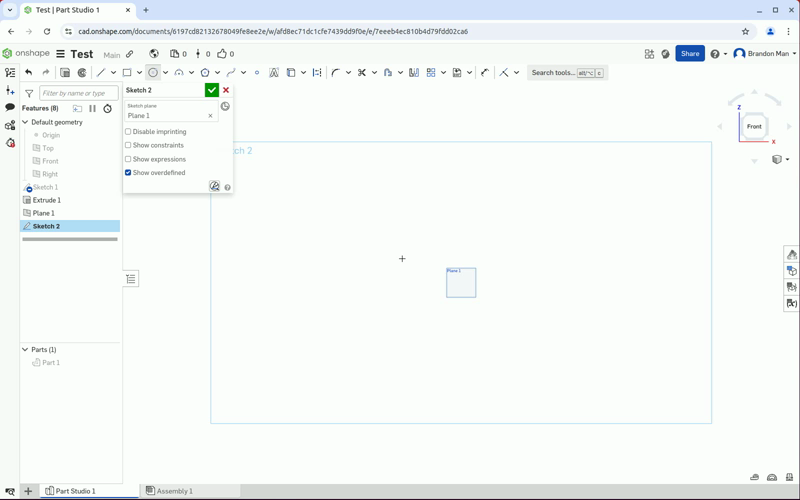
key_up(shift)
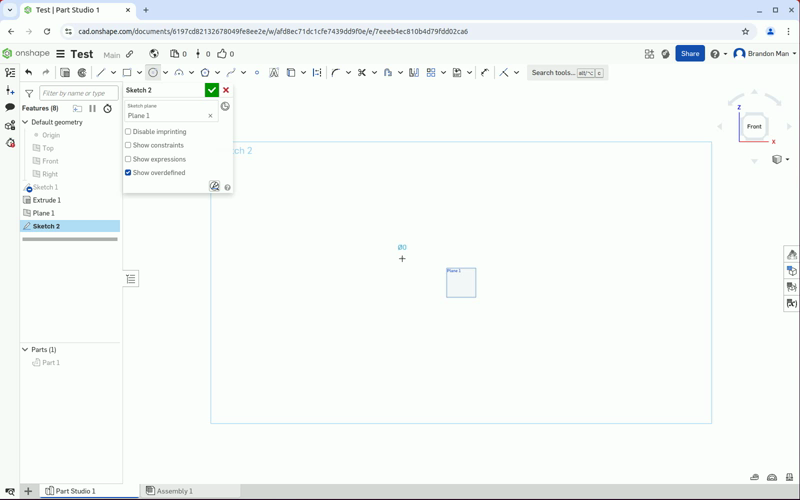
mouse_move(426, 258)
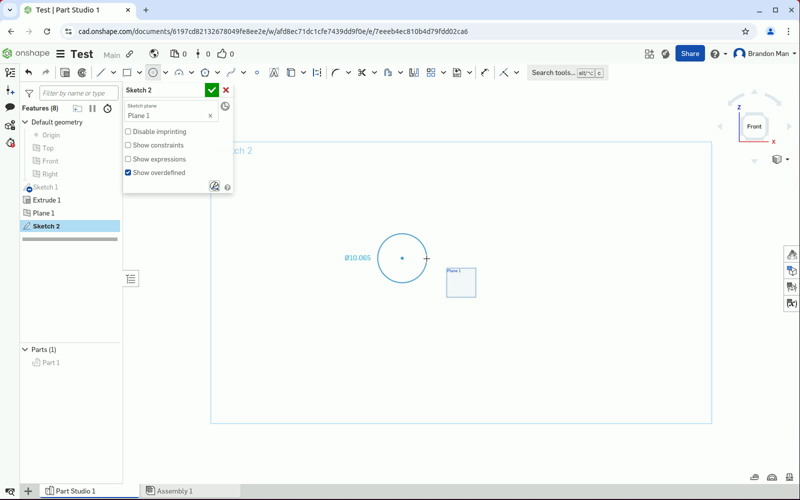
click(426, 258)
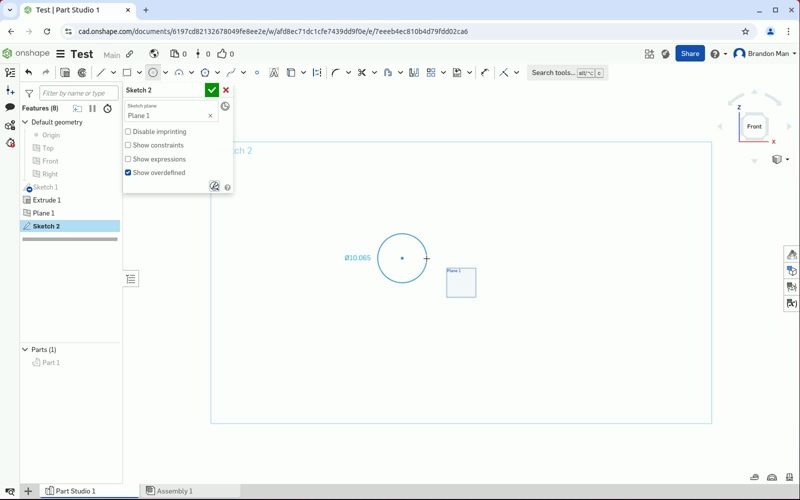
key(esc)
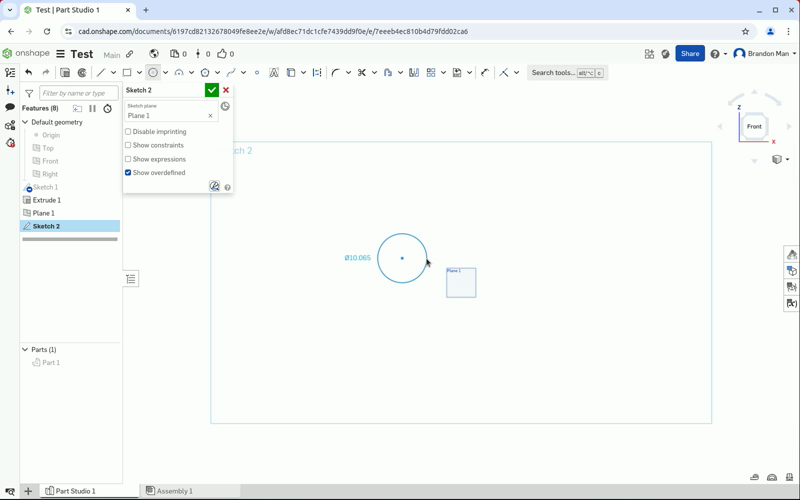
mouse_move(408, 253)
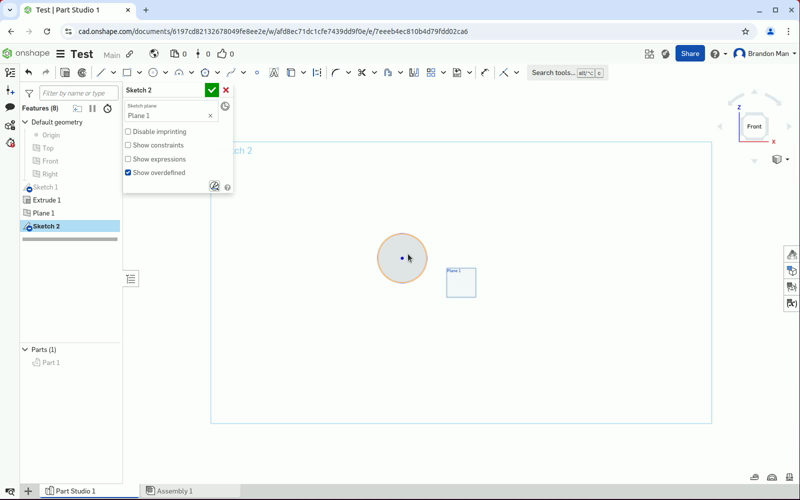
click(408, 253)
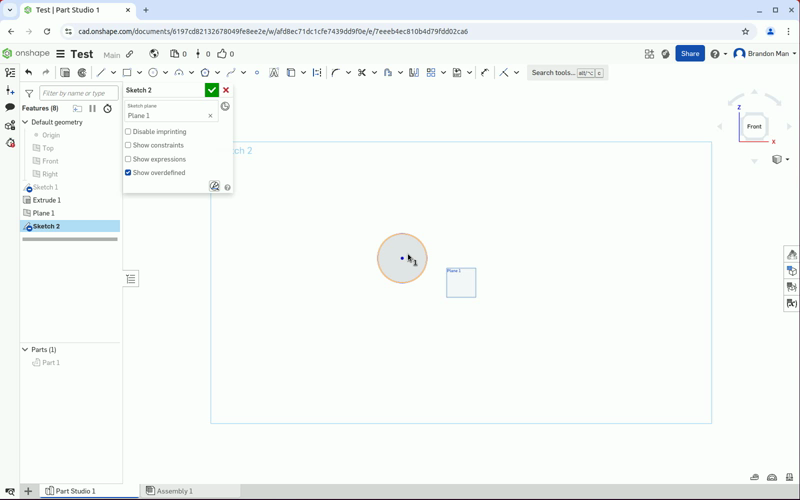
mouse_move(73, 352)
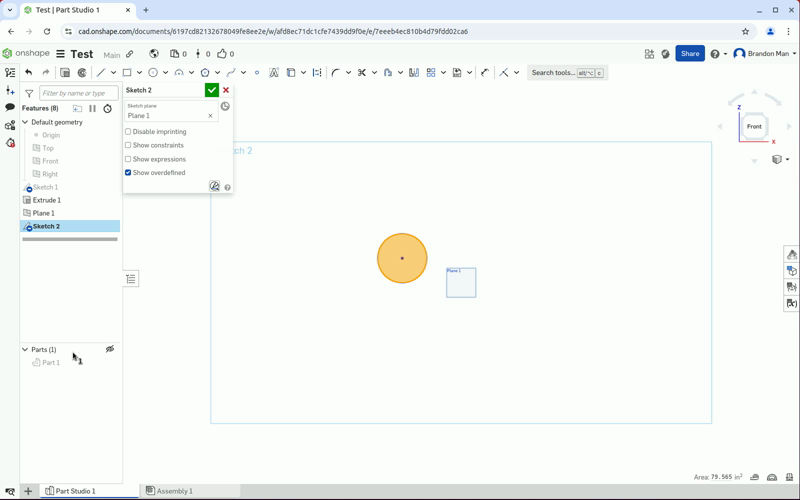
key(shift+y)
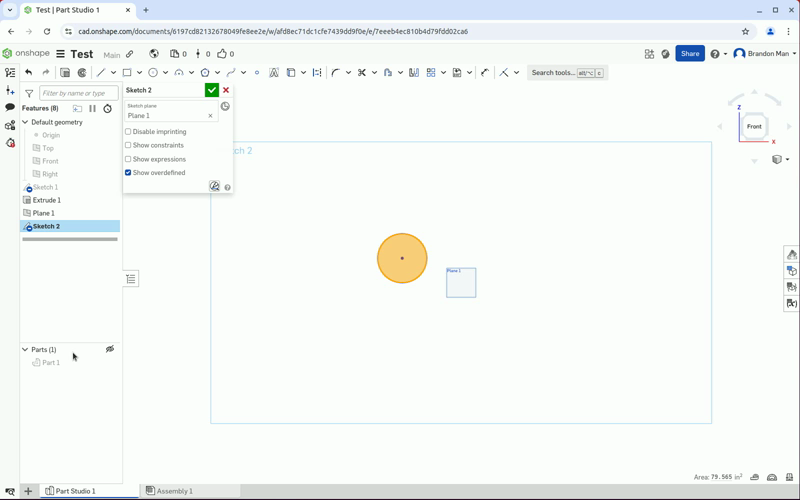
key(shift+e)
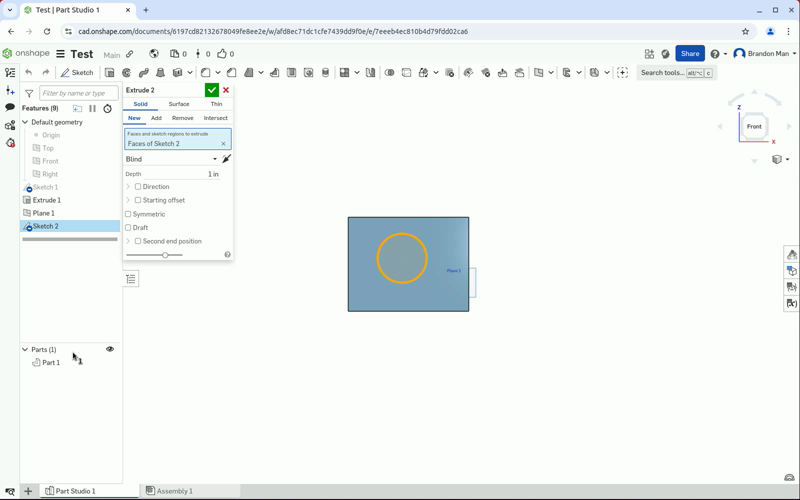
mouse_move(143, 106)
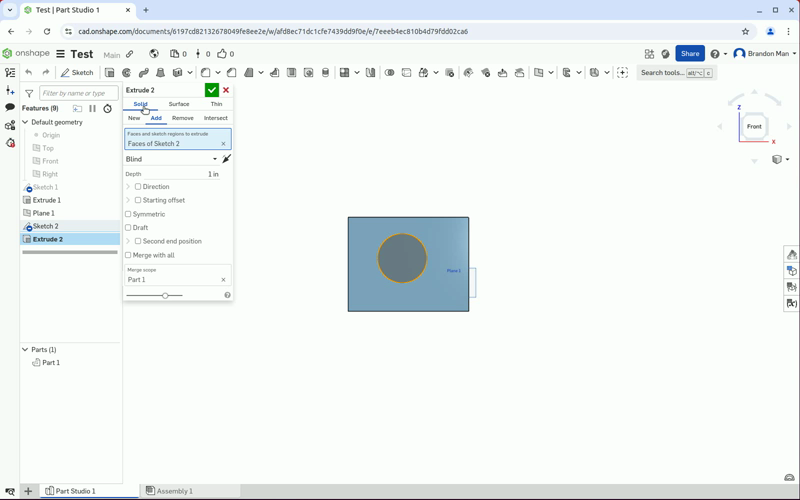
click(143, 106)
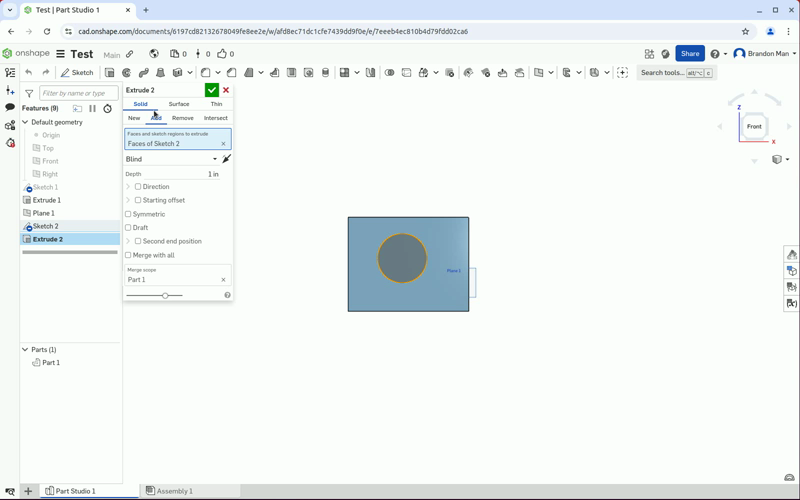
mouse_move(186, 120)
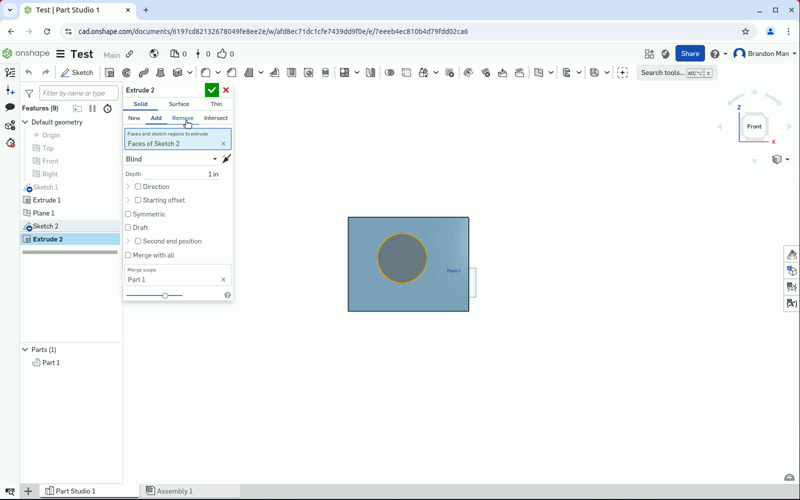
click(186, 120)
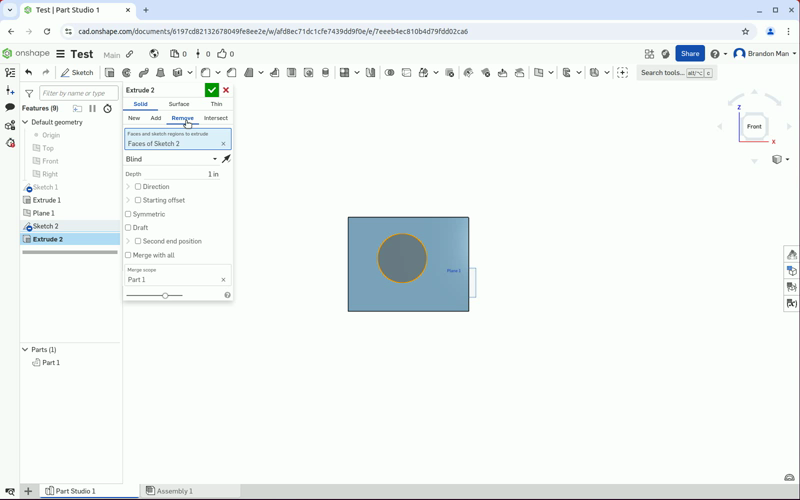
key(tab, 4)
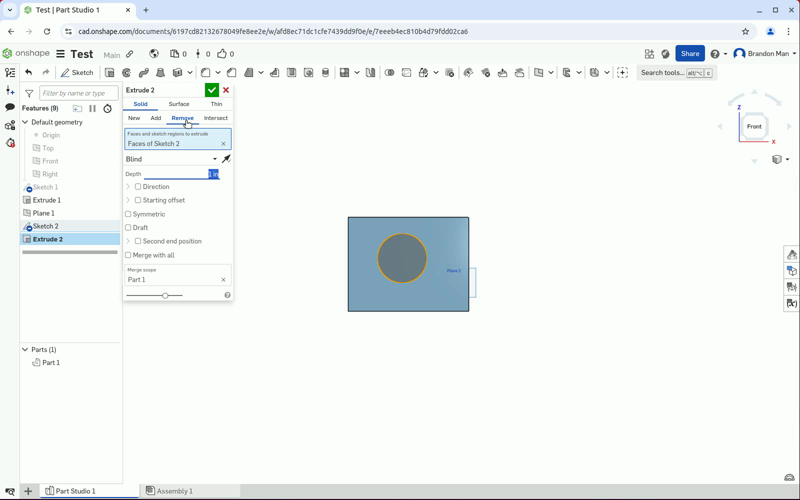
text(11.073)
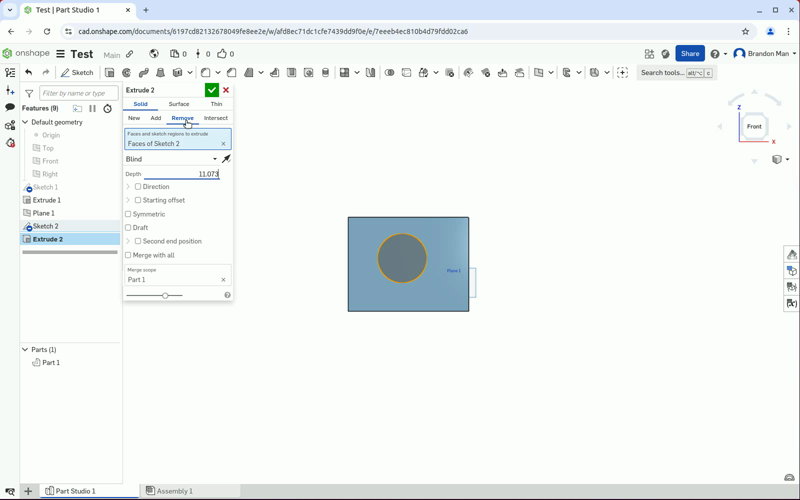
key(tab, 6)
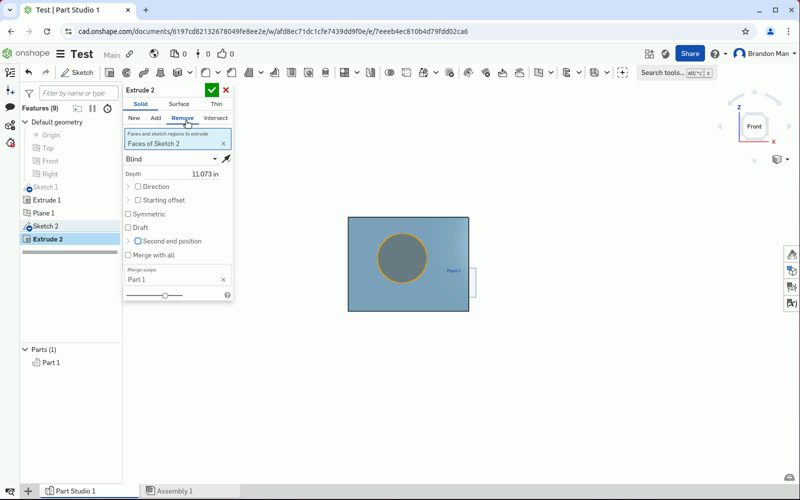
key(space)
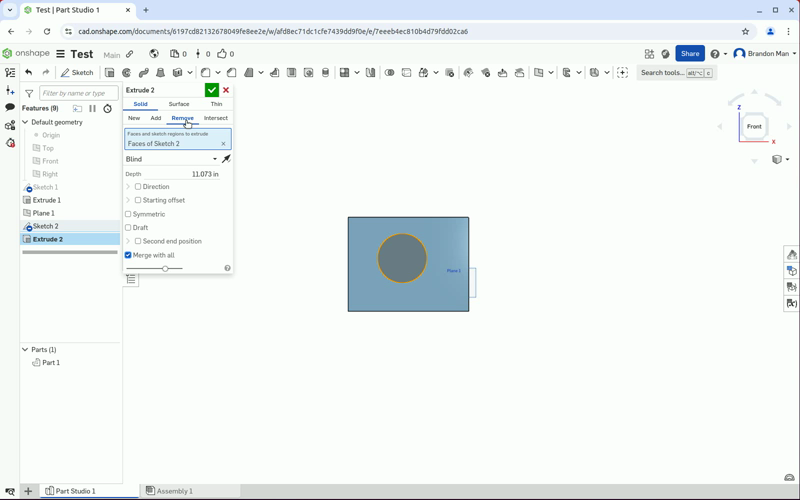
key(enter)
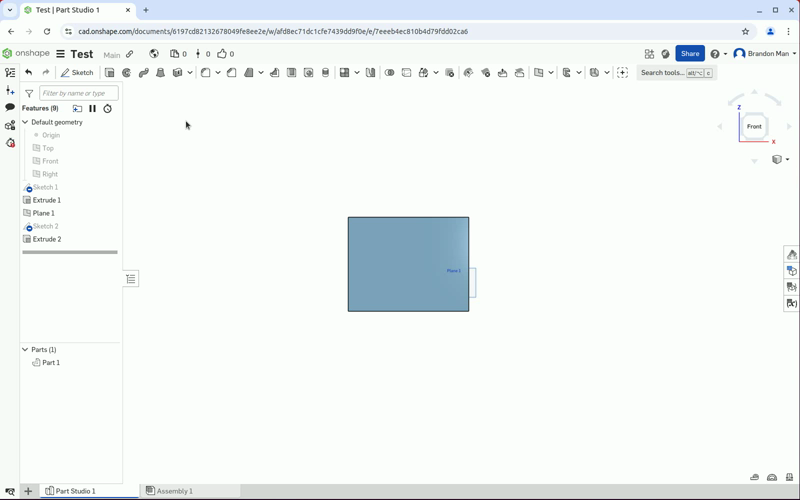
key(shift+h)
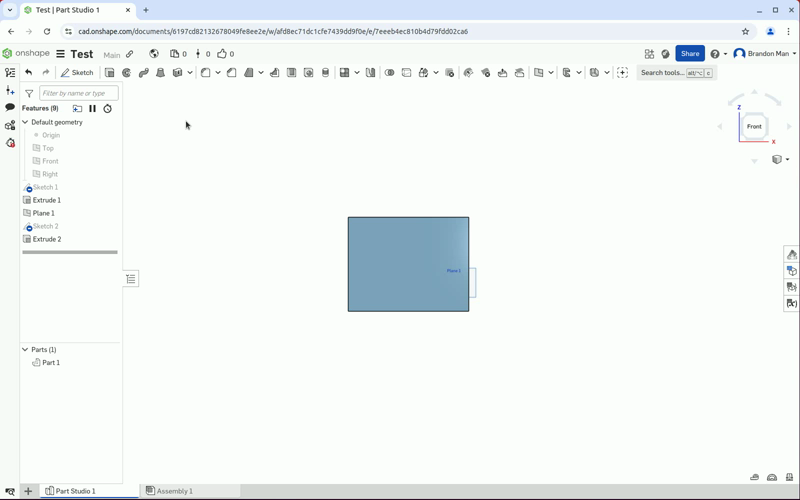
key(shift+h)
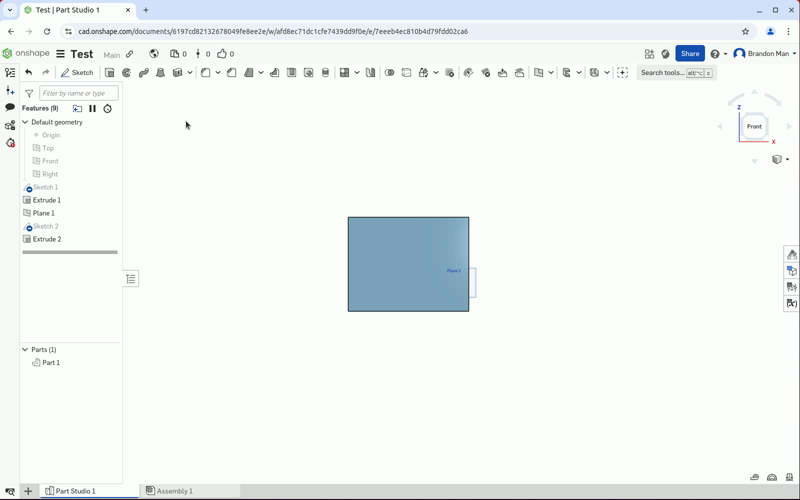
mouse_move(73, 189)
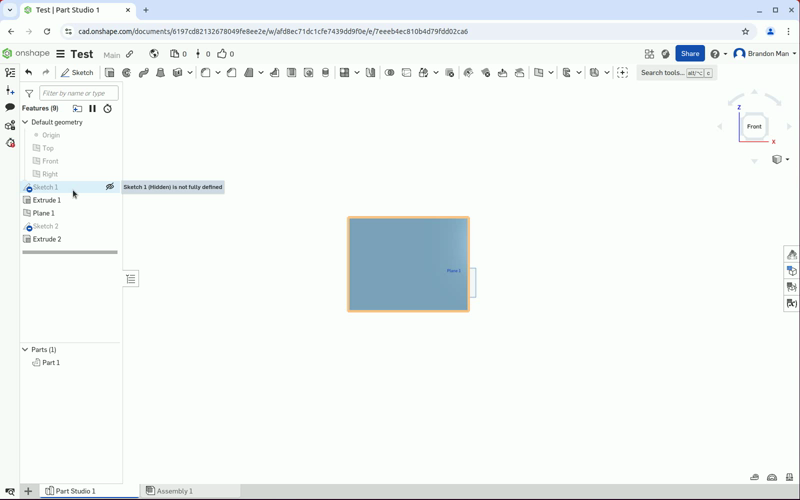
click(73, 189)
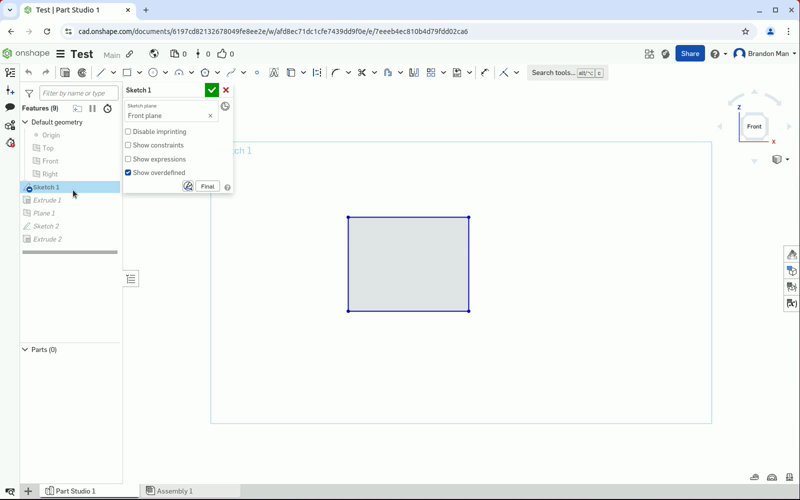
mouse_move(229, 92)
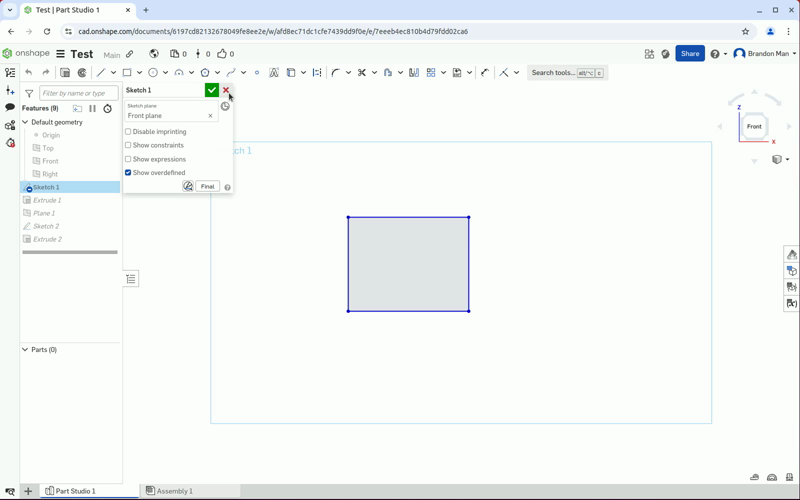
click(229, 92)
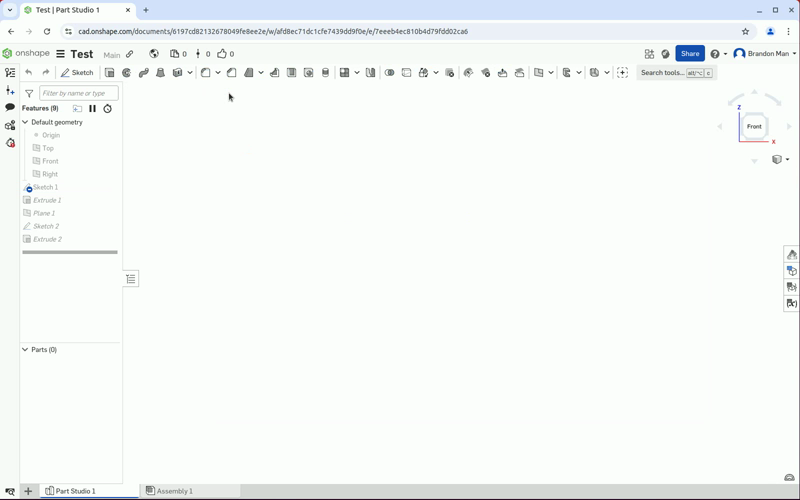
key(shift+s)
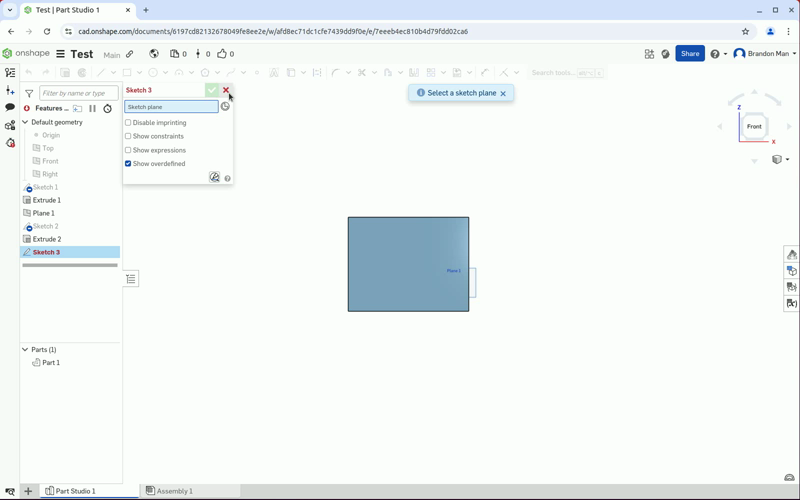
mouse_move(73, 215)
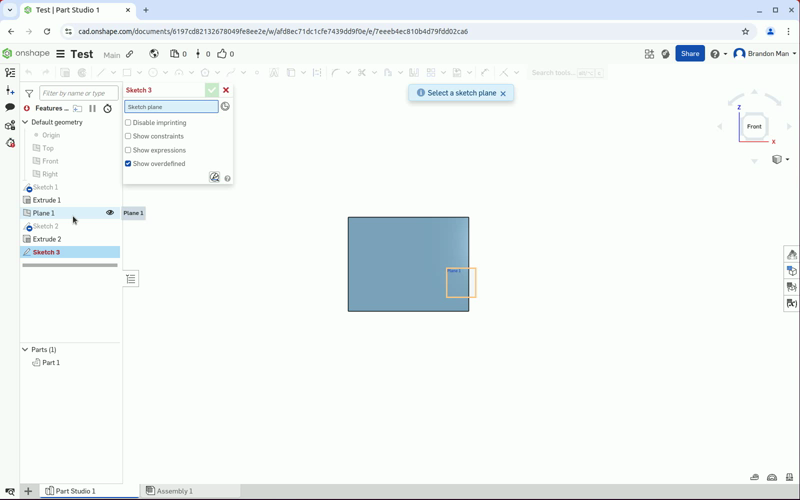
click(73, 215)
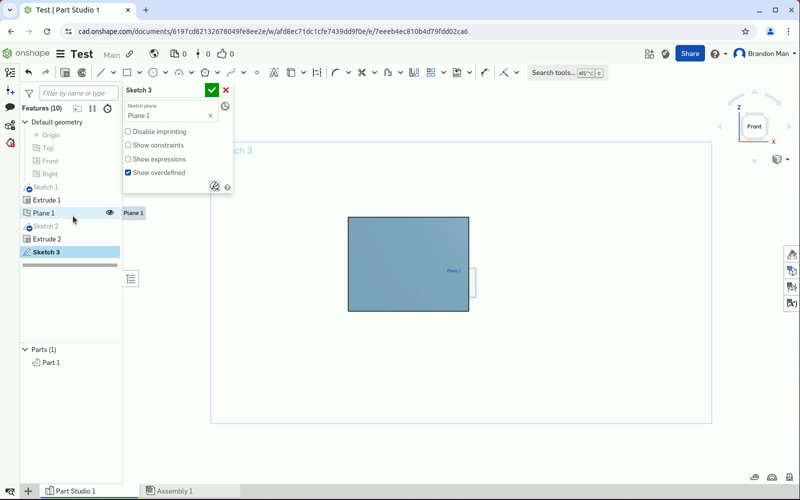
mouse_move(73, 352)
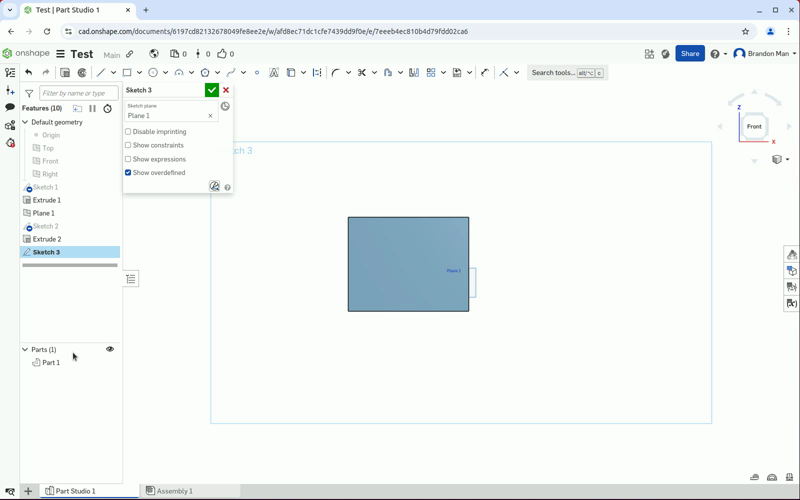
key(y)
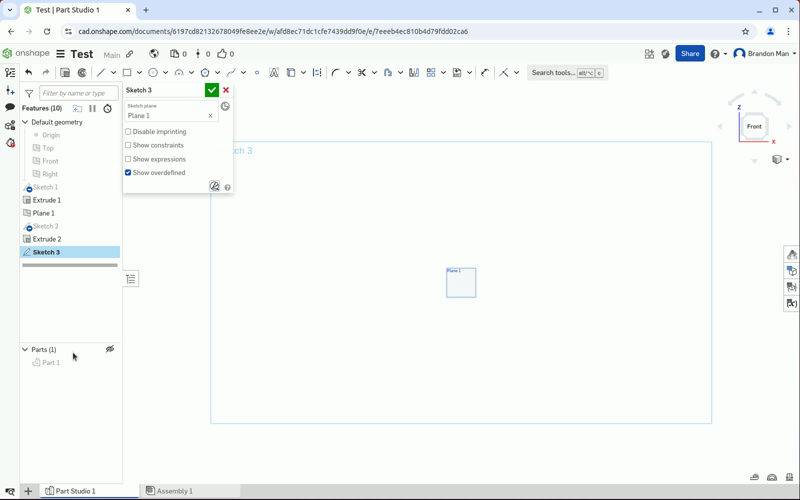
key(l)
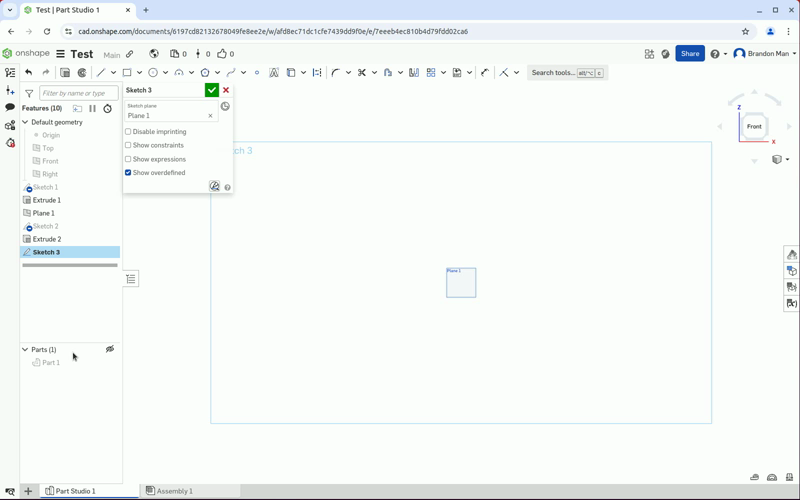
key_down(shift)
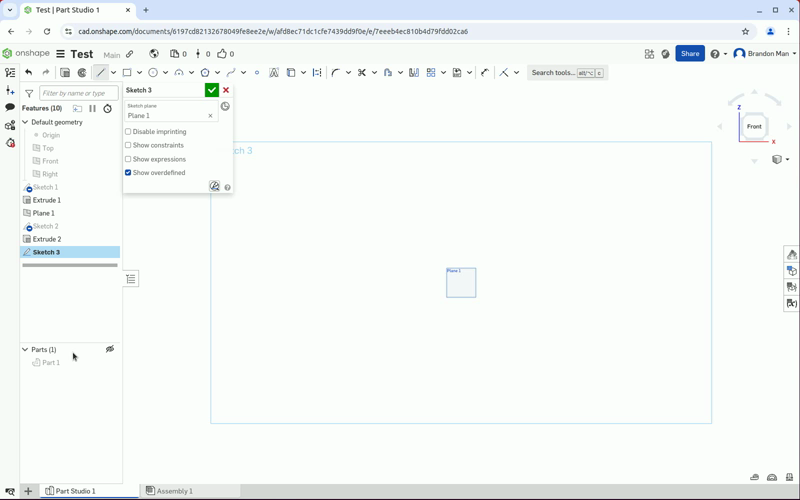
mouse_move(388, 217)
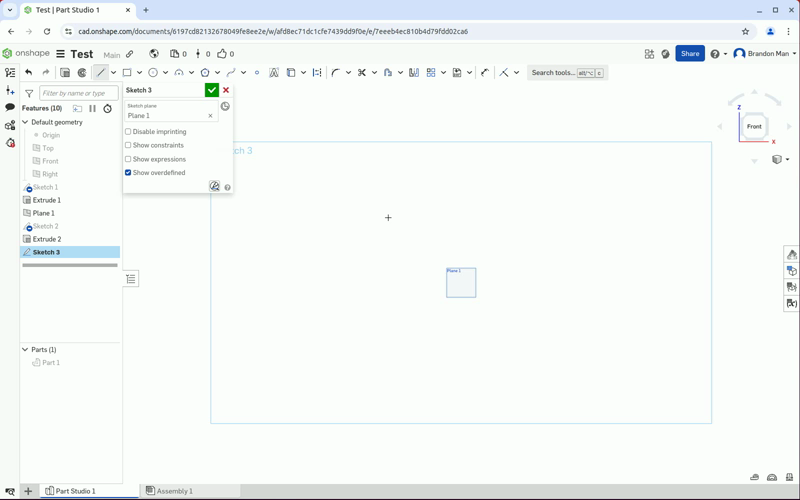
click(388, 217)
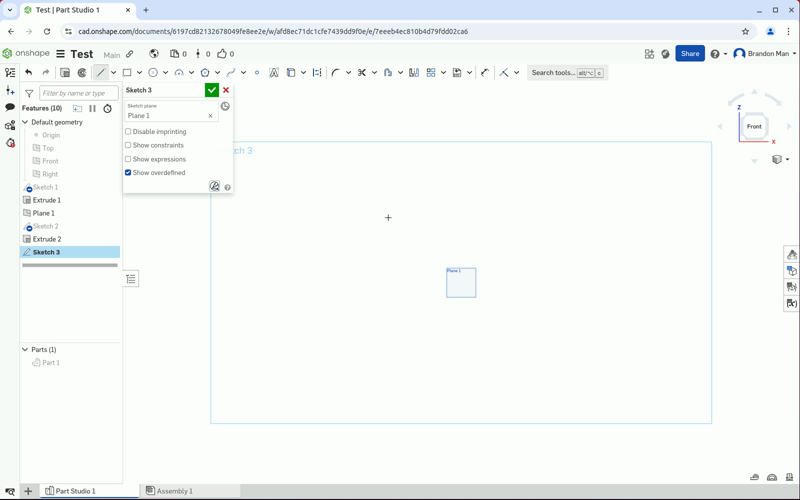
key_up(shift)
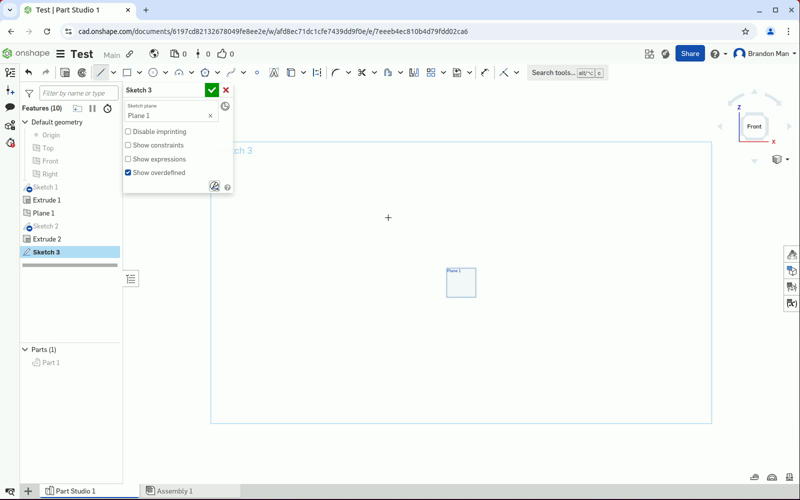
key_down(shift)
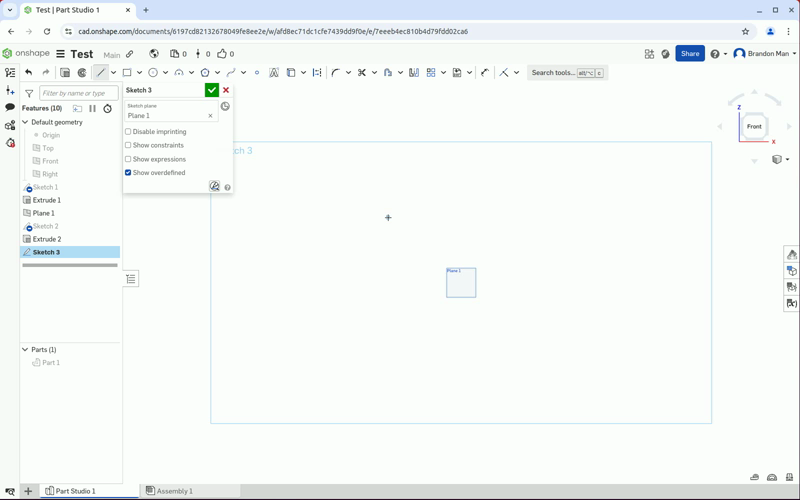
mouse_move(418, 217)
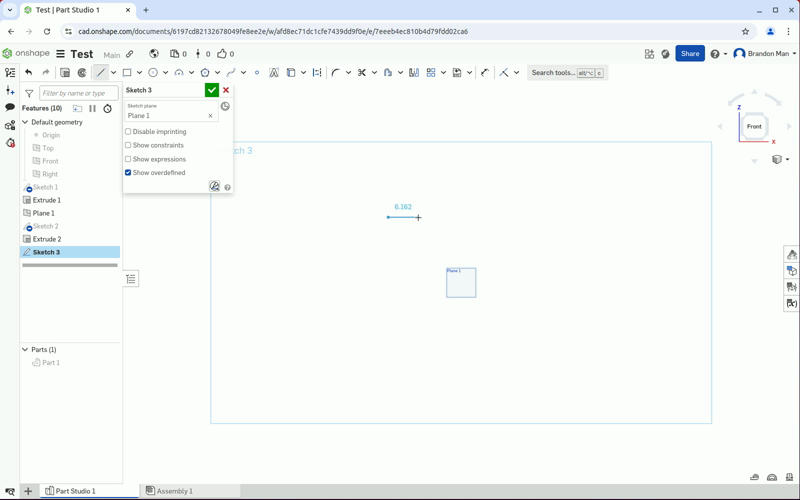
mouse_move(398, 234)
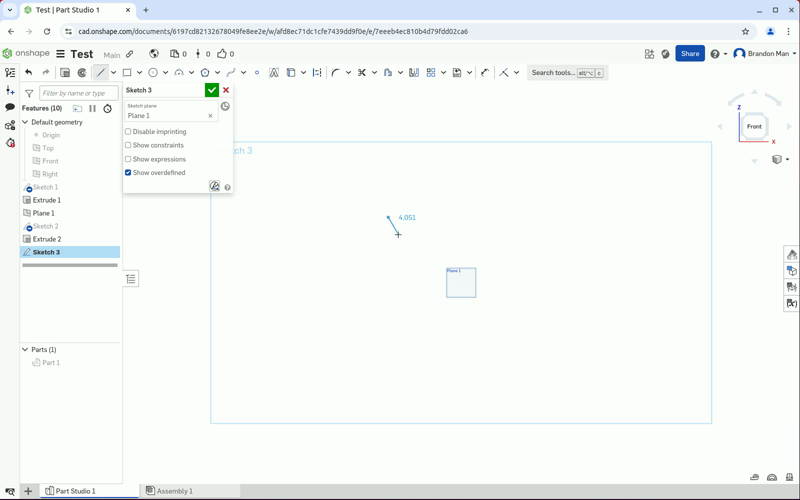
click(398, 234)
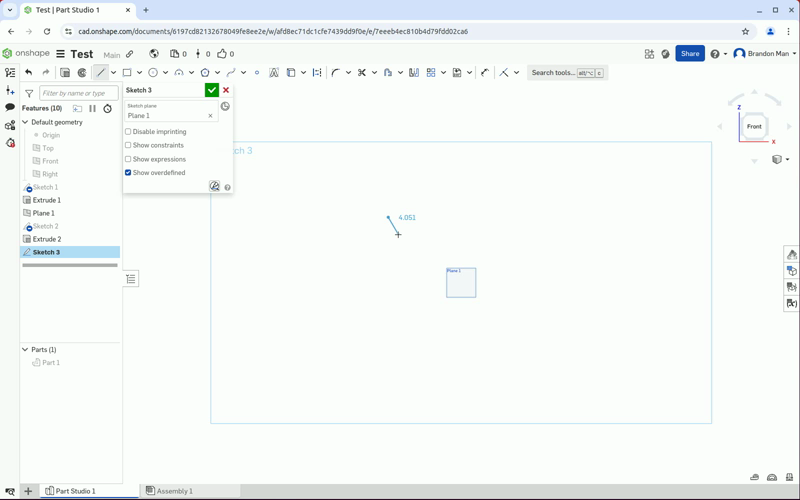
key_up(shift)
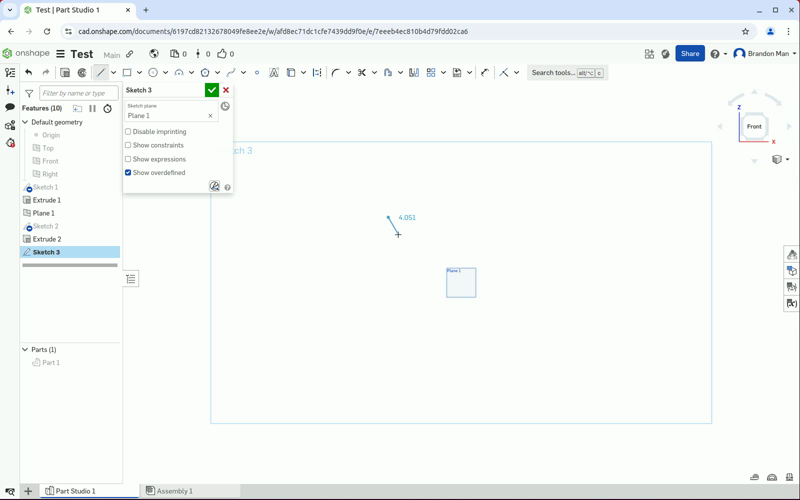
key(esc)
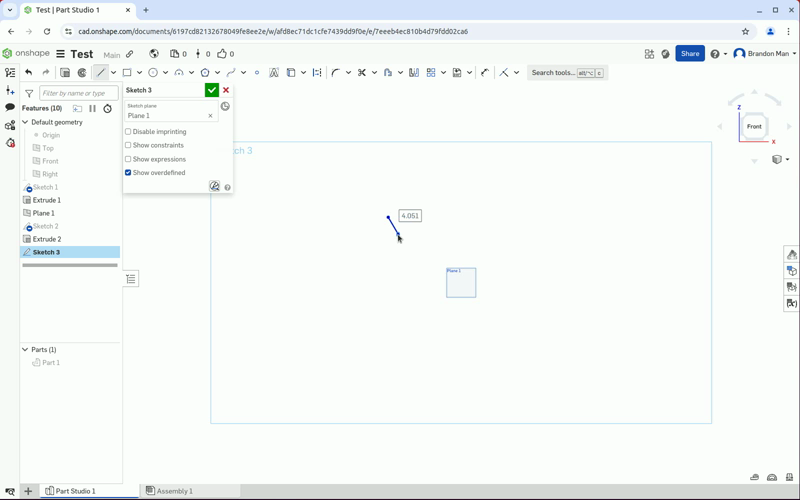
key(a)
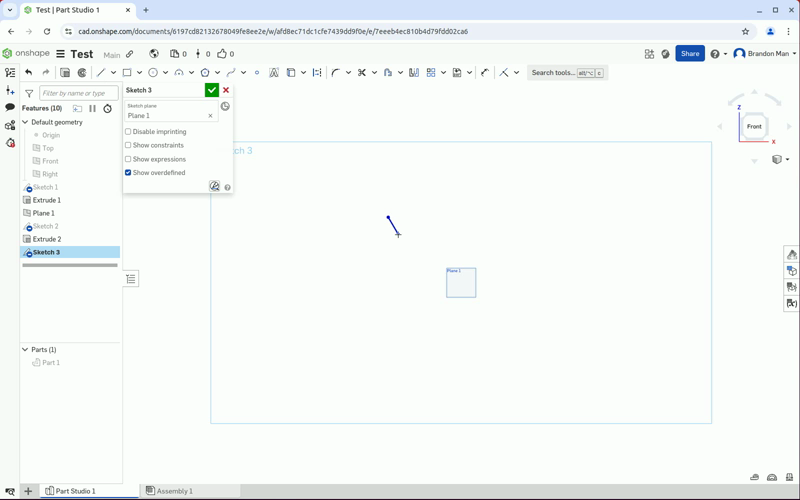
mouse_move(398, 234)
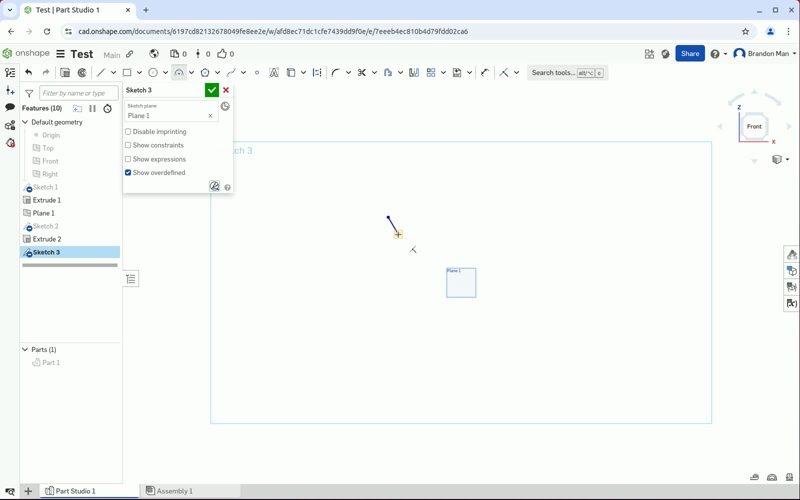
click(398, 234)
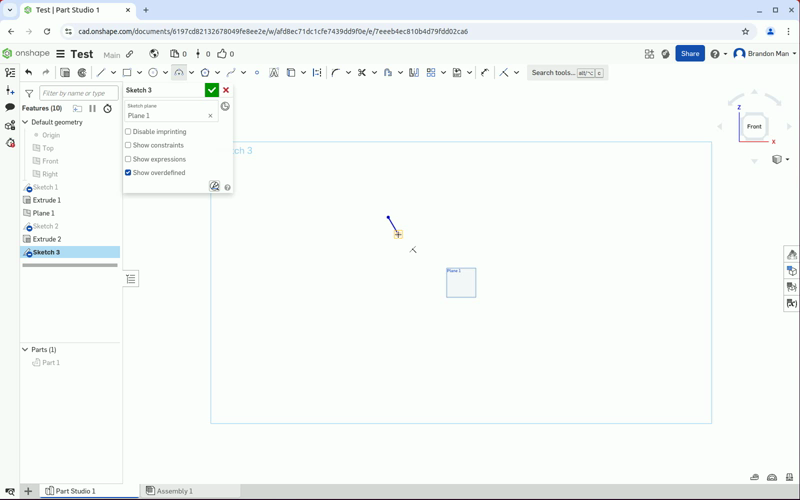
key_down(shift)
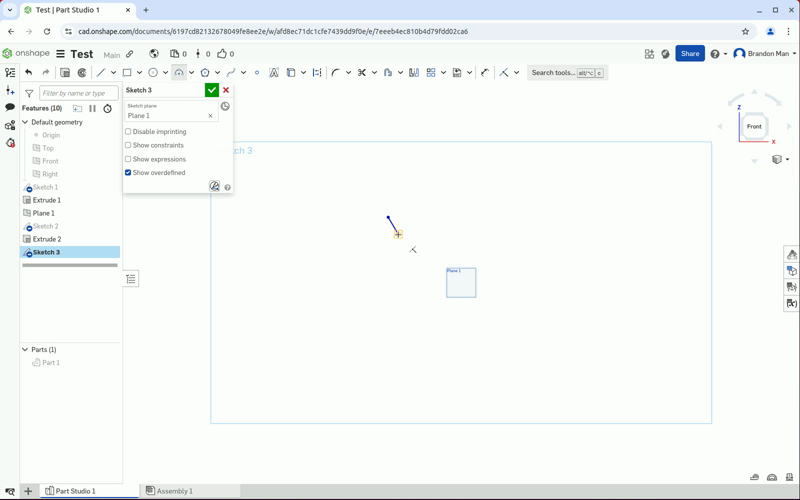
mouse_move(419, 272)
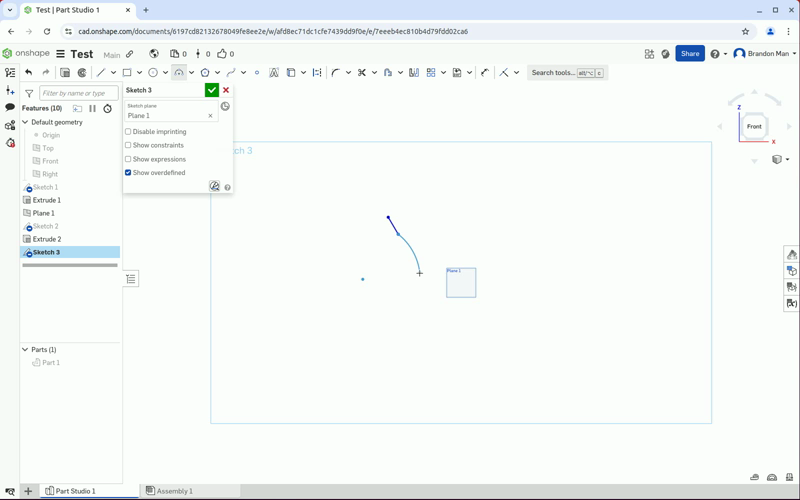
click(419, 272)
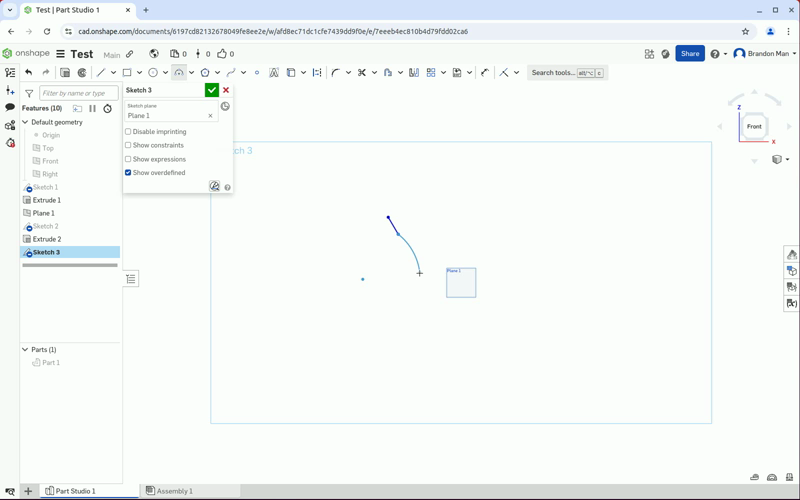
mouse_move(422, 245)
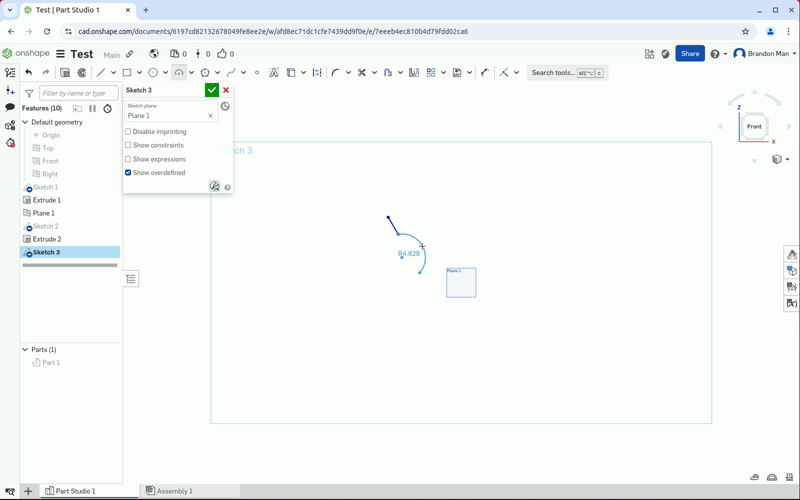
click(422, 245)
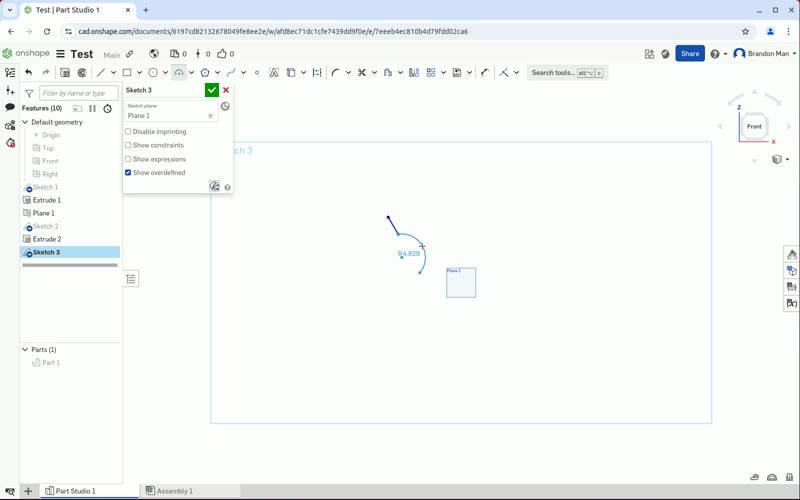
key_up(shift)
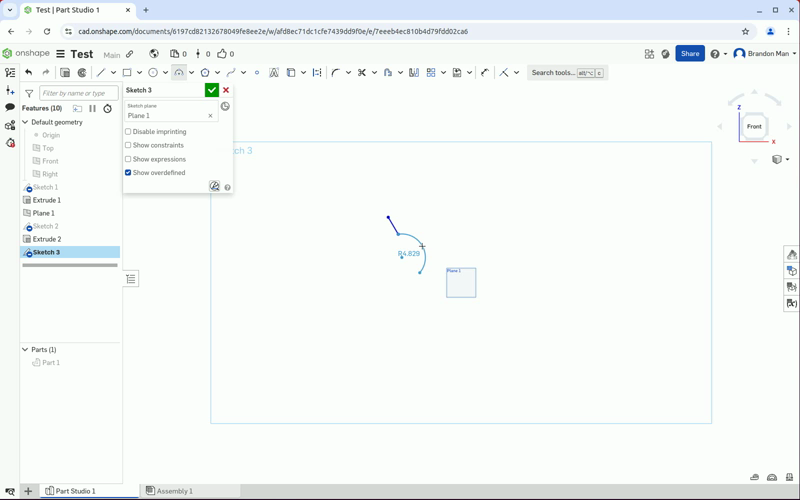
key(esc)
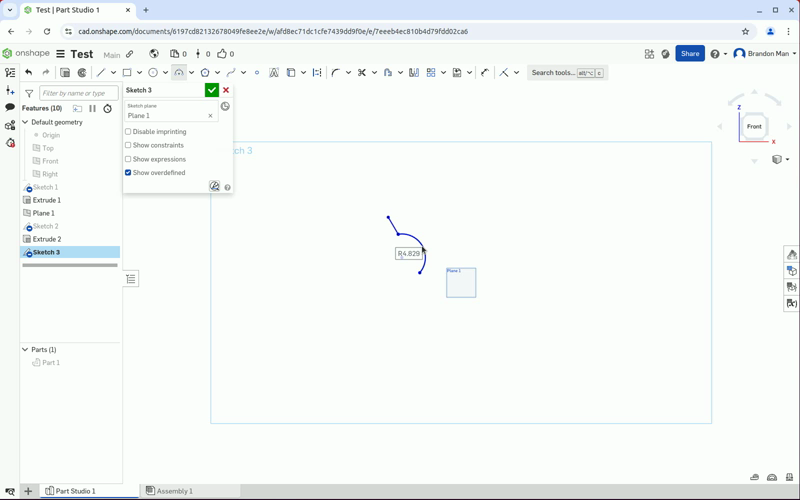
key(l)
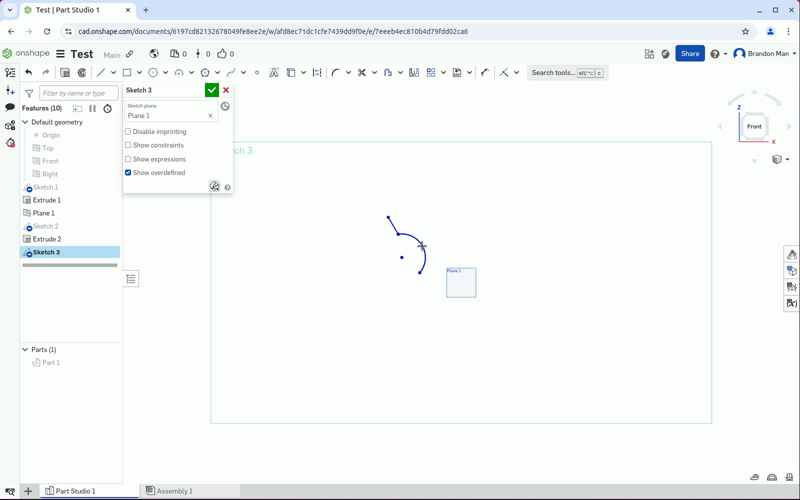
mouse_move(419, 272)
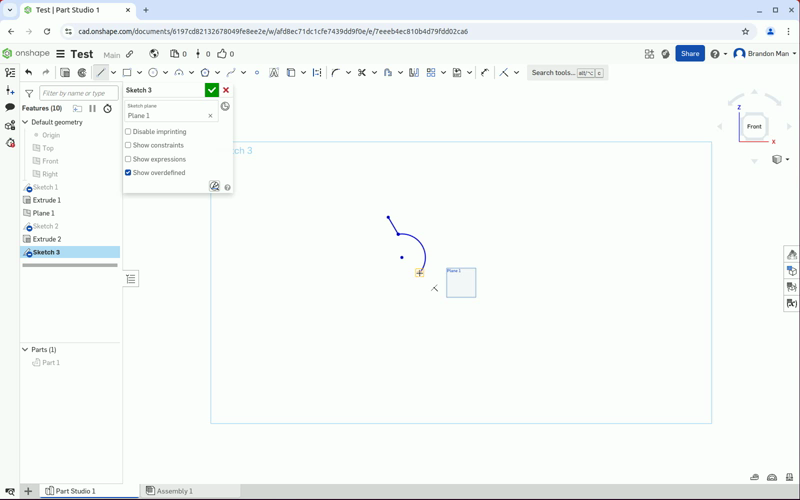
click(419, 272)
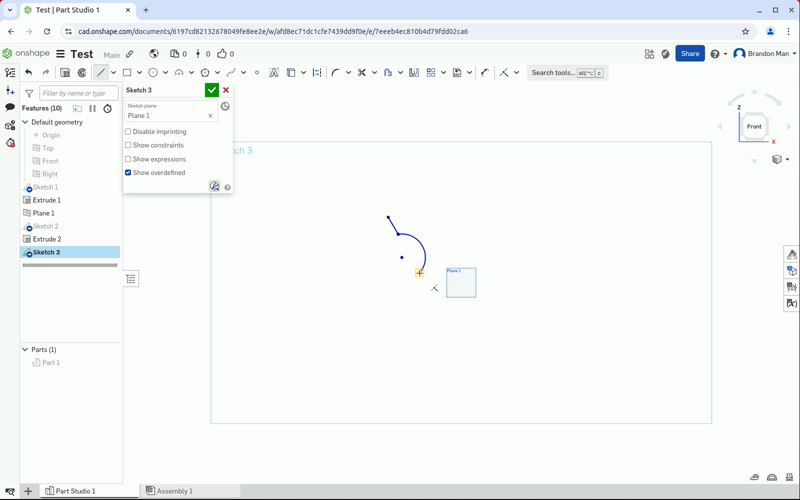
key_down(shift)
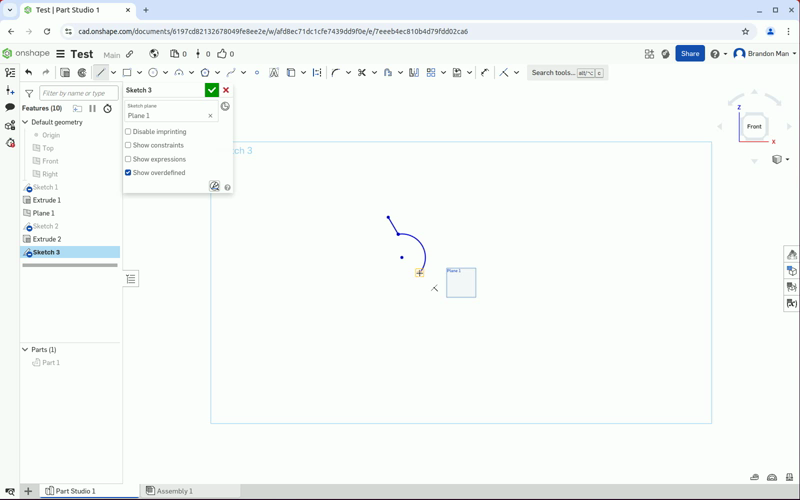
mouse_move(449, 272)
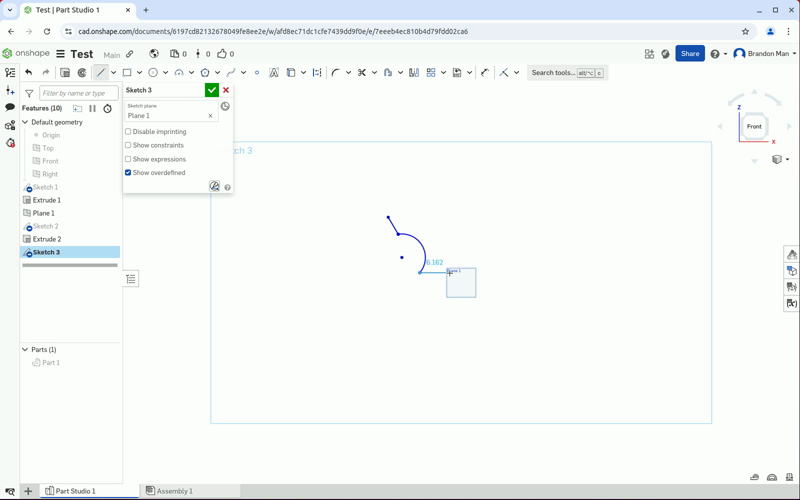
mouse_move(441, 311)
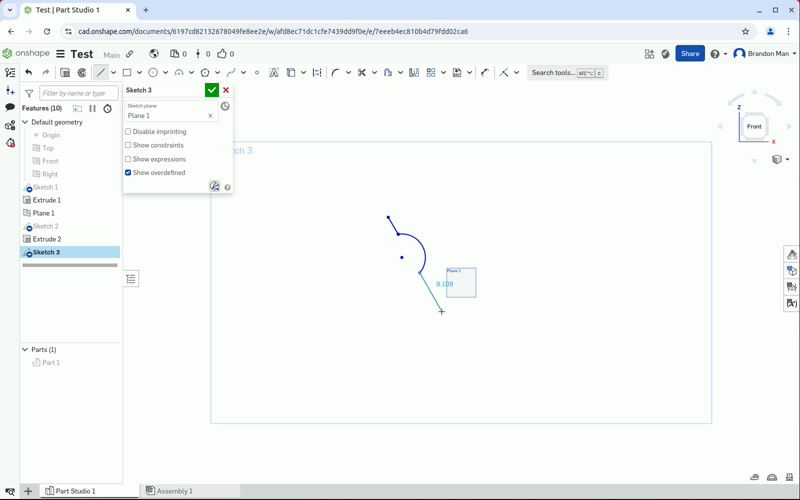
click(441, 311)
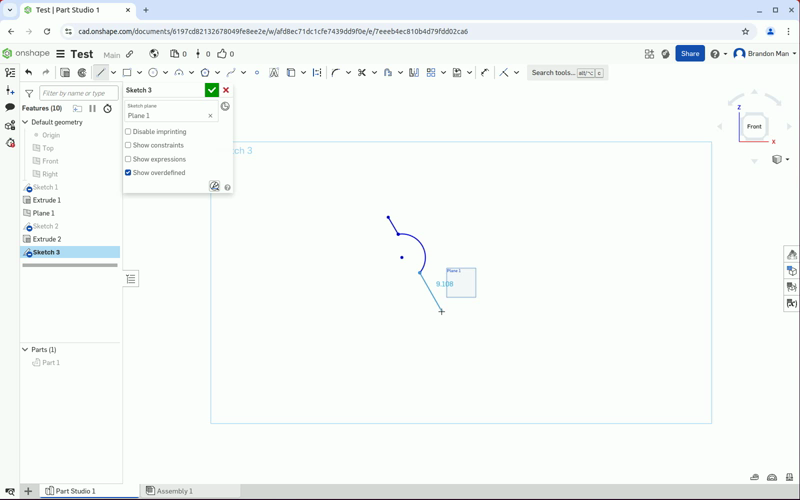
key_up(shift)
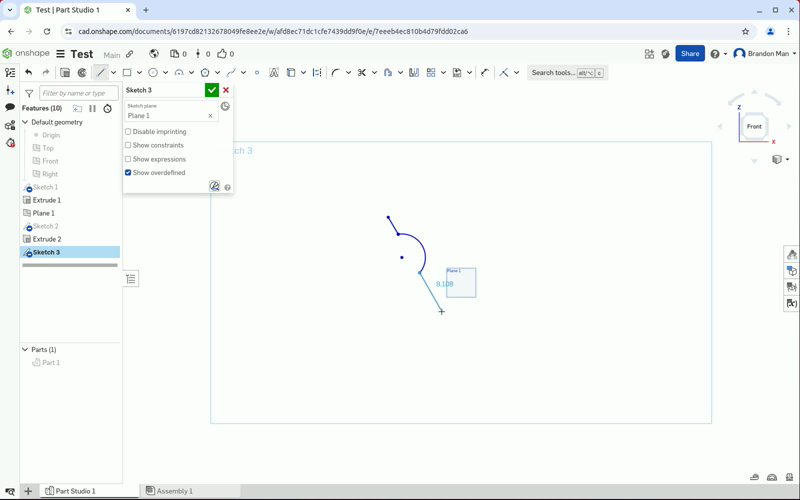
key_down(shift)
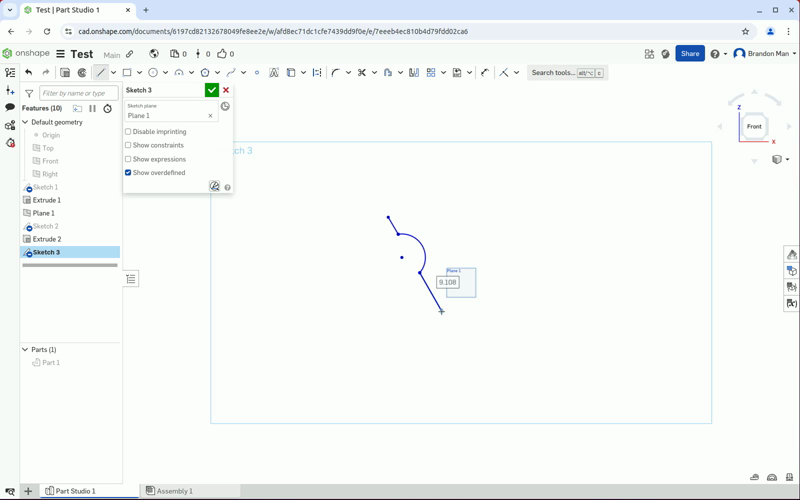
mouse_move(471, 311)
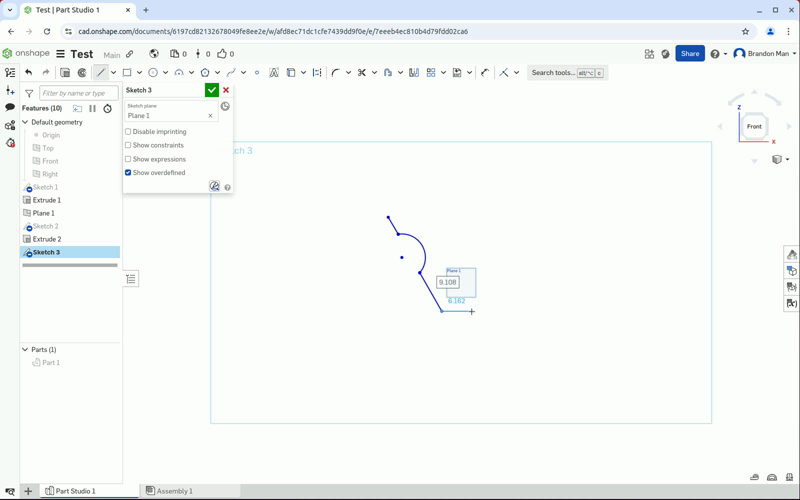
mouse_move(468, 311)
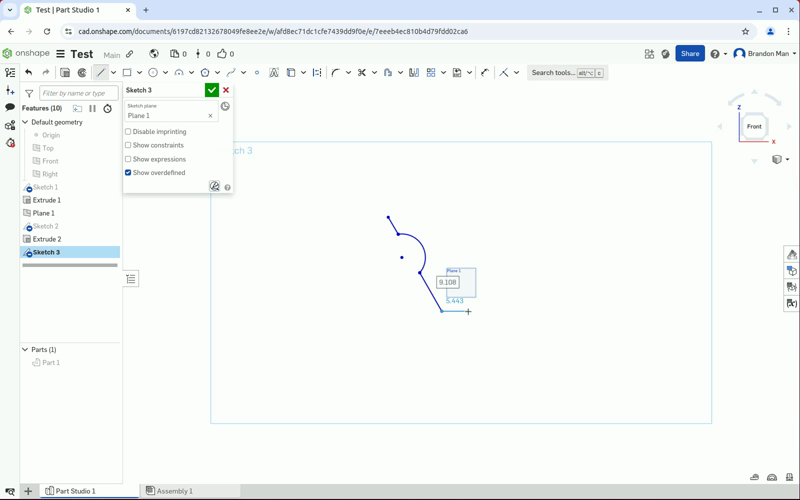
click(468, 311)
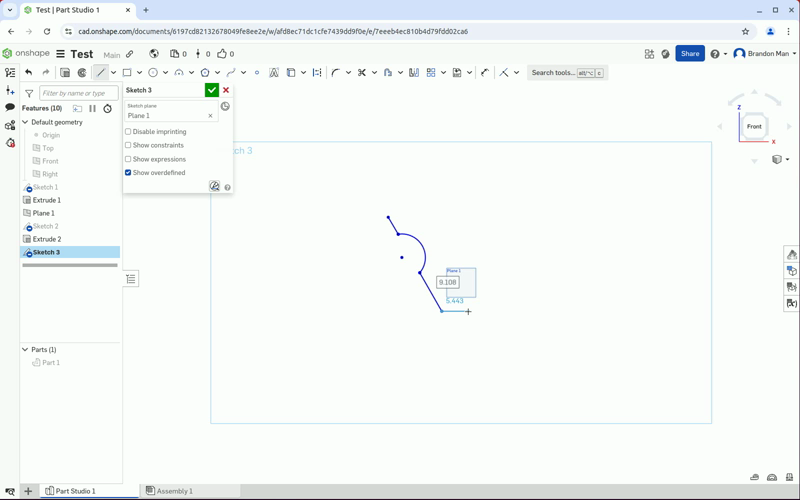
key_up(shift)
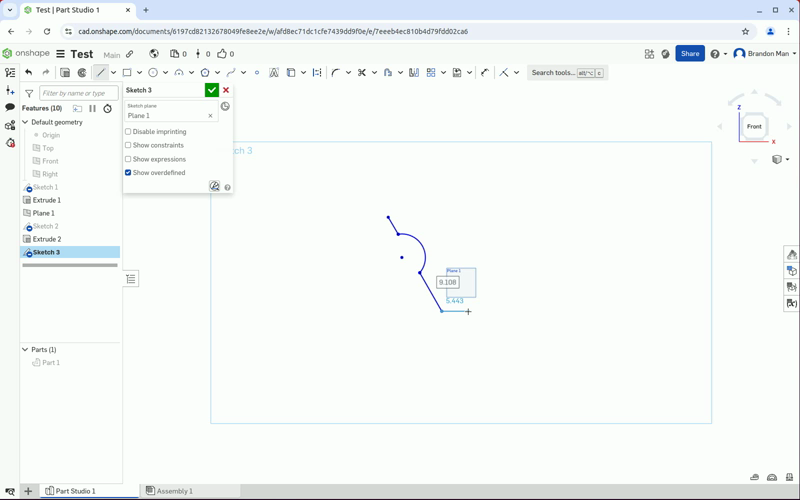
key_down(shift)
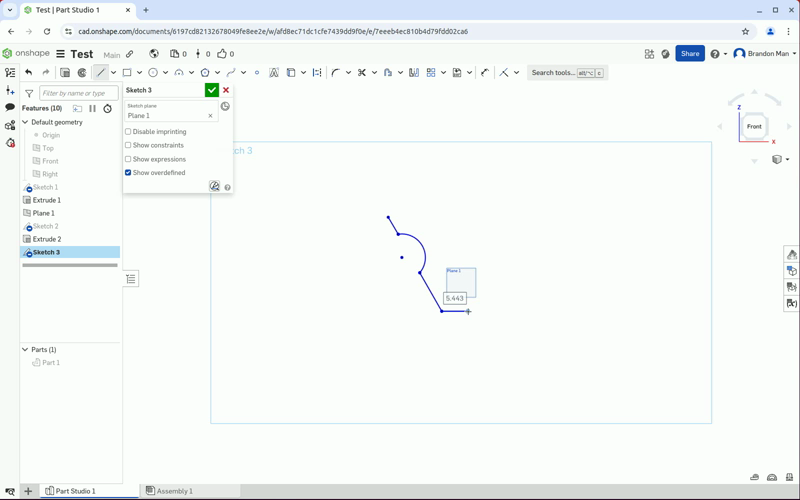
mouse_move(468, 217)
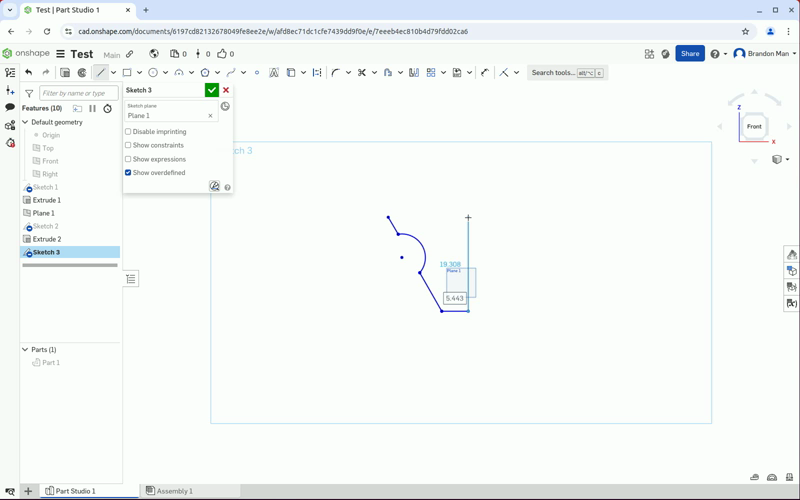
click(468, 217)
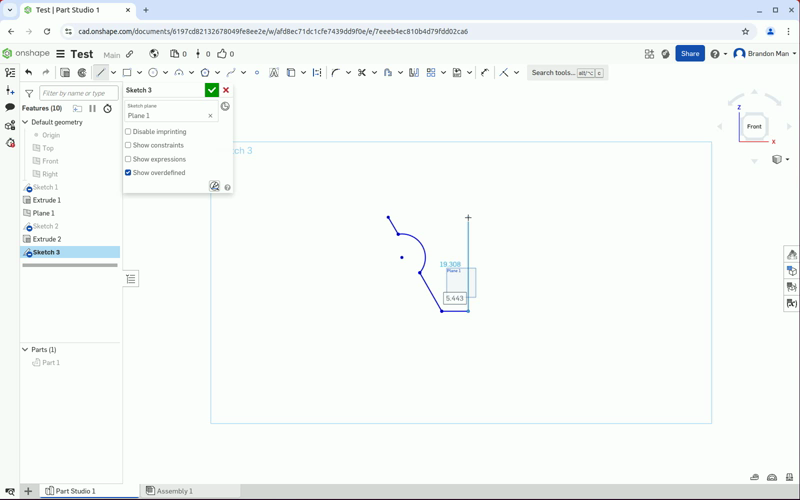
key_up(shift)
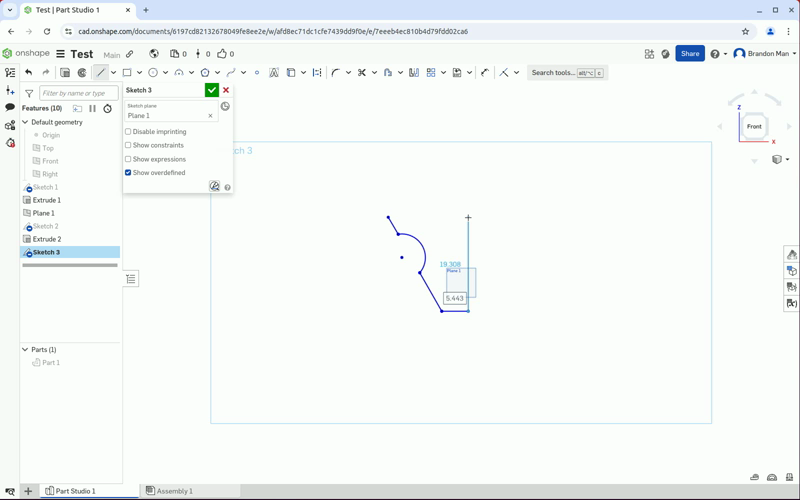
key_down(shift)
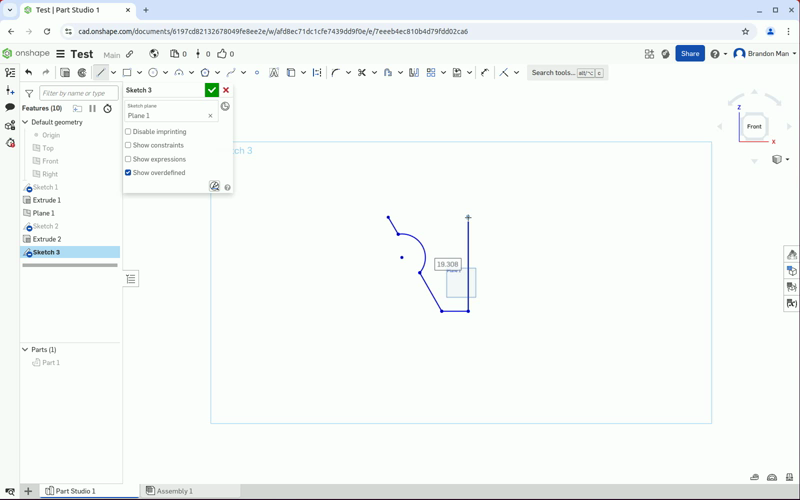
mouse_move(388, 217)
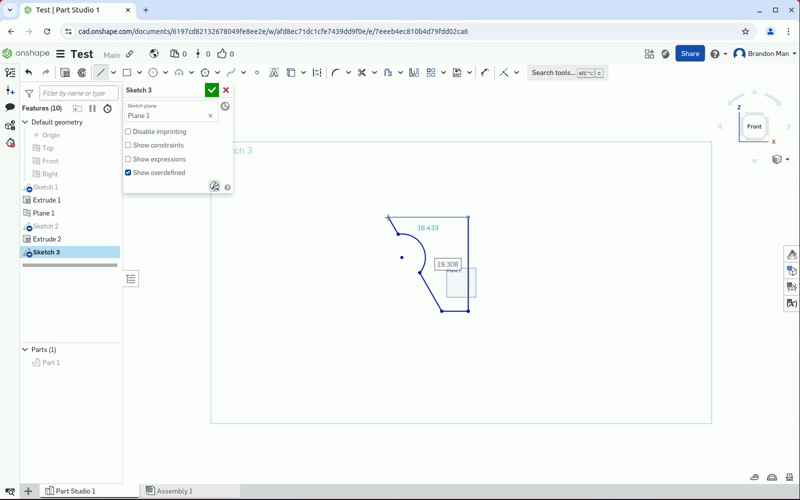
key_up(shift)
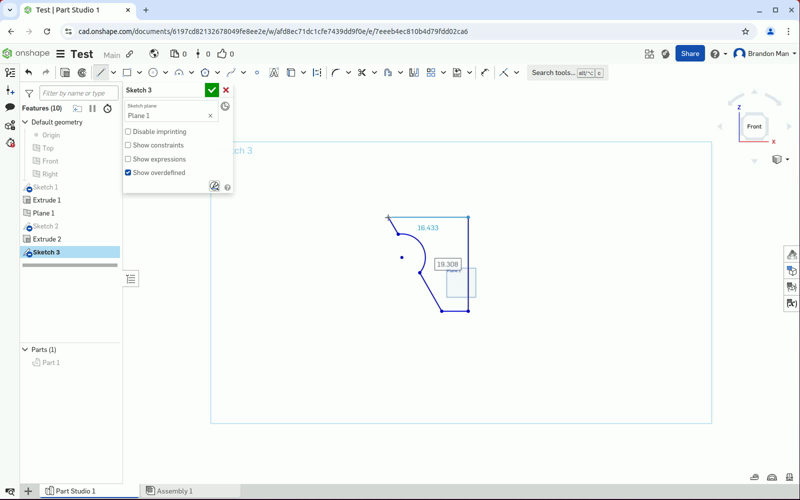
click(388, 217)
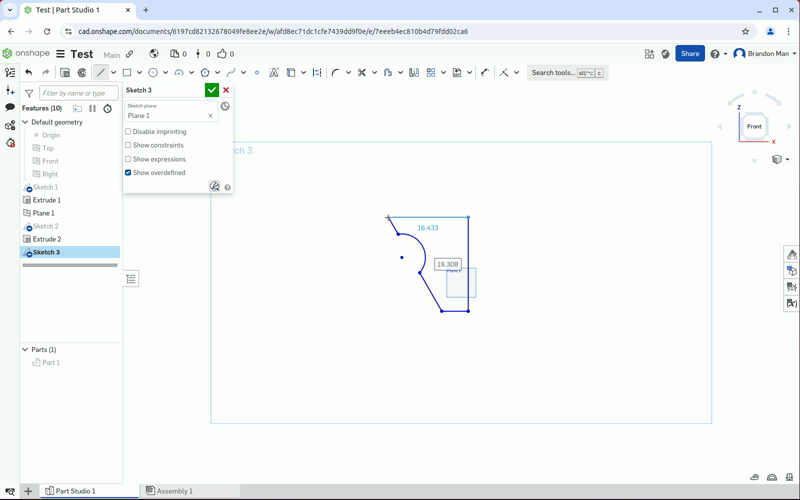
key(esc)
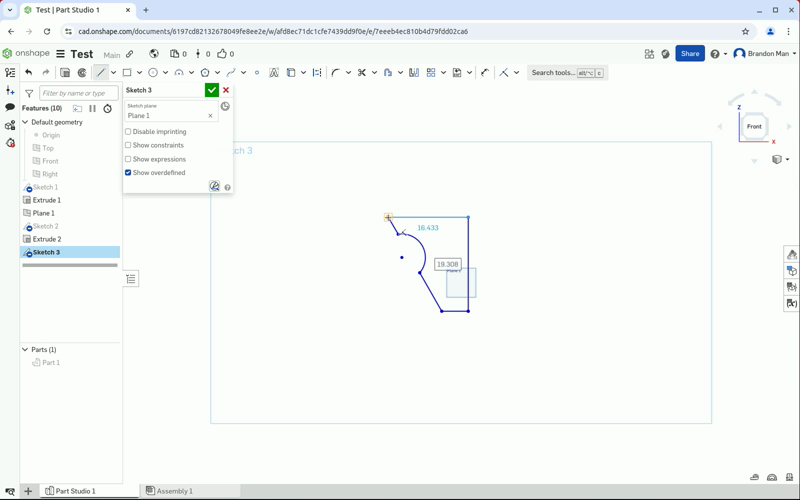
mouse_move(428, 273)
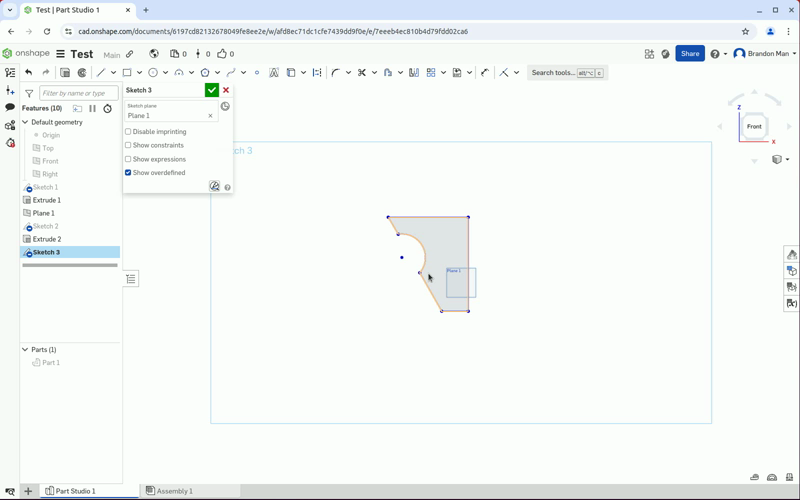
click(428, 273)
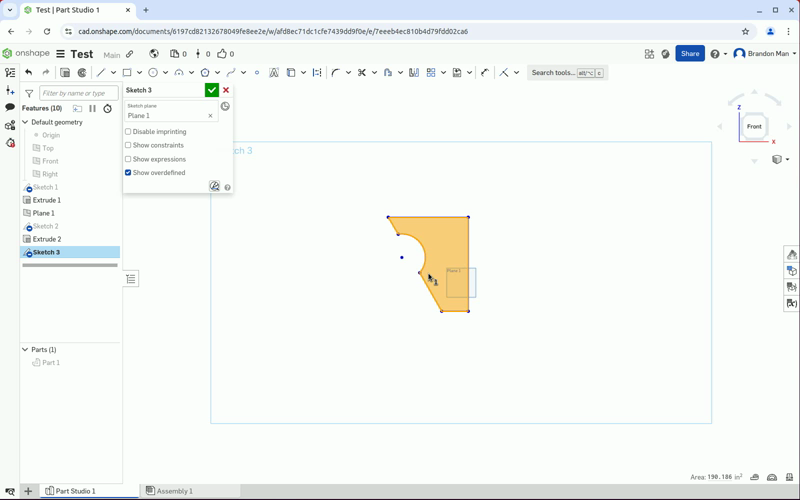
mouse_move(73, 352)
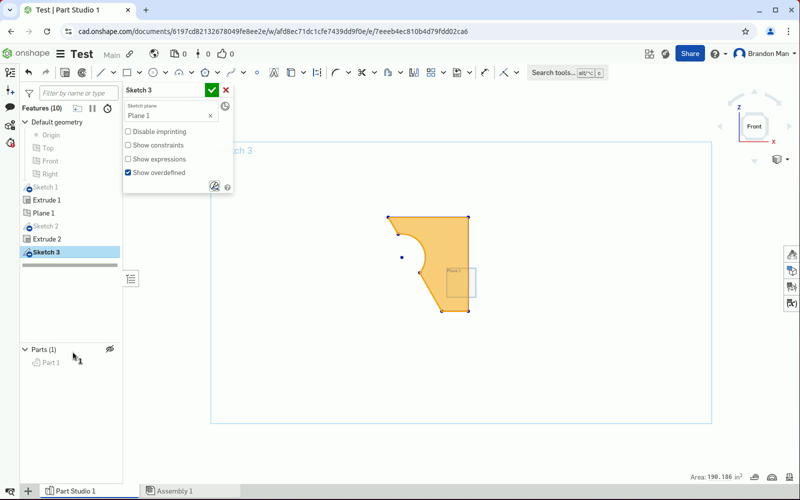
key(shift+y)
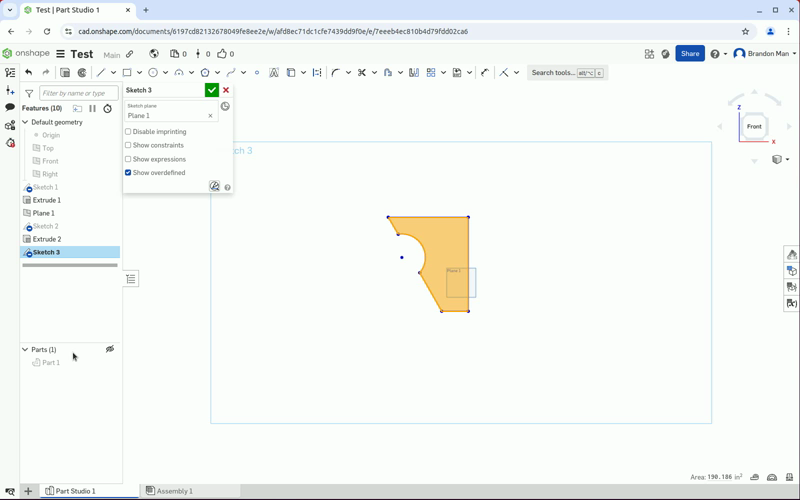
key(shift+e)
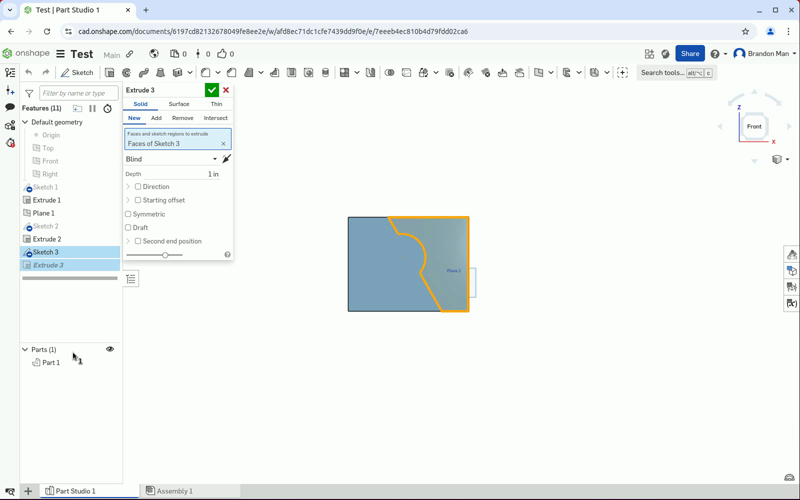
mouse_move(143, 106)
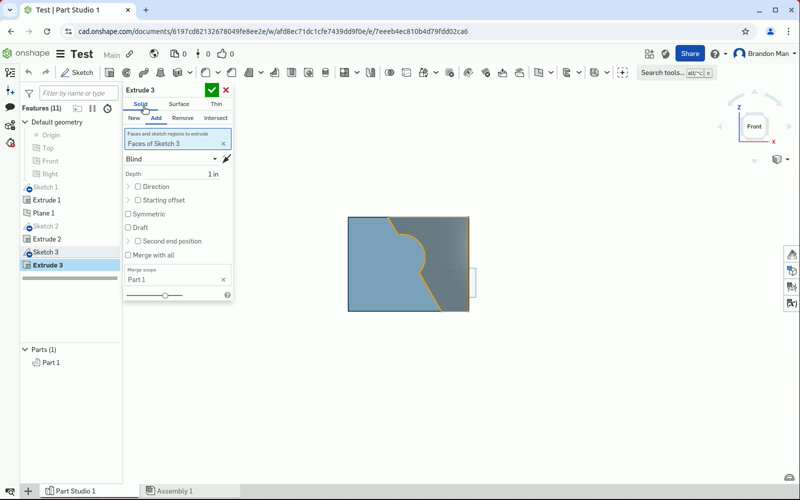
click(143, 106)
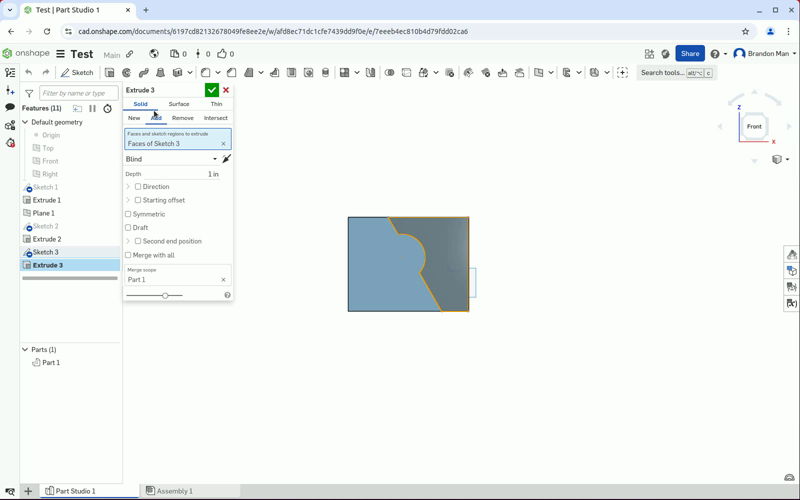
mouse_move(186, 120)
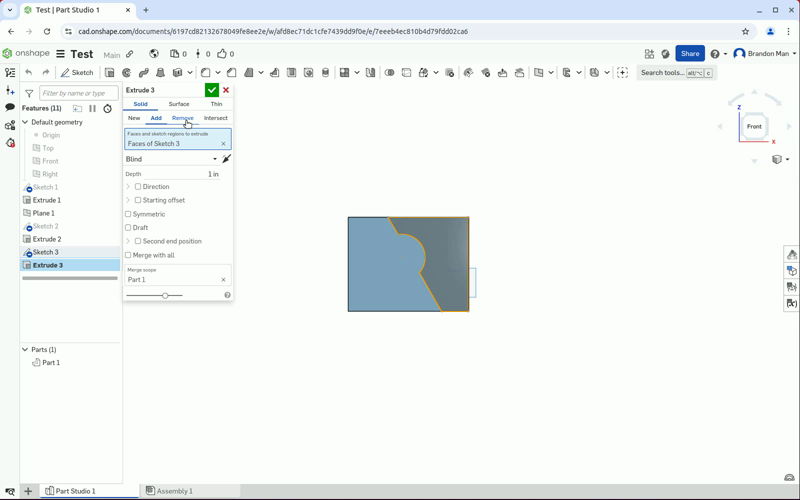
click(186, 120)
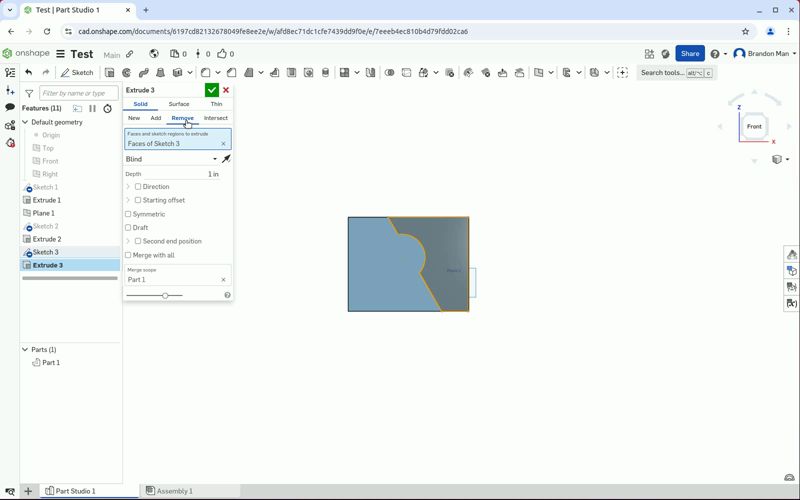
key(tab, 4)
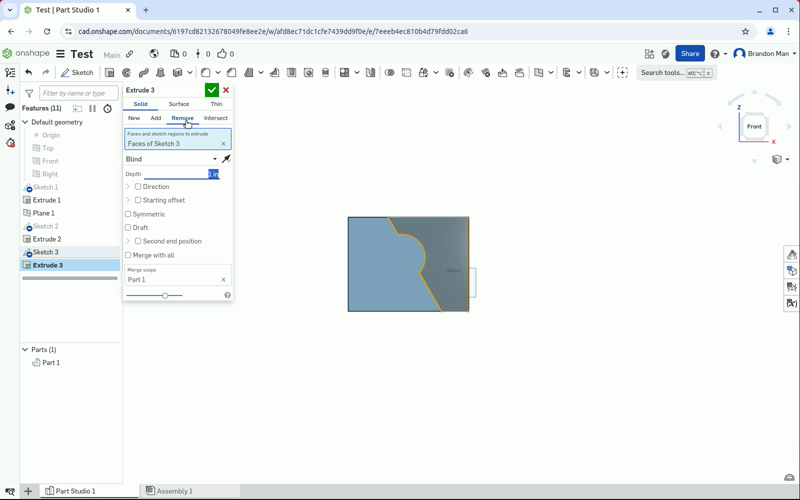
text(5.536)
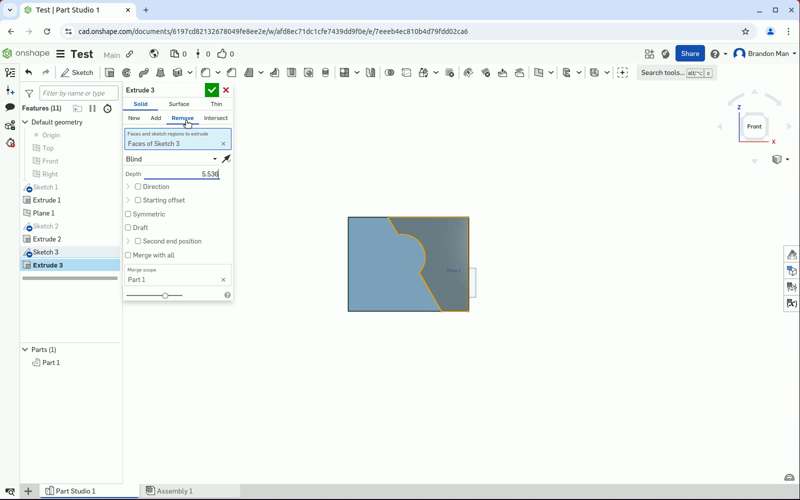
key(tab, 6)
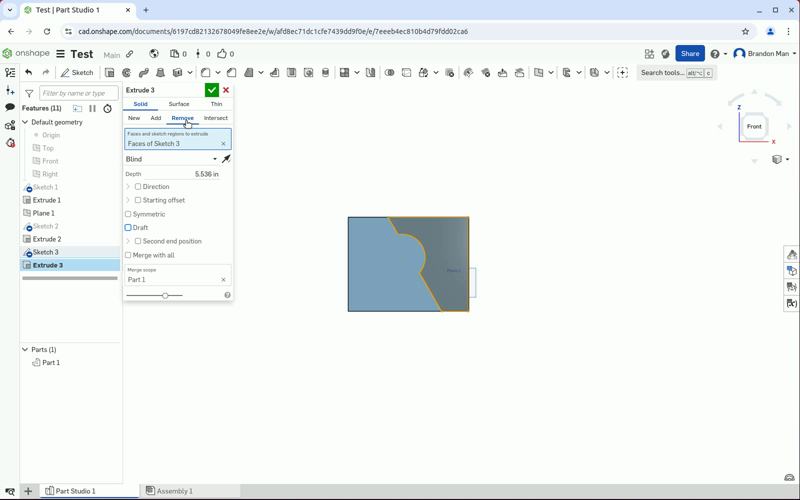
key(space)
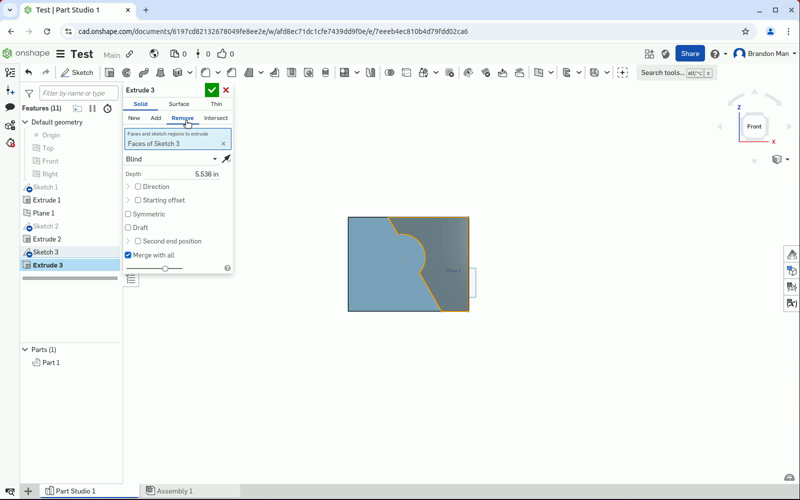
key(enter)
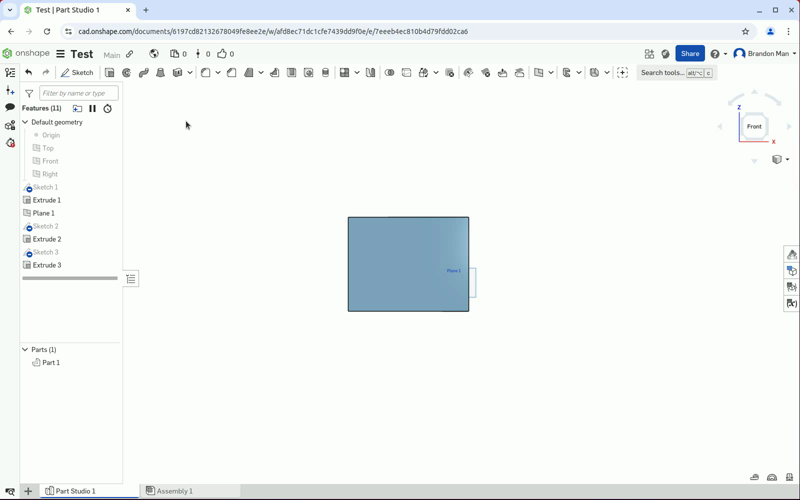
key(shift+h)
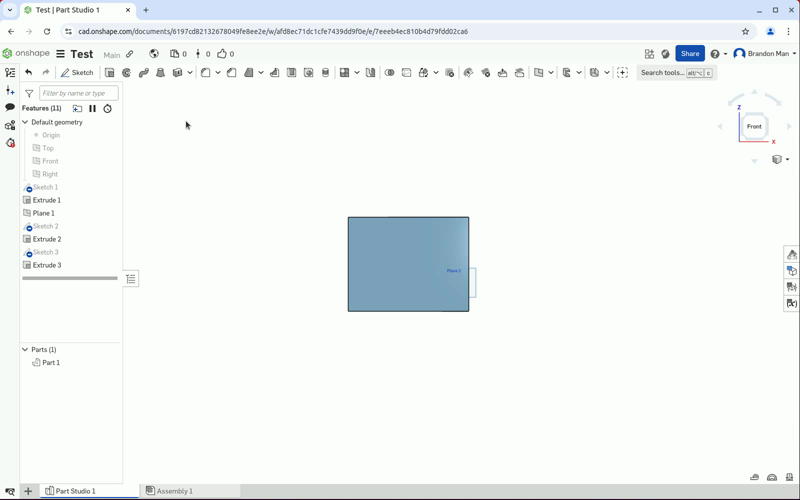
key(shift+h)
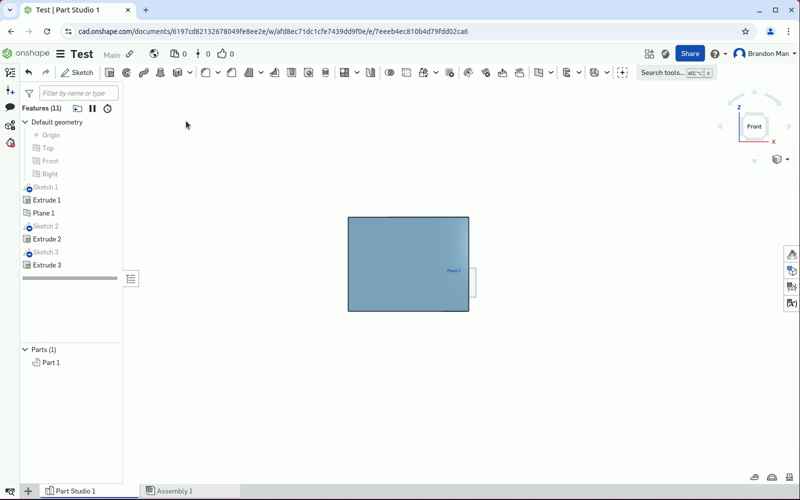
mouse_move(73, 189)
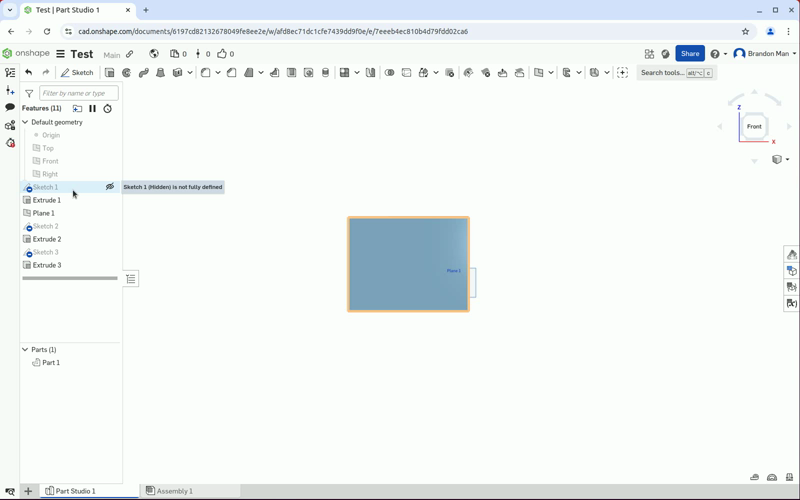
click(73, 189)
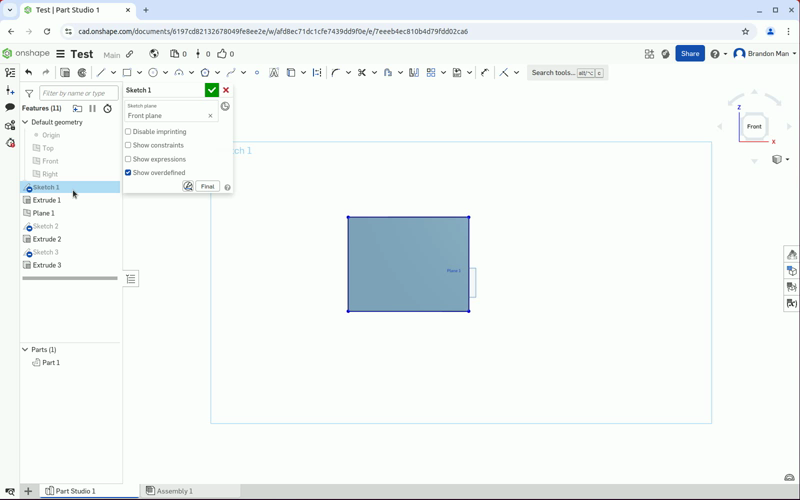
mouse_move(229, 92)
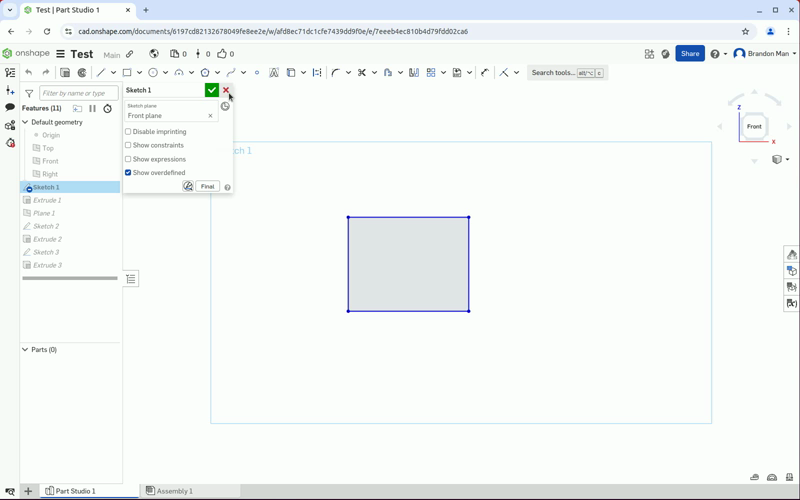
click(229, 92)
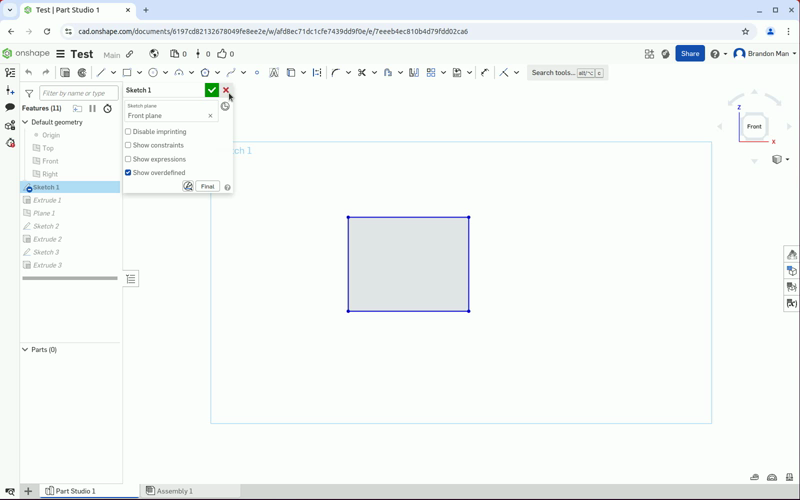
key(shift+s)
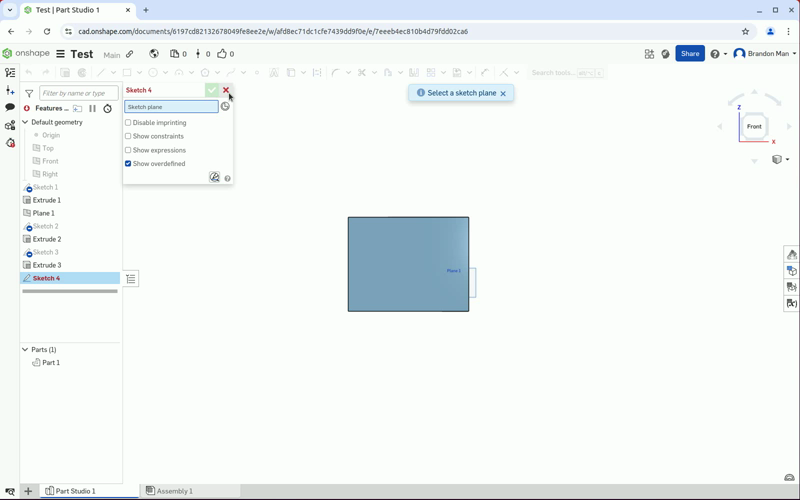
mouse_move(73, 215)
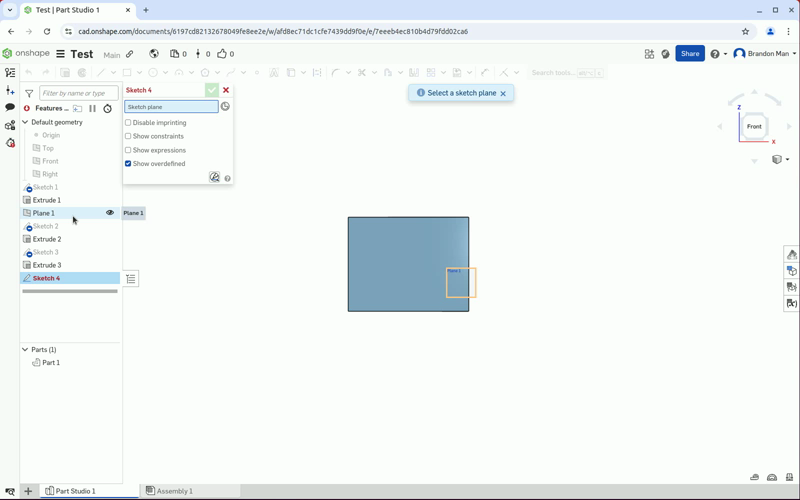
click(73, 215)
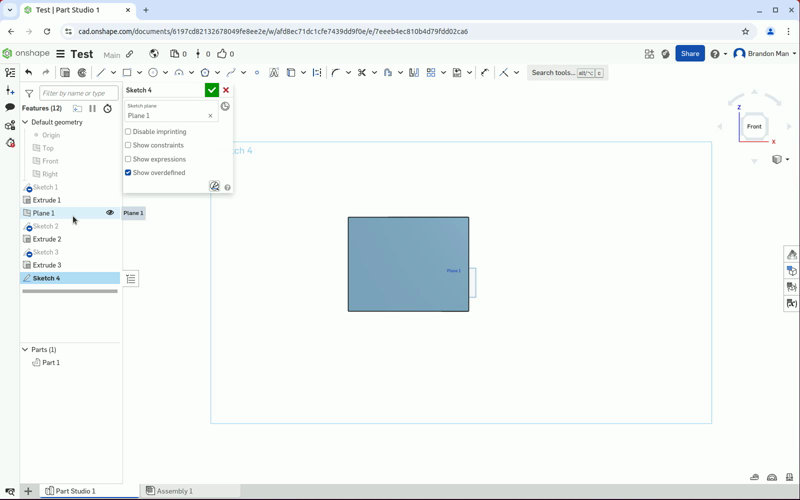
mouse_move(73, 352)
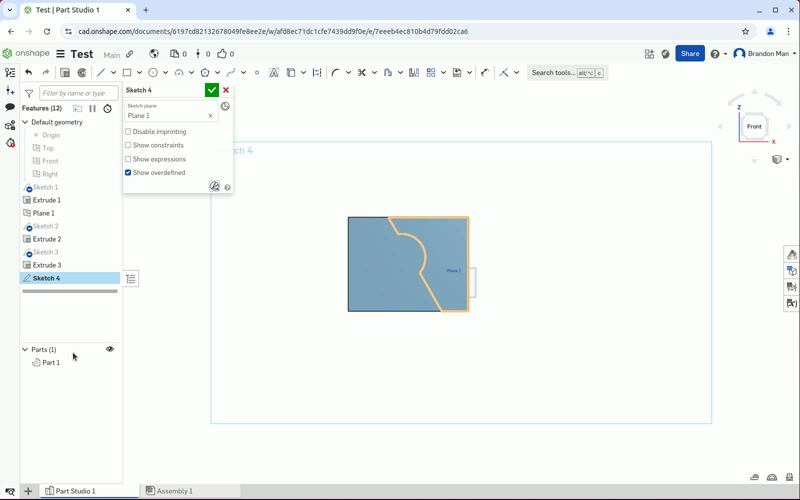
key(y)
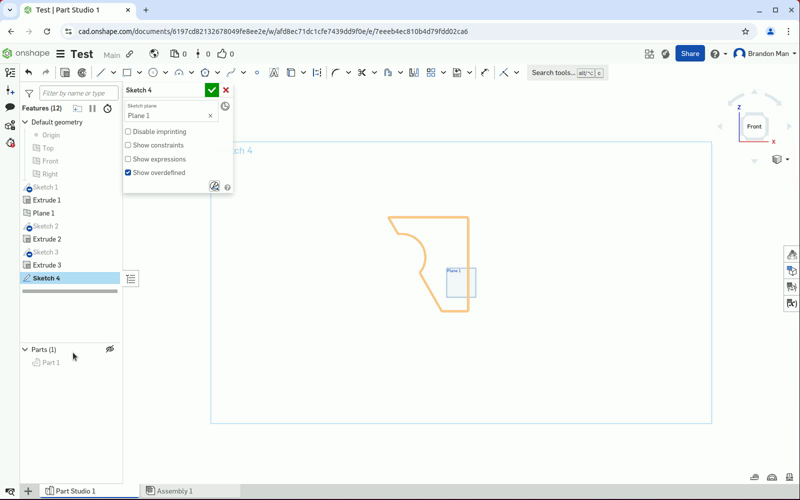
key(l)
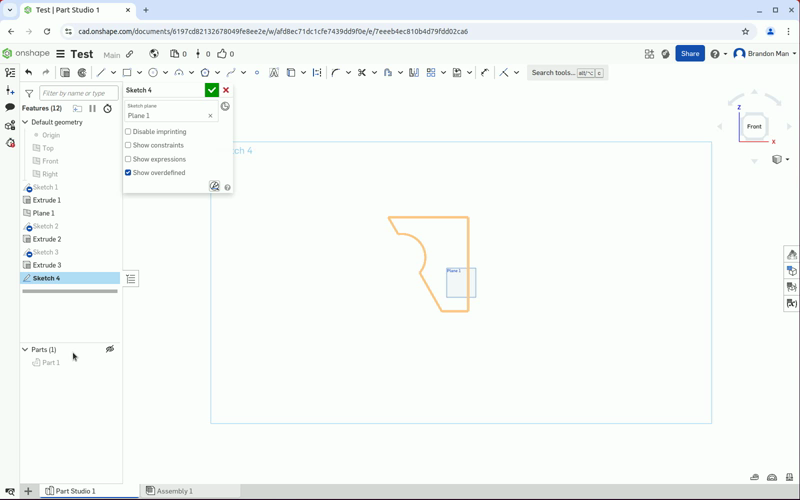
key_down(shift)
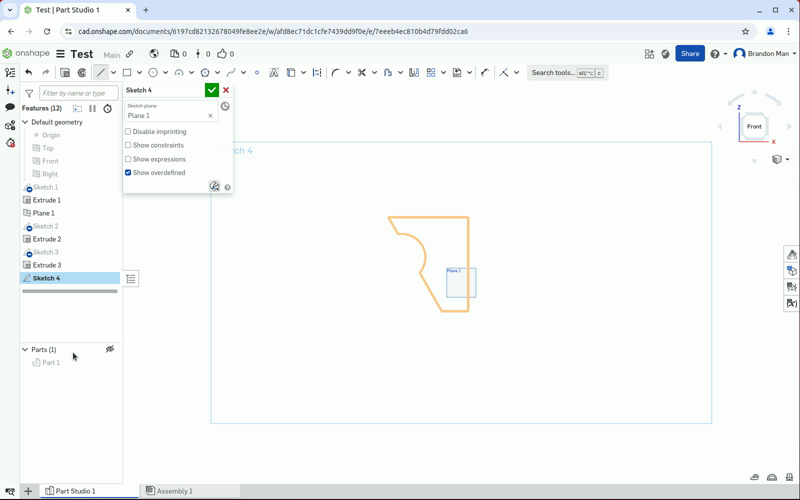
mouse_move(397, 233)
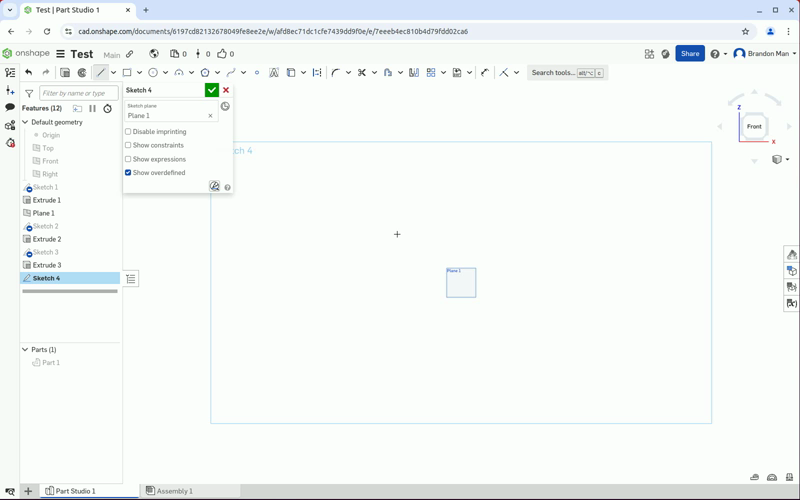
click(397, 233)
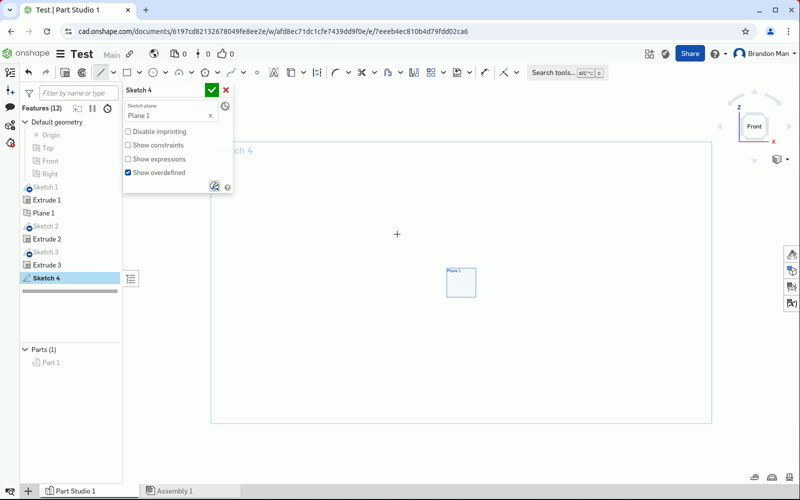
key_up(shift)
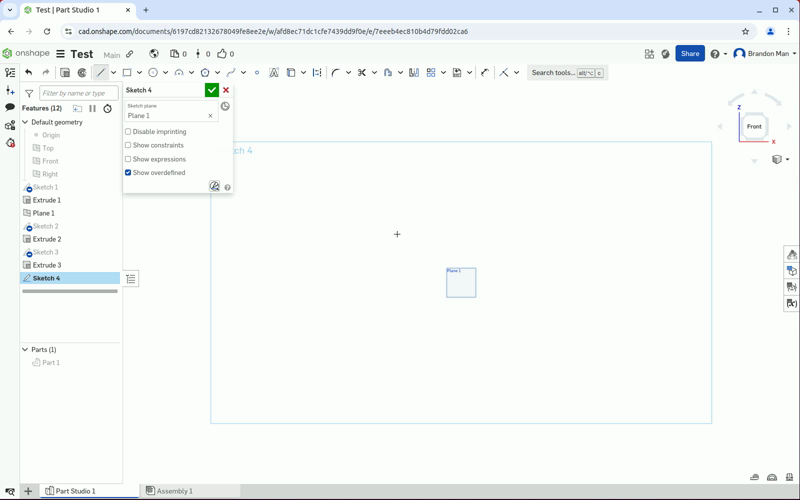
key_down(shift)
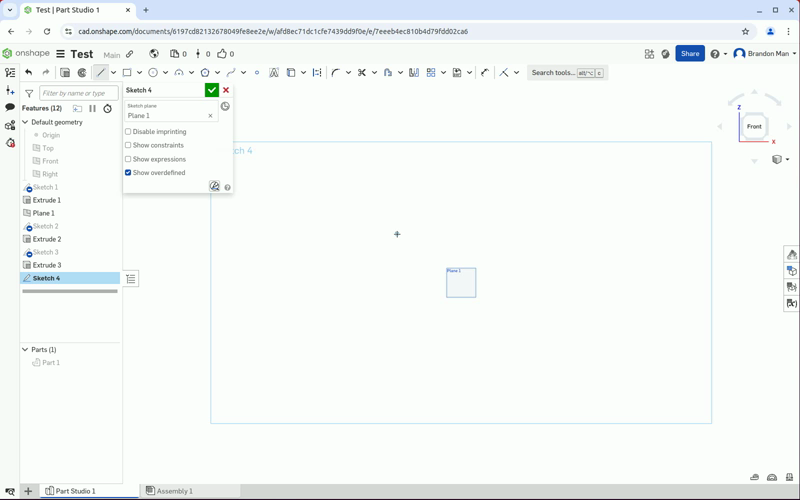
mouse_move(427, 233)
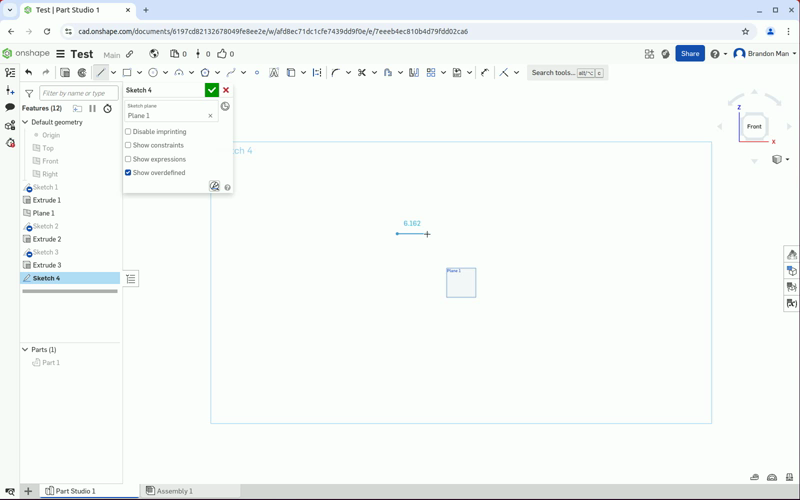
mouse_move(419, 273)
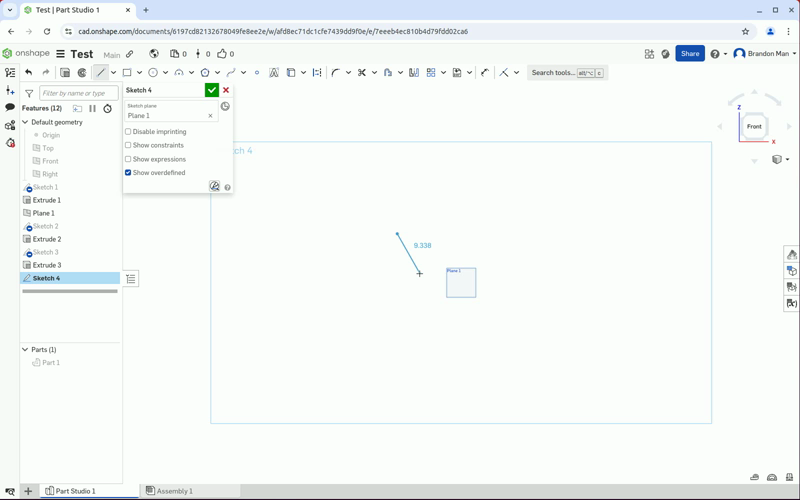
click(419, 273)
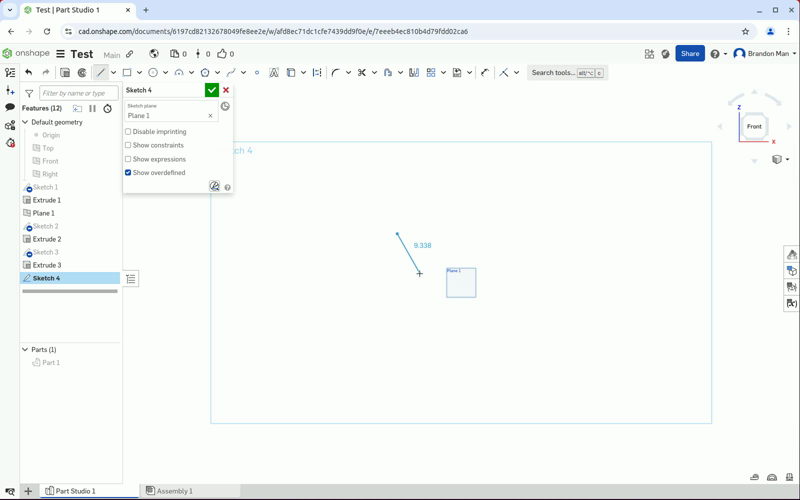
key_up(shift)
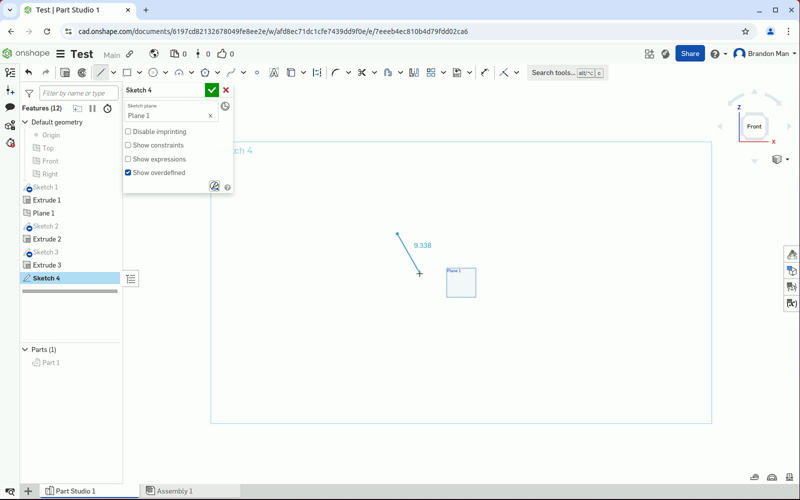
key(esc)
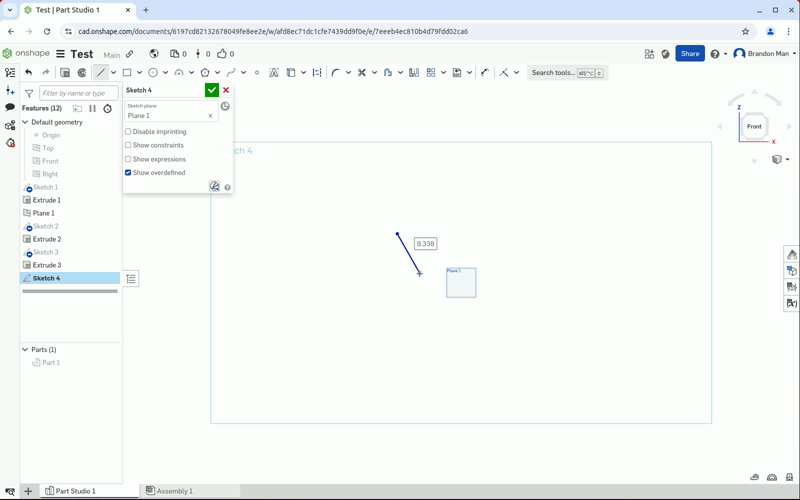
key(a)
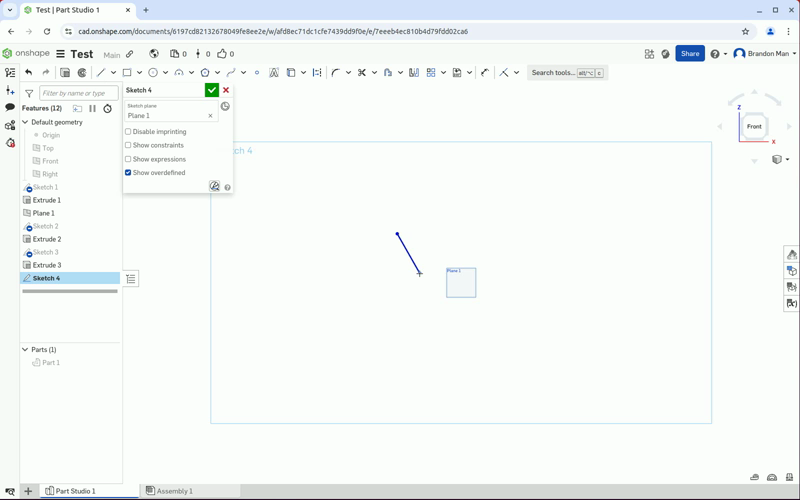
mouse_move(419, 273)
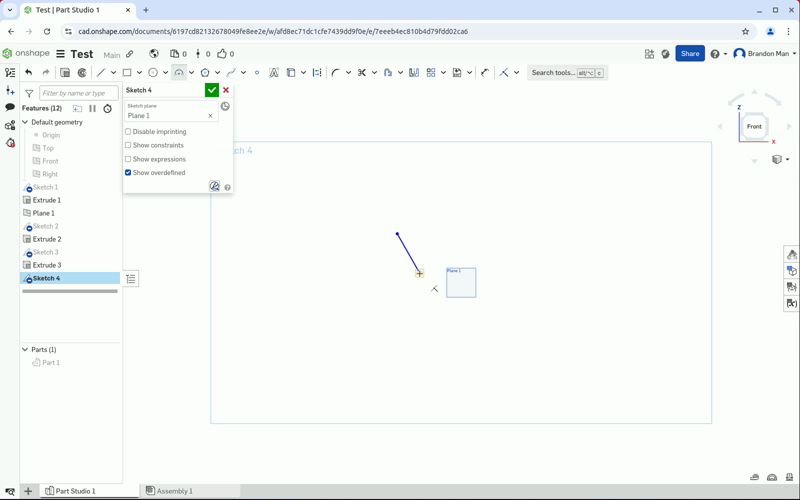
click(419, 273)
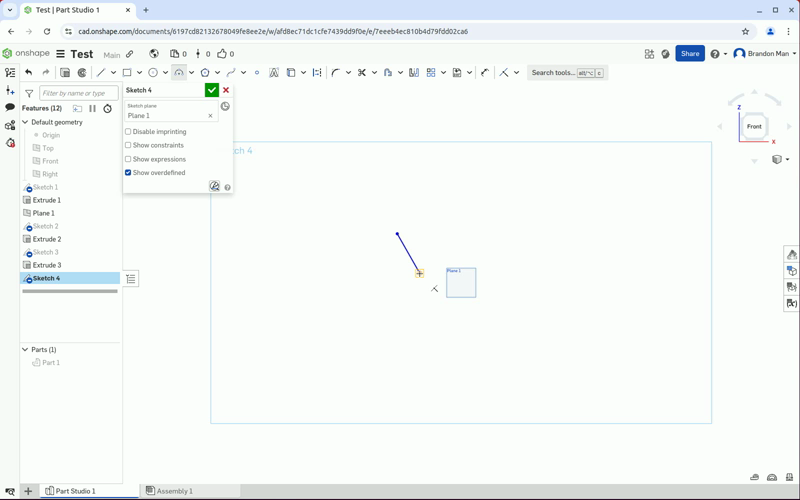
mouse_move(397, 233)
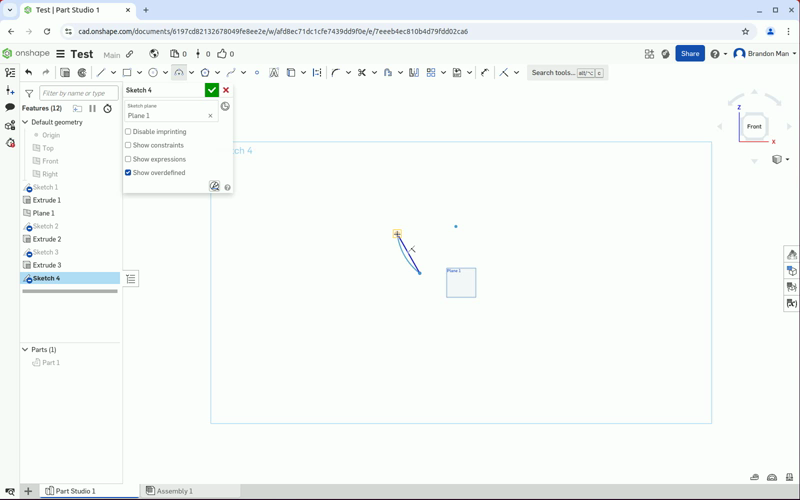
click(397, 233)
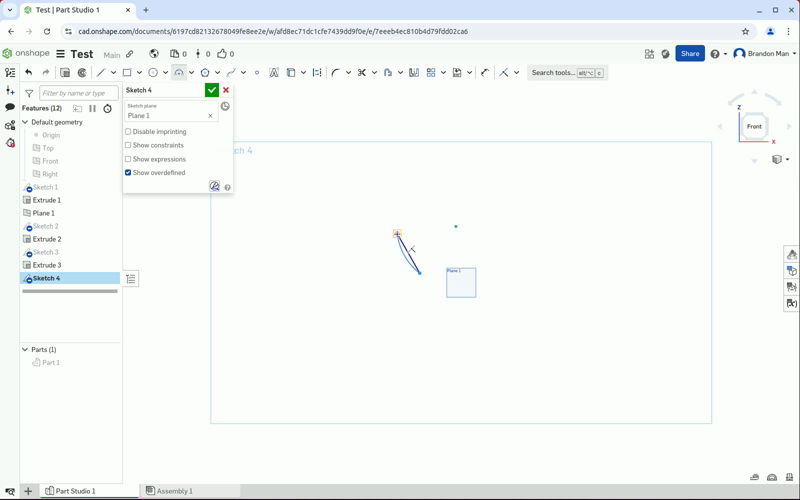
key_down(shift)
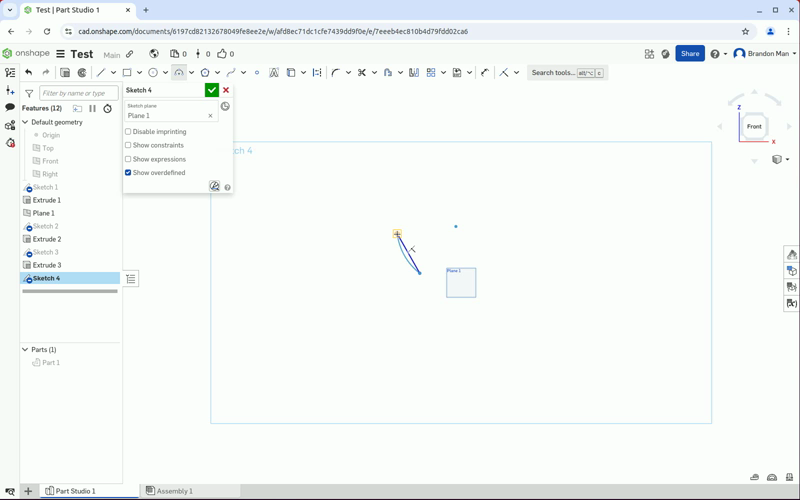
mouse_move(422, 245)
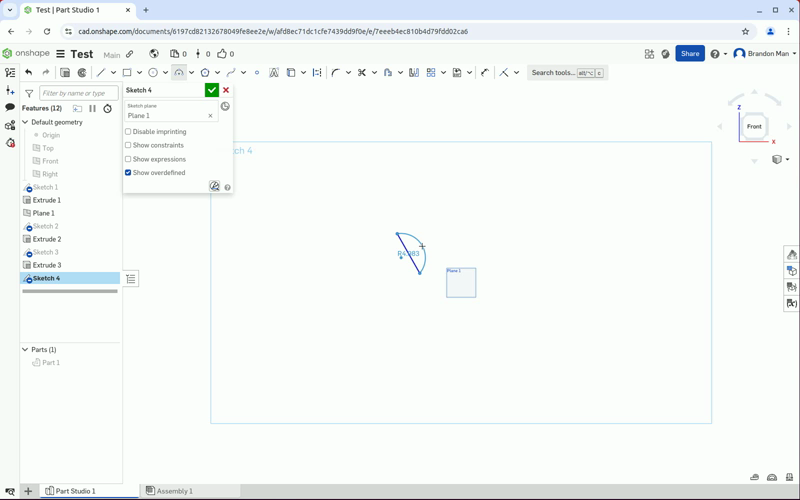
click(422, 245)
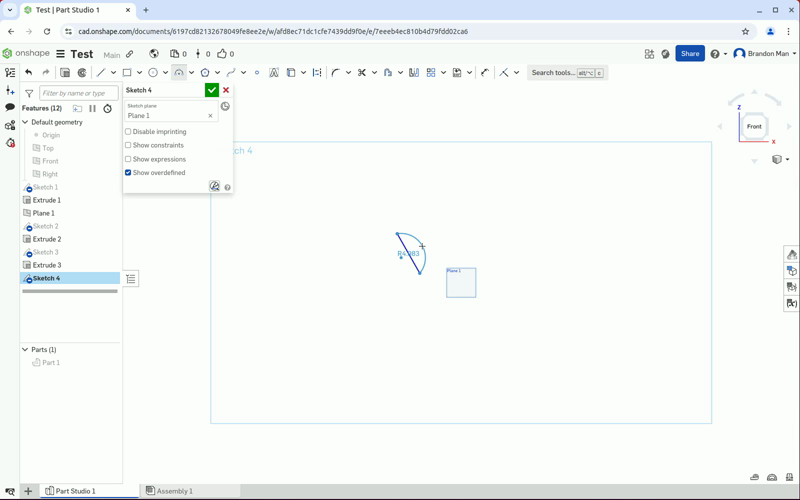
key_up(shift)
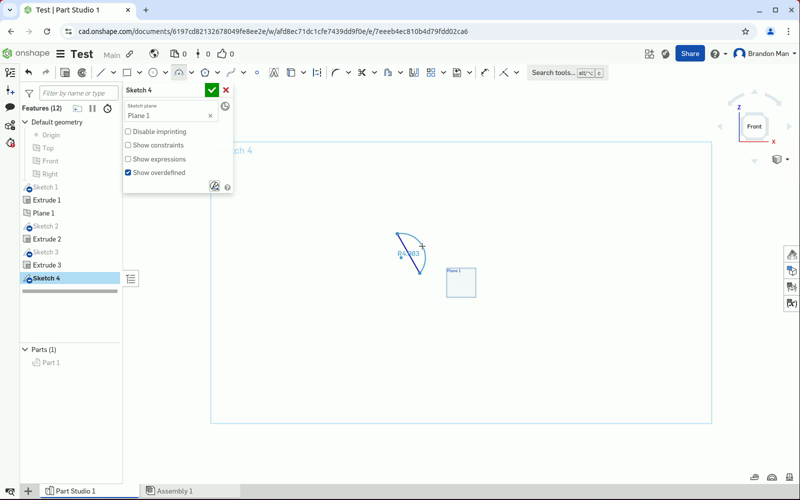
key(esc)
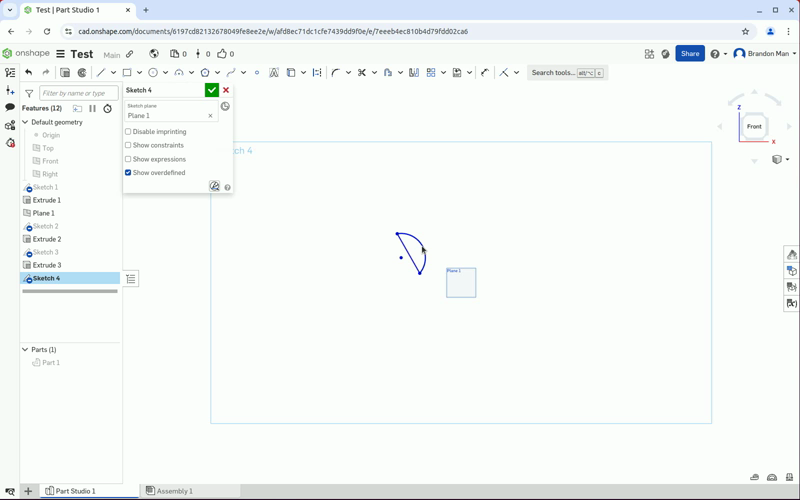
mouse_move(414, 248)
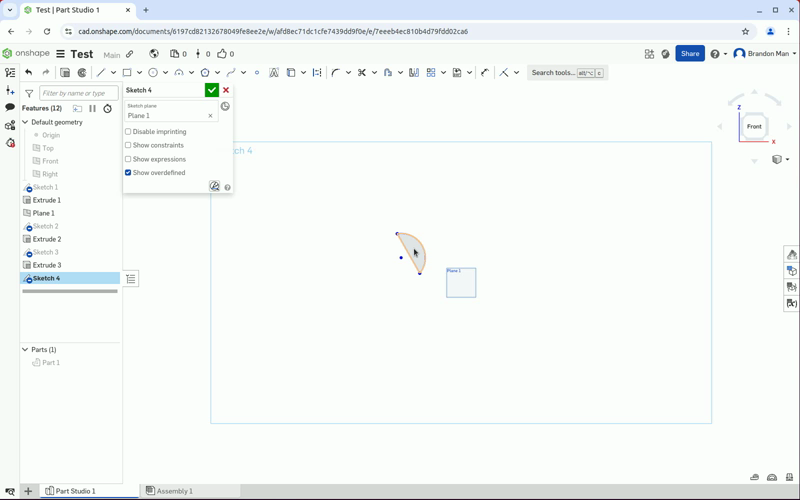
scroll(6)
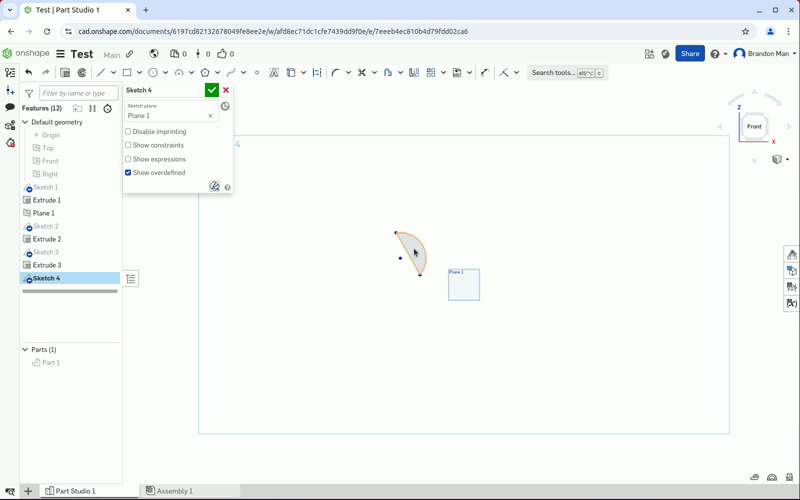
scroll(6)
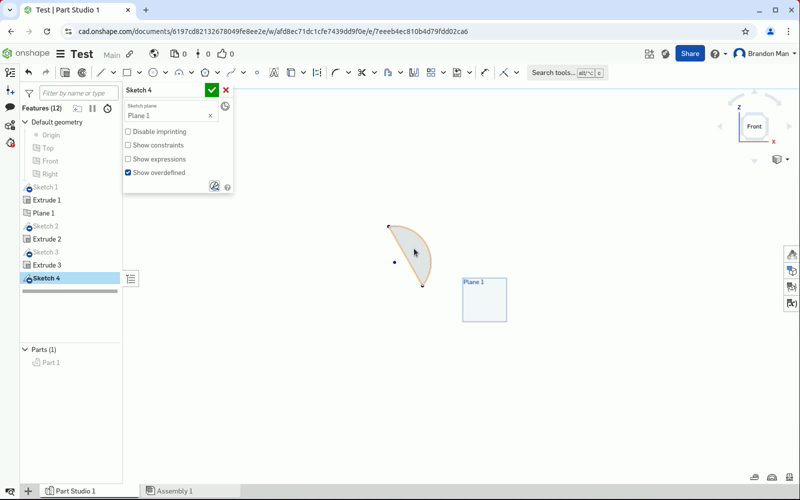
scroll(6)
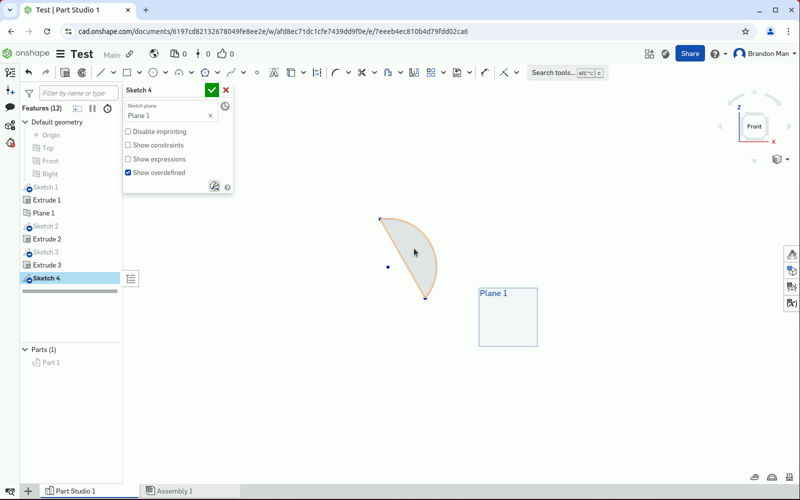
scroll(6)
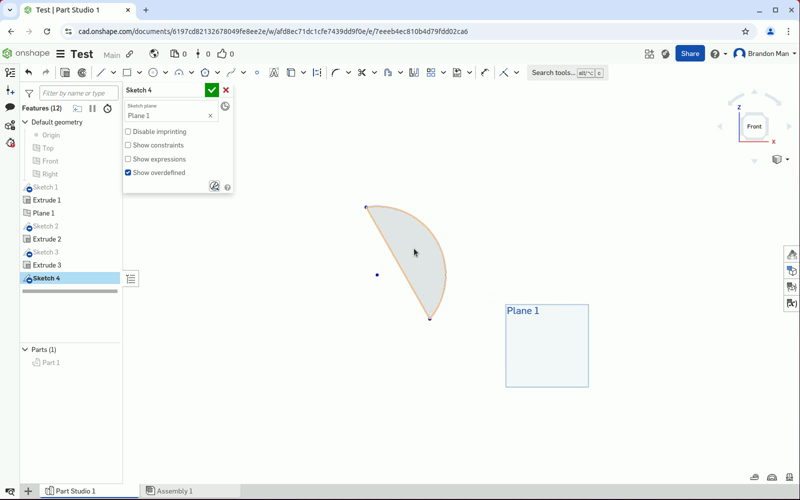
scroll(6)
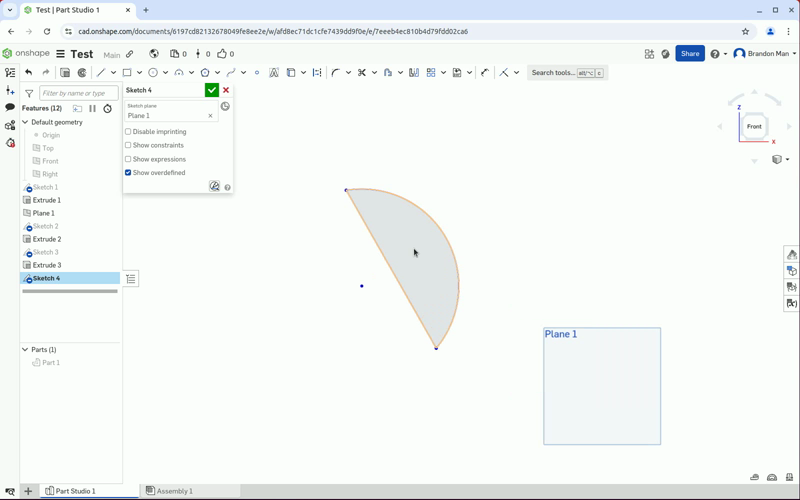
scroll(6)
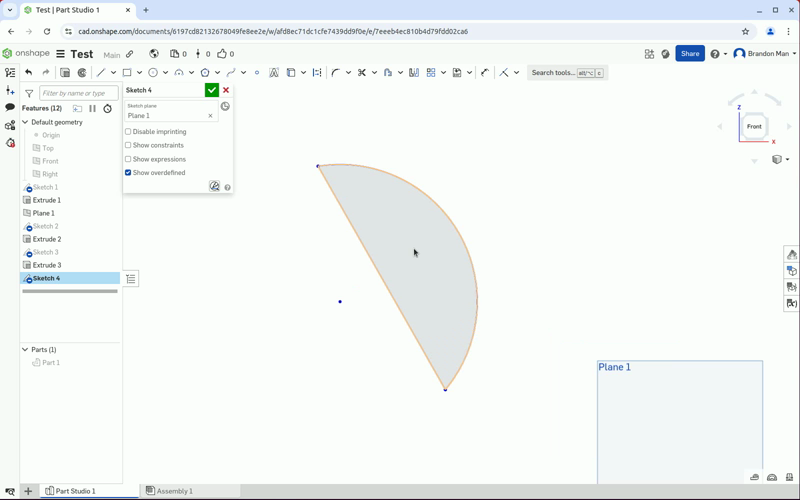
scroll(6)
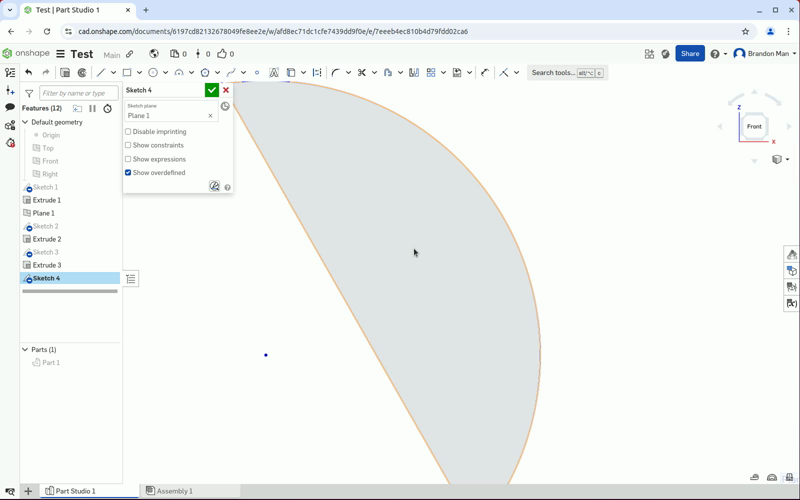
click(414, 248)
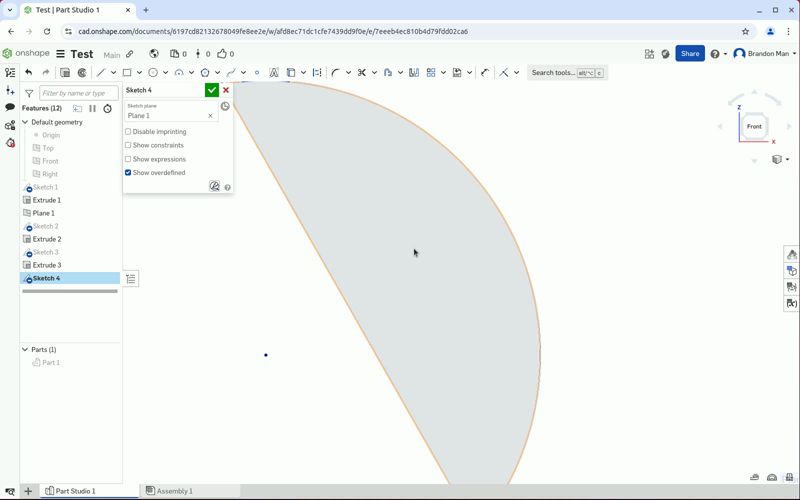
scroll(-6)
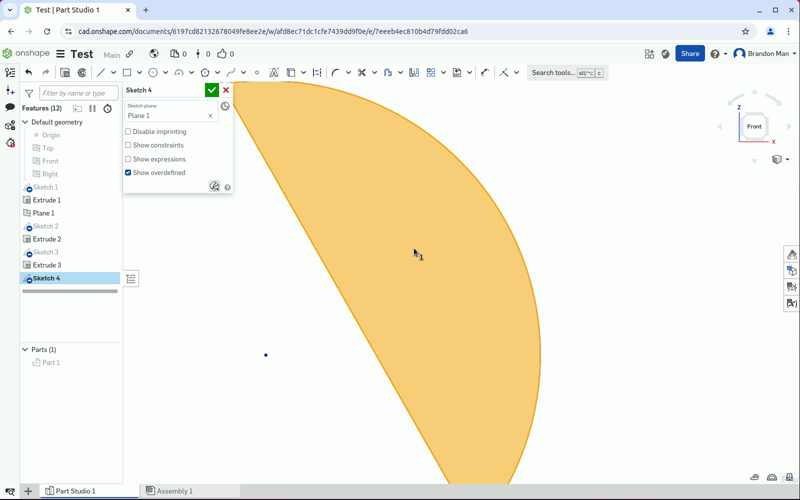
scroll(-6)
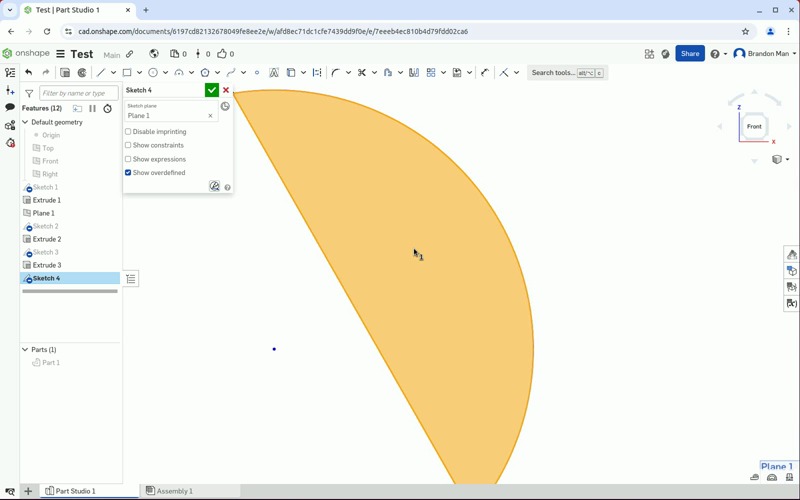
scroll(-6)
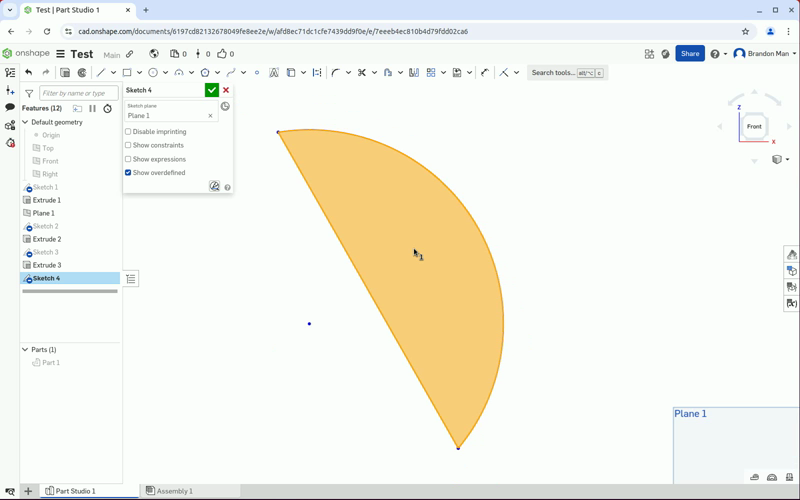
scroll(-6)
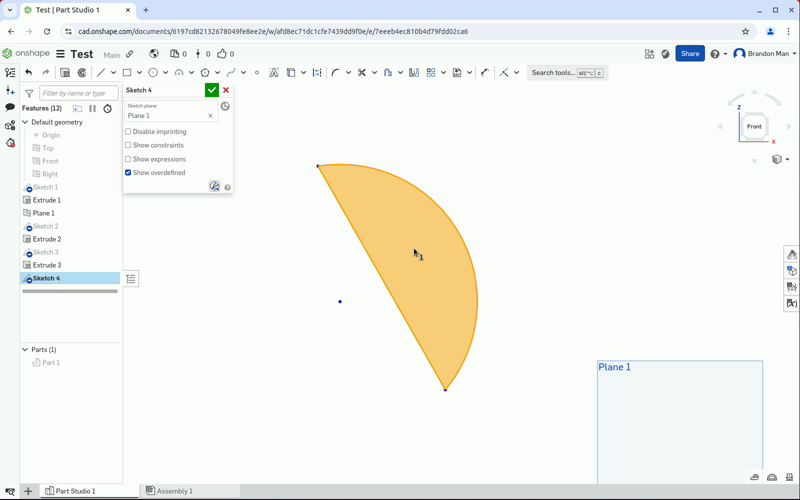
scroll(-6)
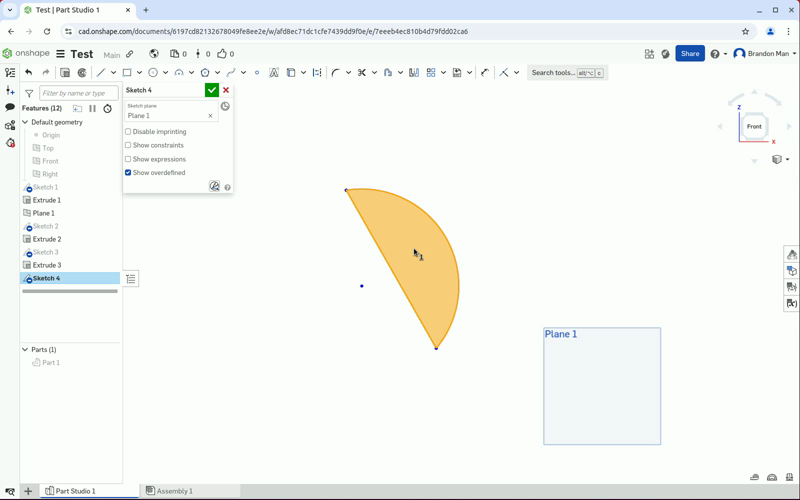
scroll(-6)
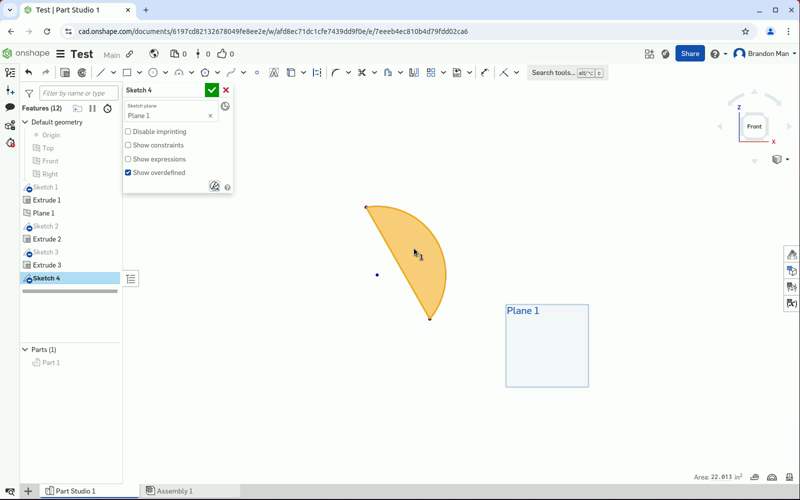
scroll(-6)
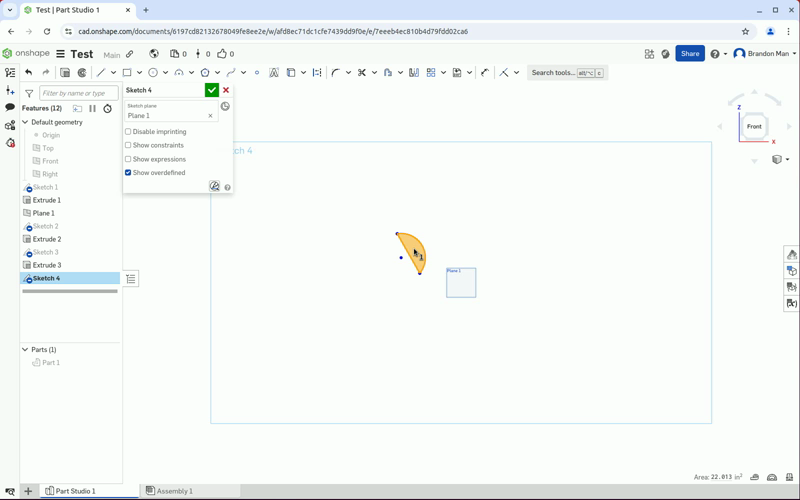
mouse_move(73, 352)
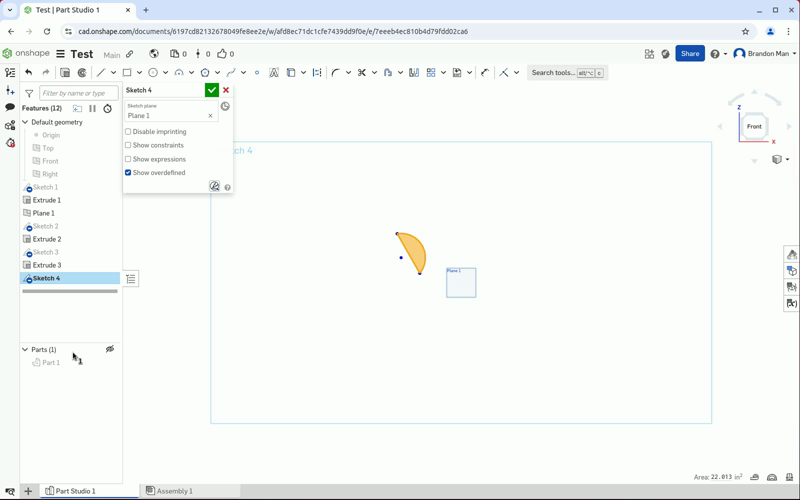
key(shift+y)
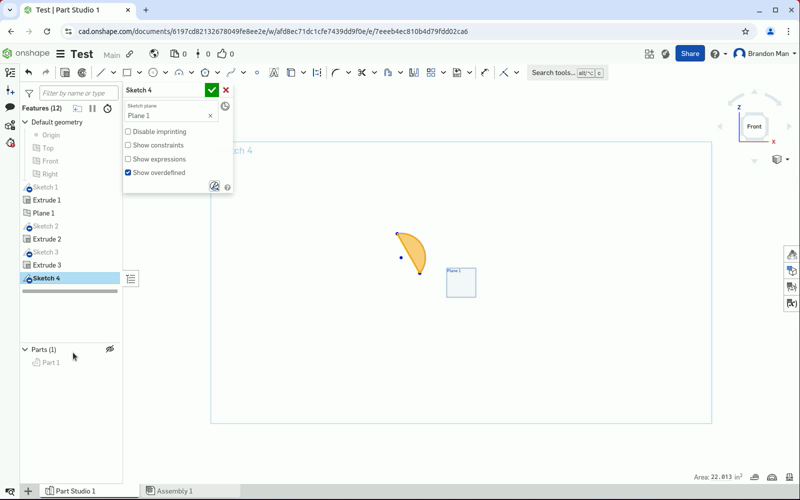
key(shift+e)
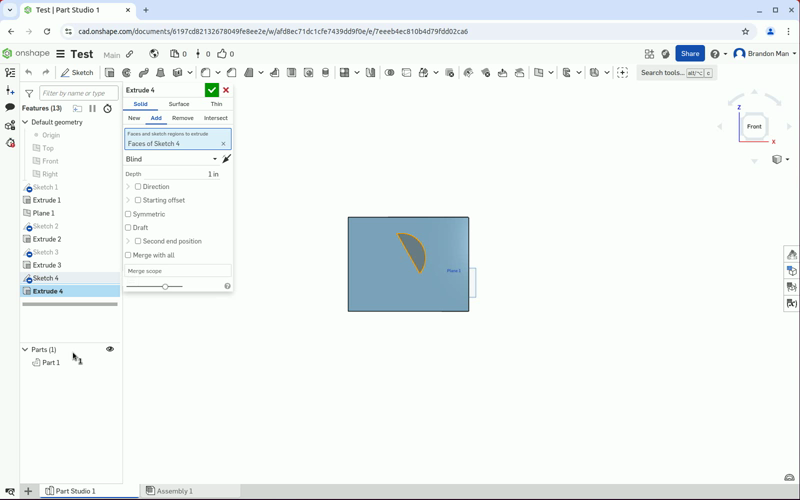
mouse_move(143, 106)
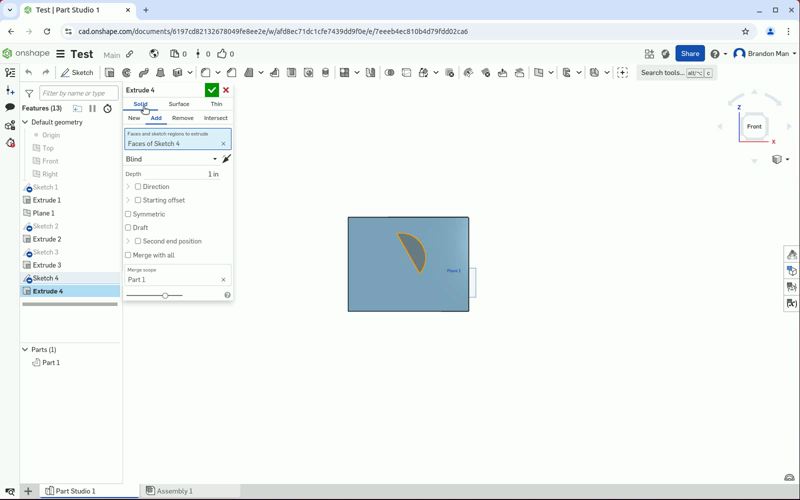
click(143, 106)
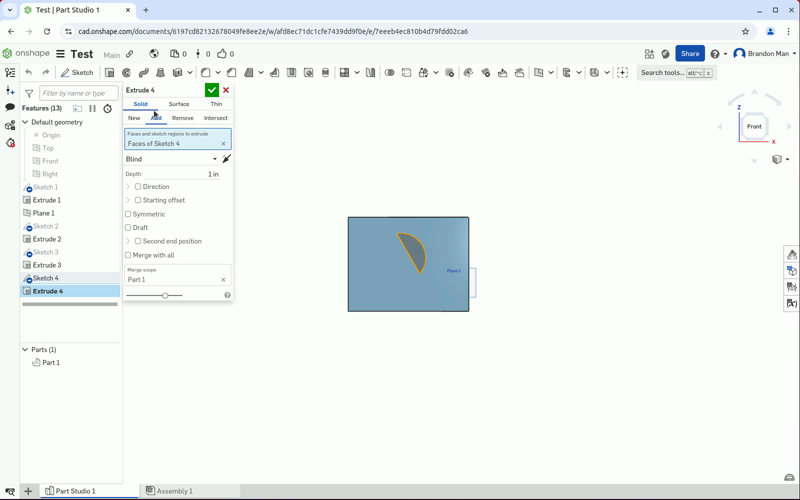
mouse_move(186, 120)
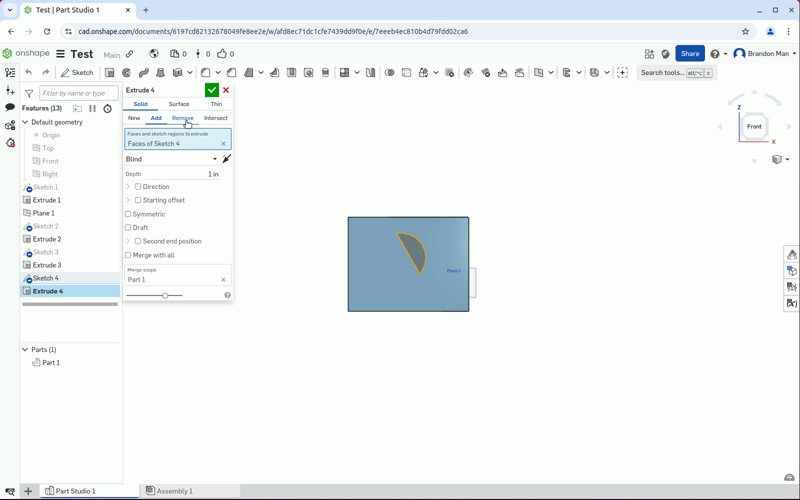
click(186, 120)
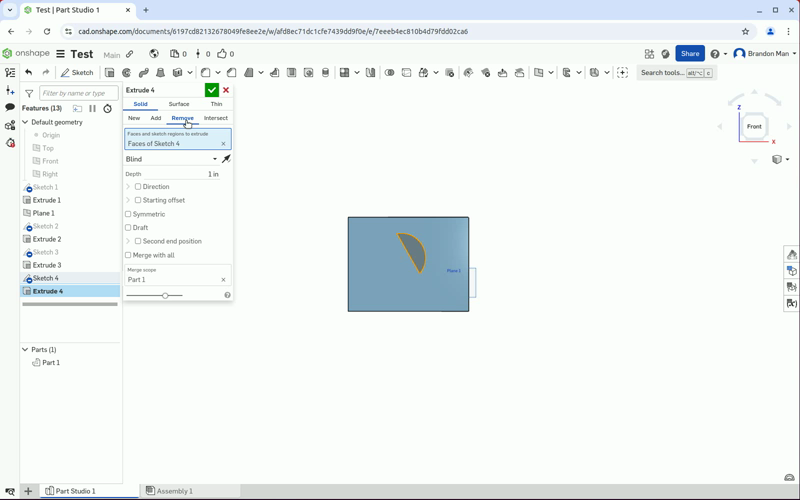
key(tab, 4)
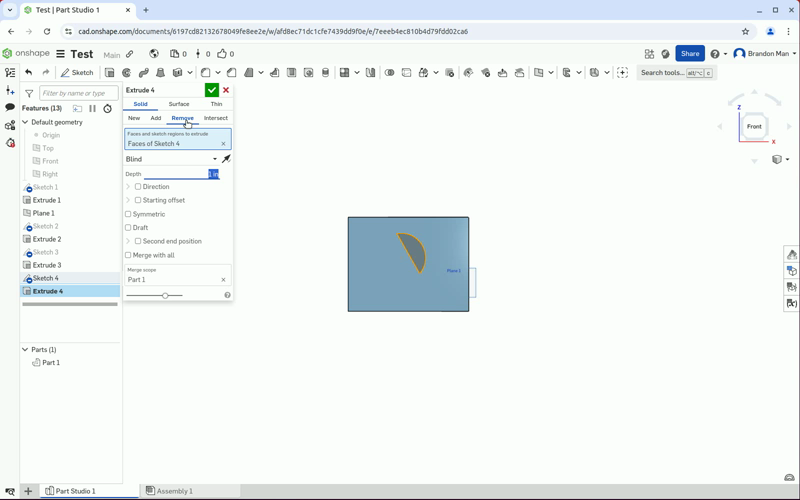
text(5.536)
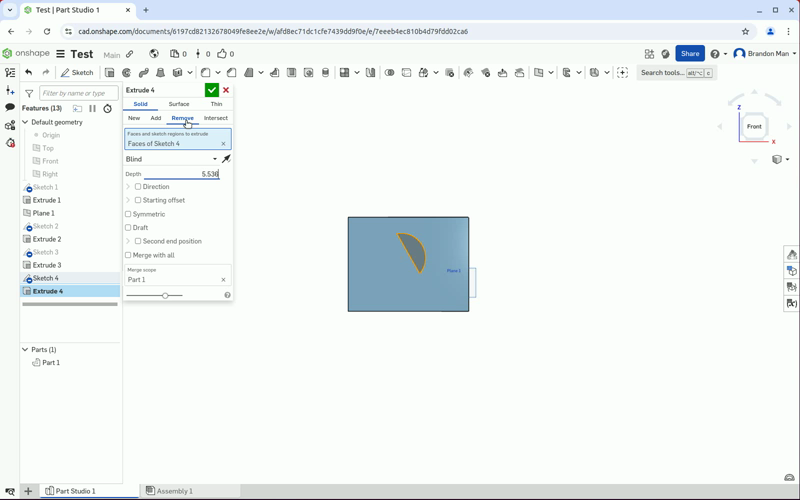
key(tab, 6)
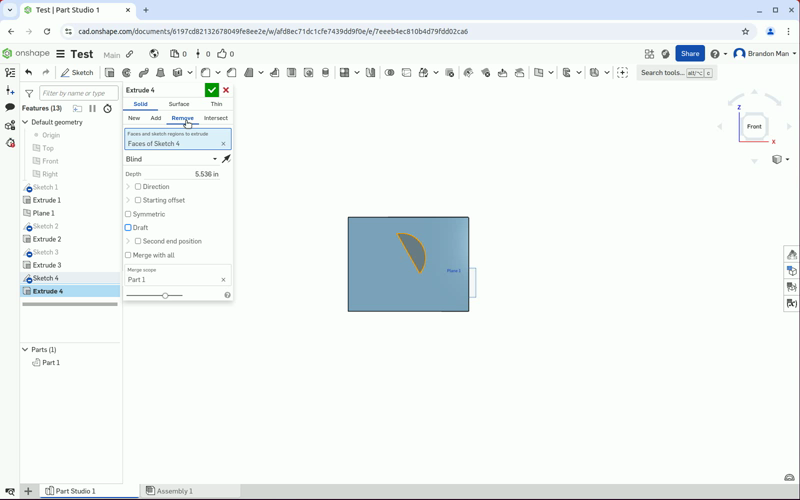
key(space)
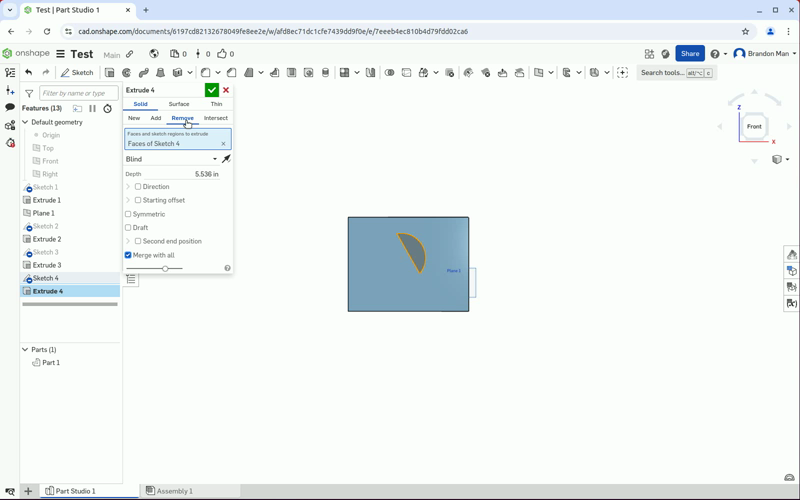
key(enter)
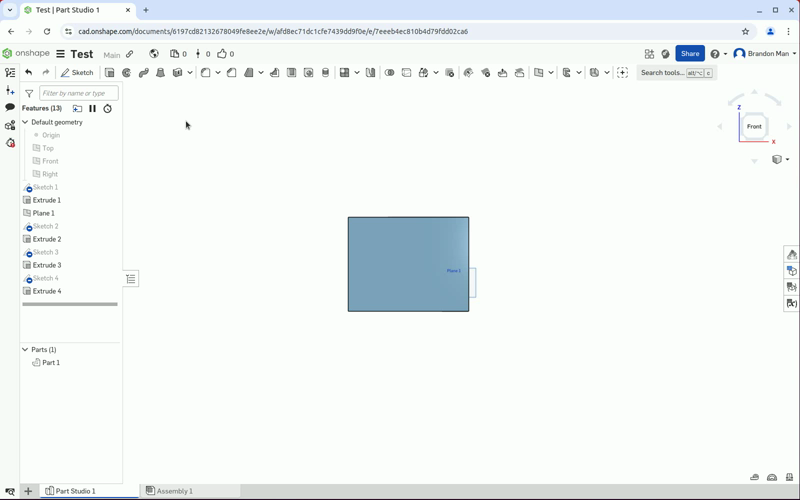
key(shift+h)
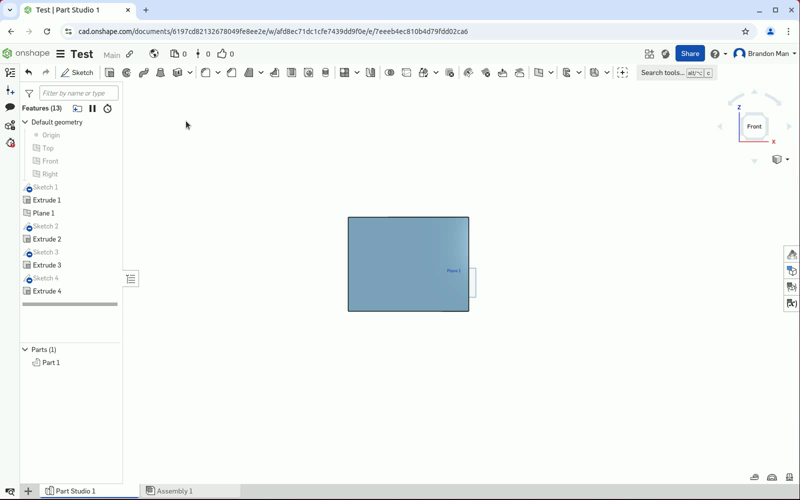
key(shift+h)
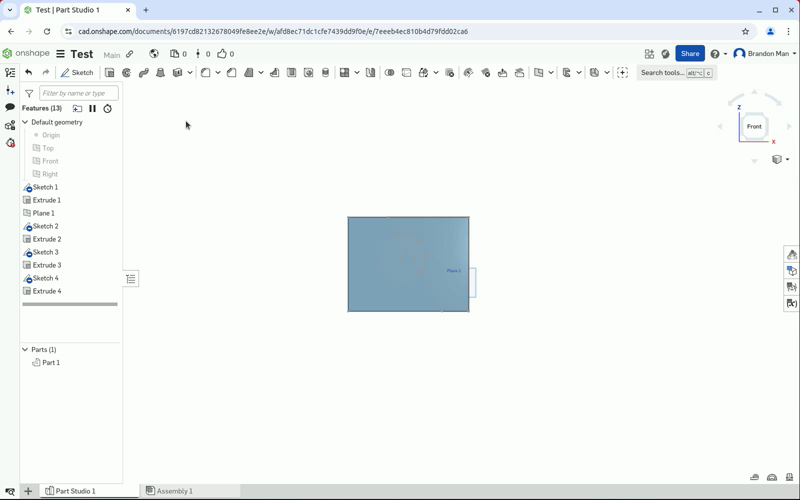
key(shift+7)
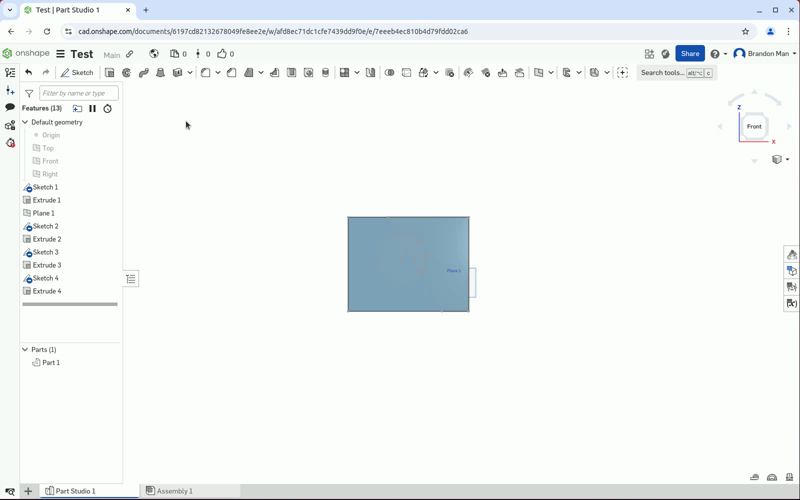
key(left, 2)
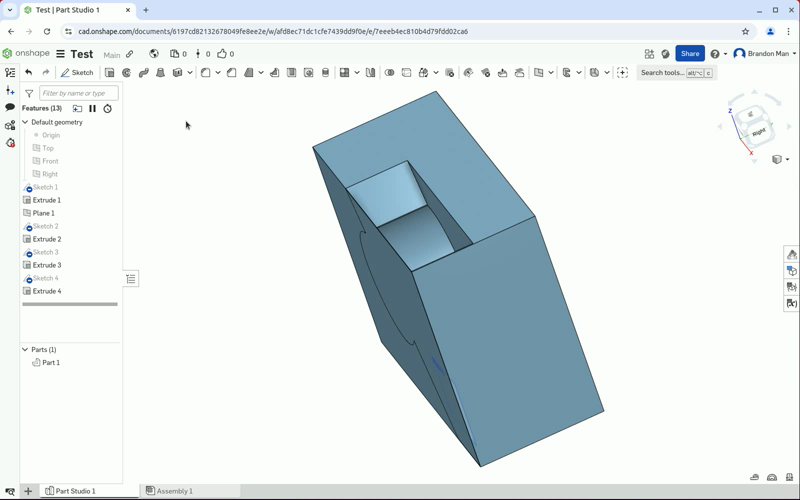
key(down, 2)
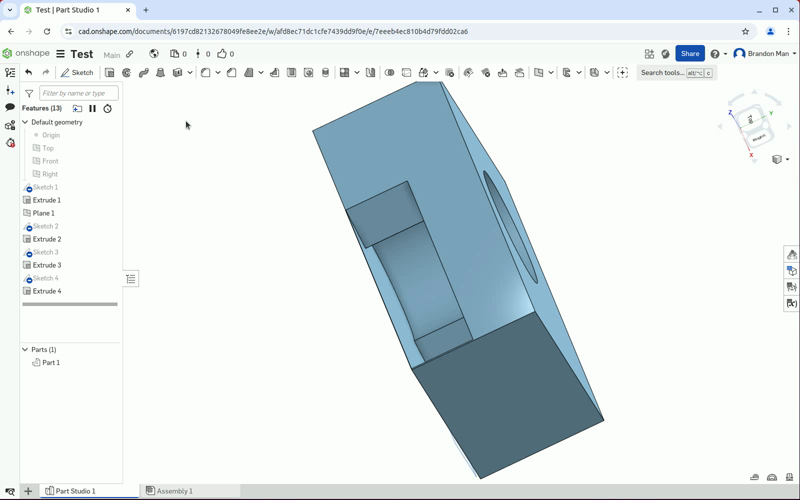
key(up, 2)
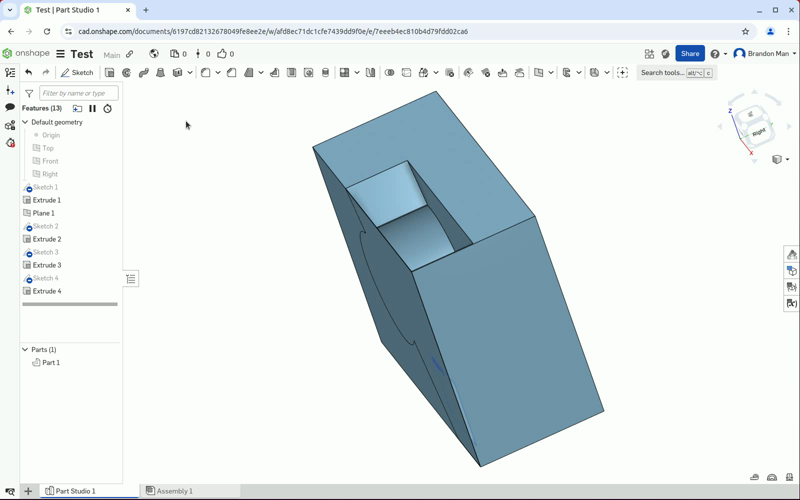
key(right, 2)
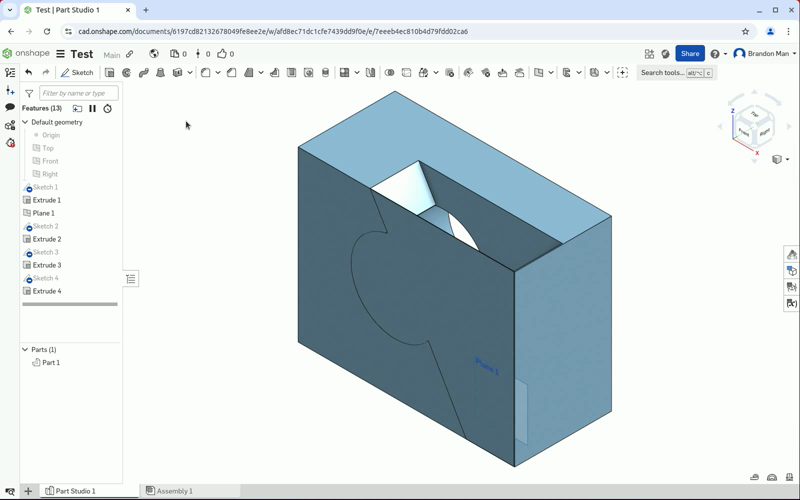
mouse_move(73, 189)
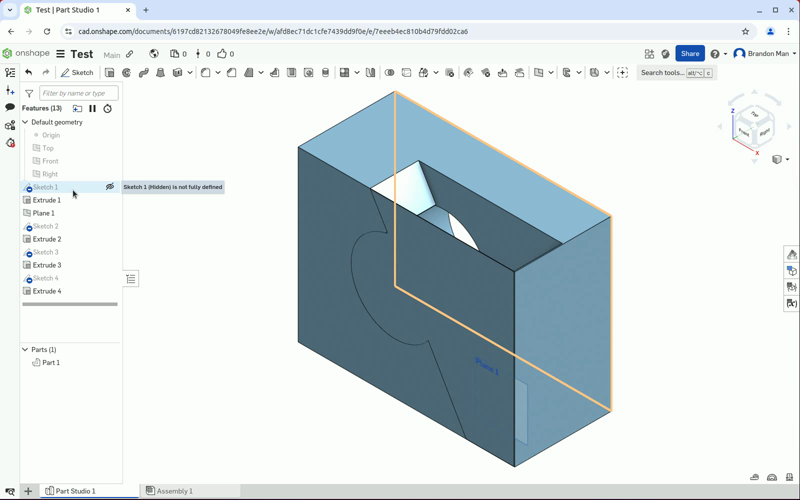
click(73, 189)